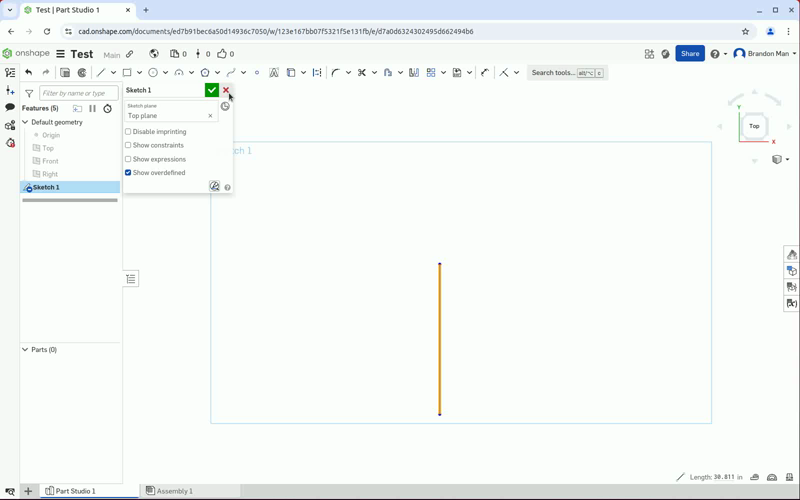
key(shift+h)
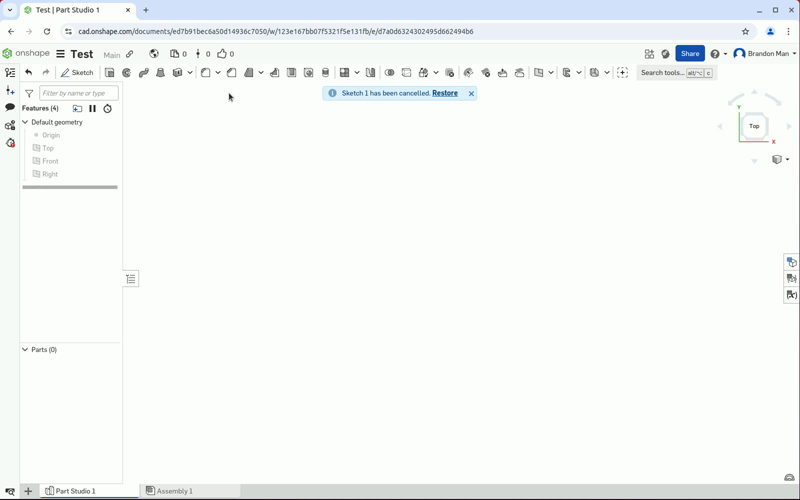
mouse_move(73, 352)
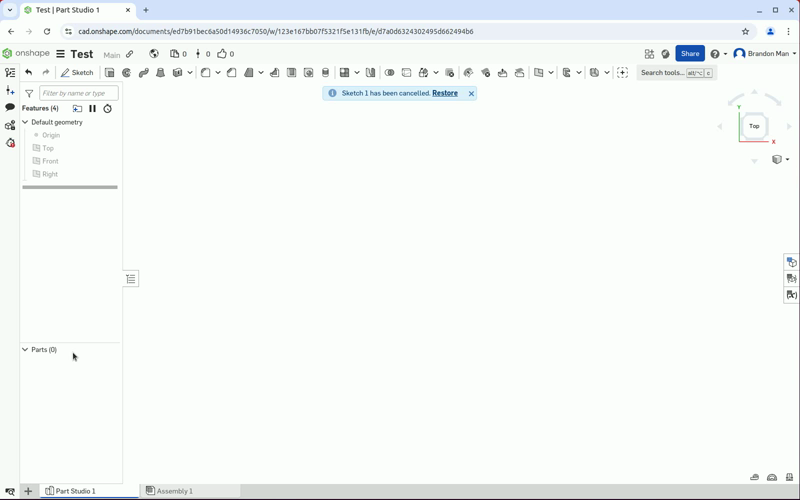
key(y)
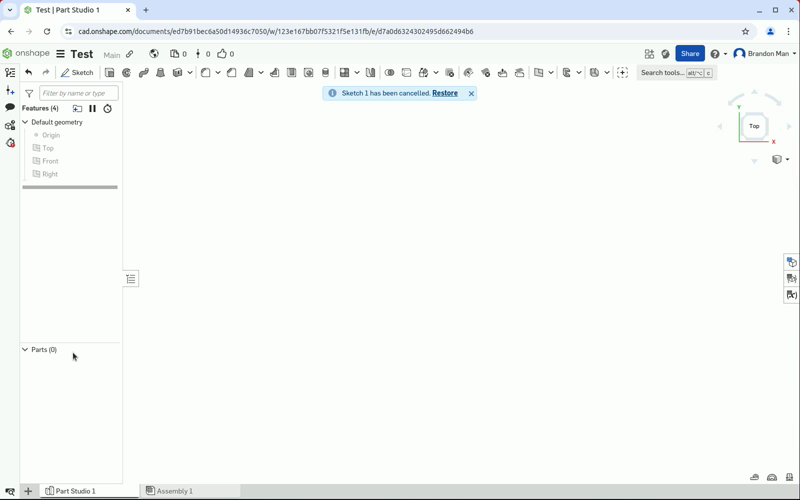
key(shift+p)
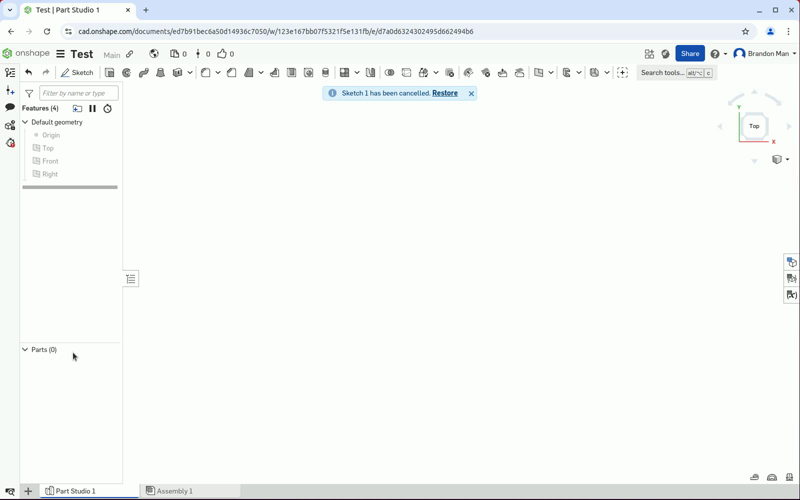
key(space)
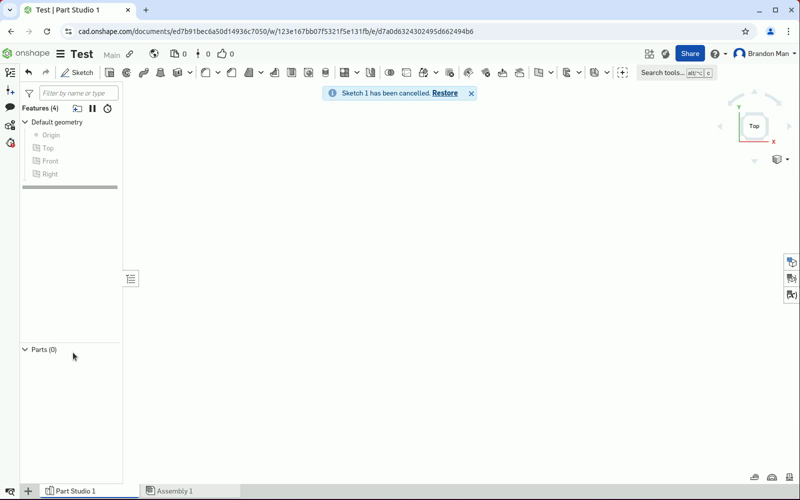
key_down(shift)
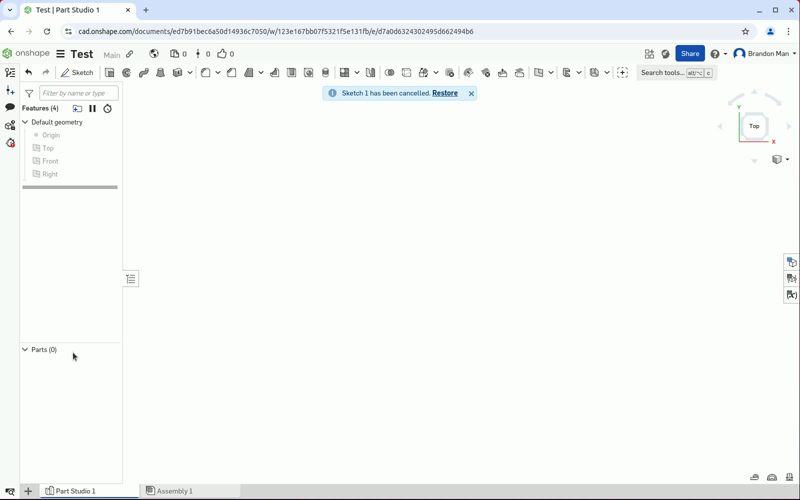
key(up)
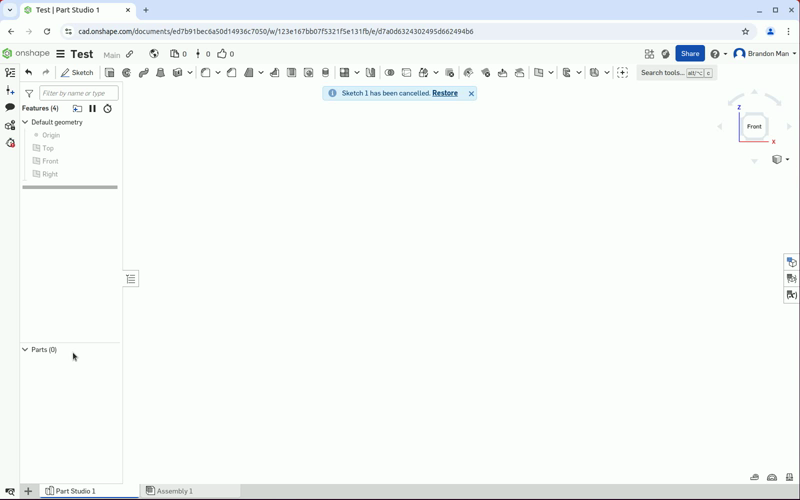
key_up(shift)
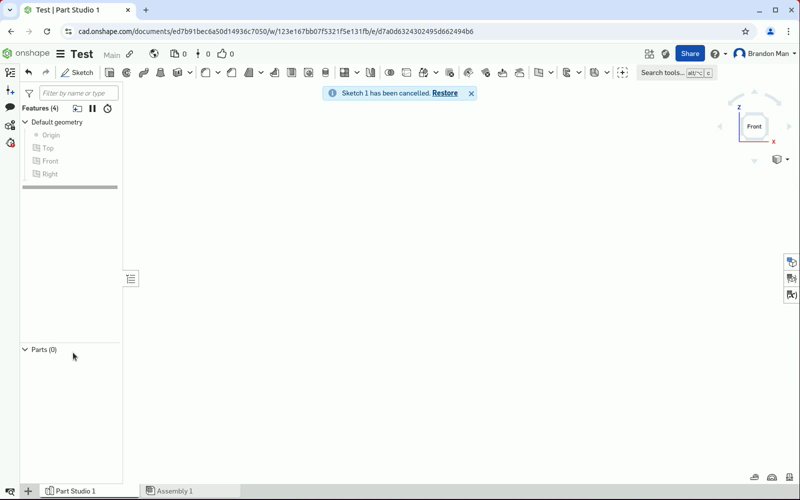
mouse_move(73, 352)
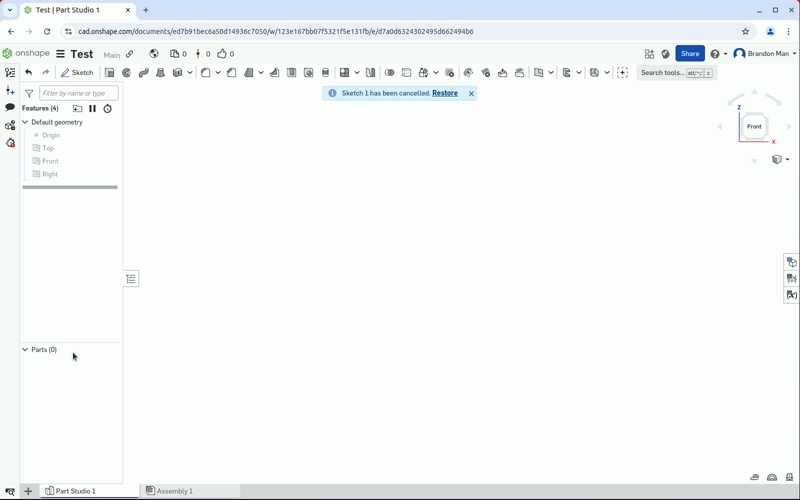
key(shift+y)
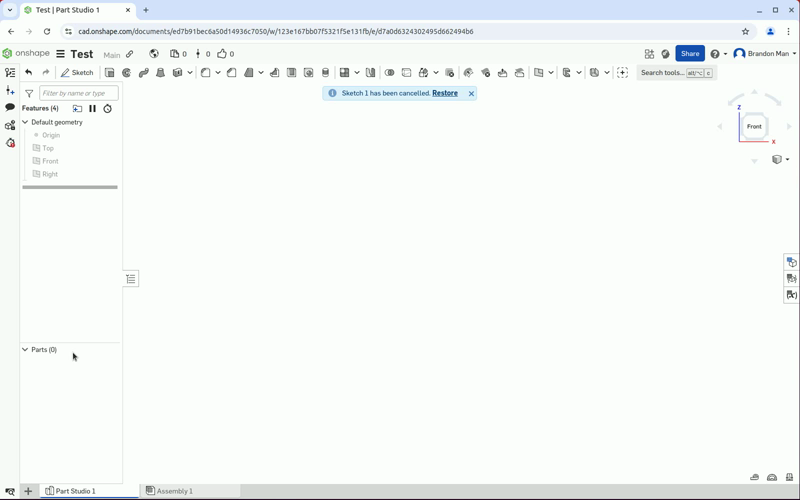
key(shift+s)
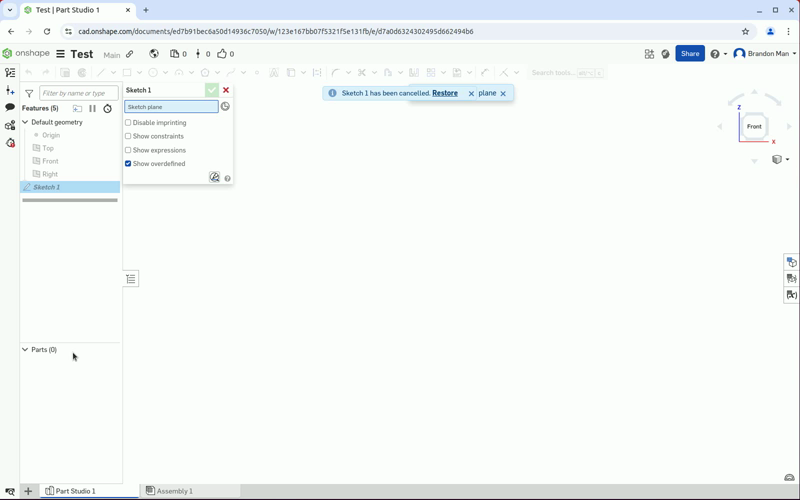
mouse_move(73, 163)
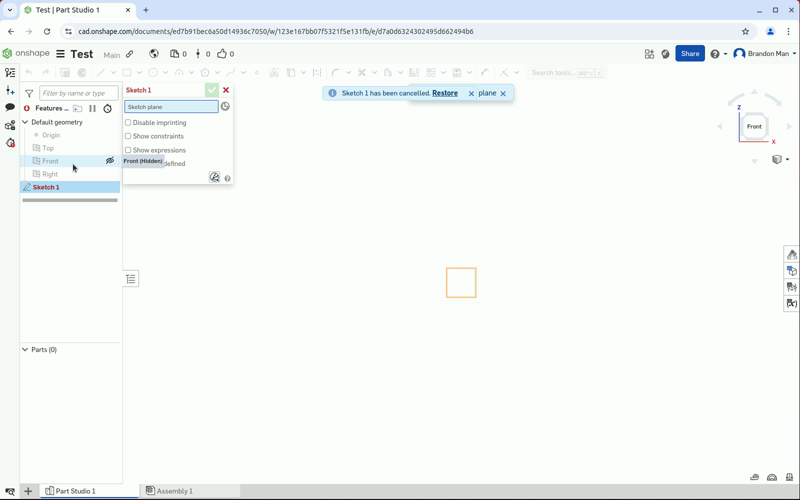
click(73, 163)
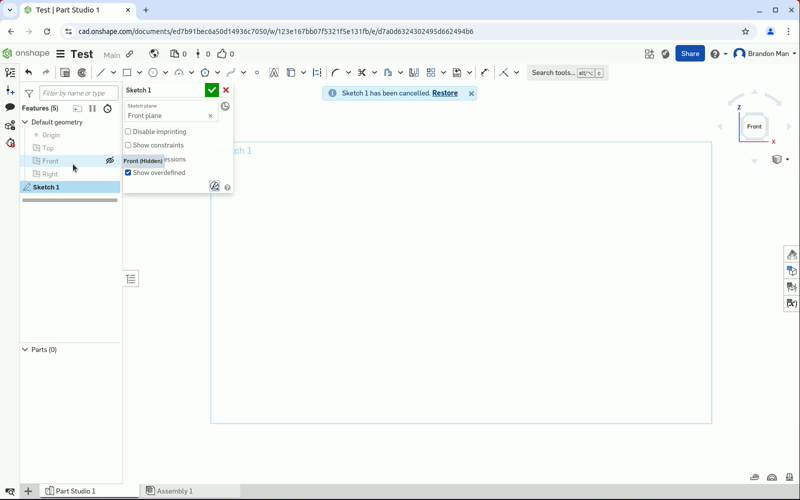
mouse_move(73, 352)
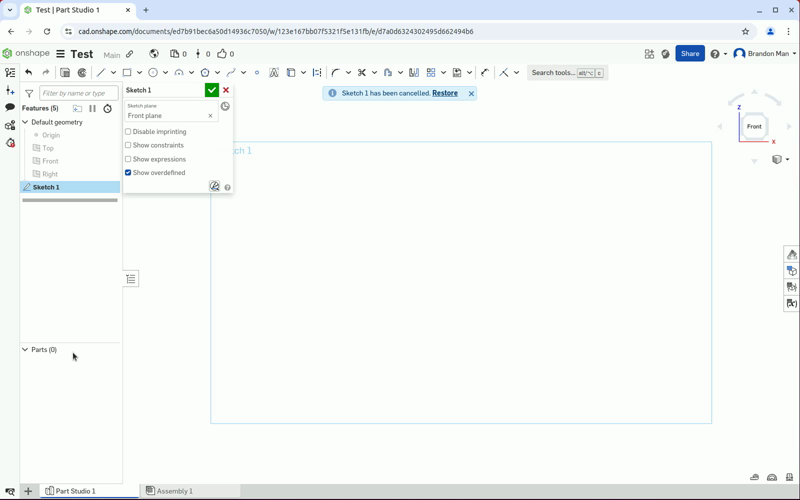
key(y)
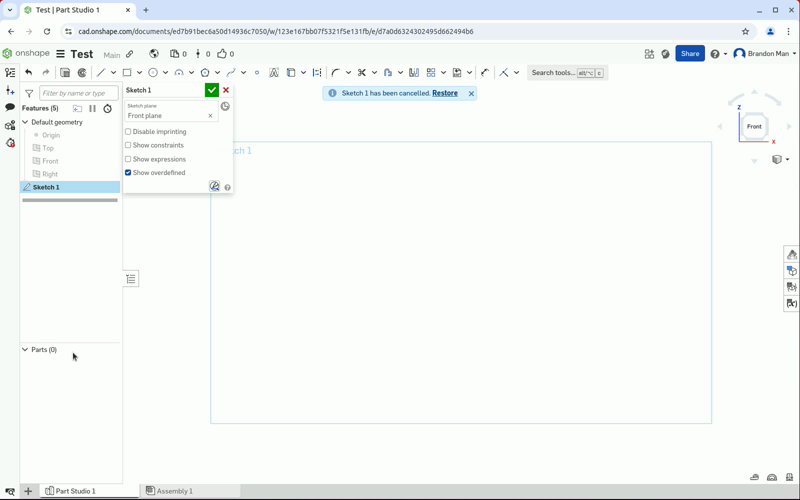
key(l)
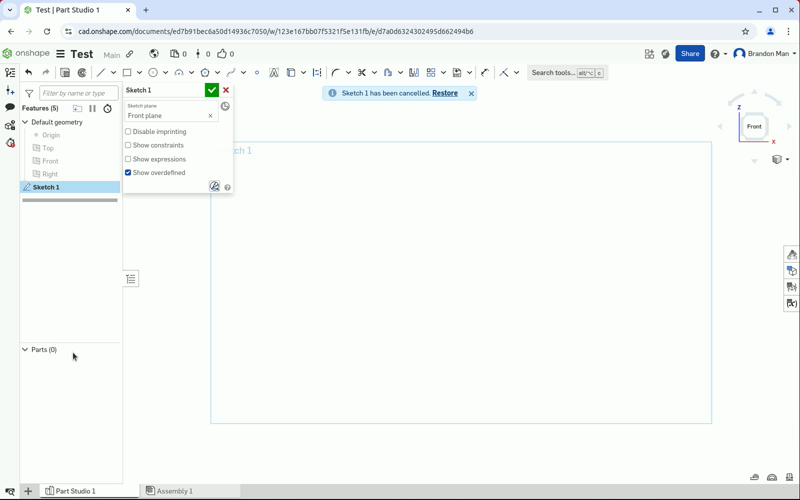
key_down(shift)
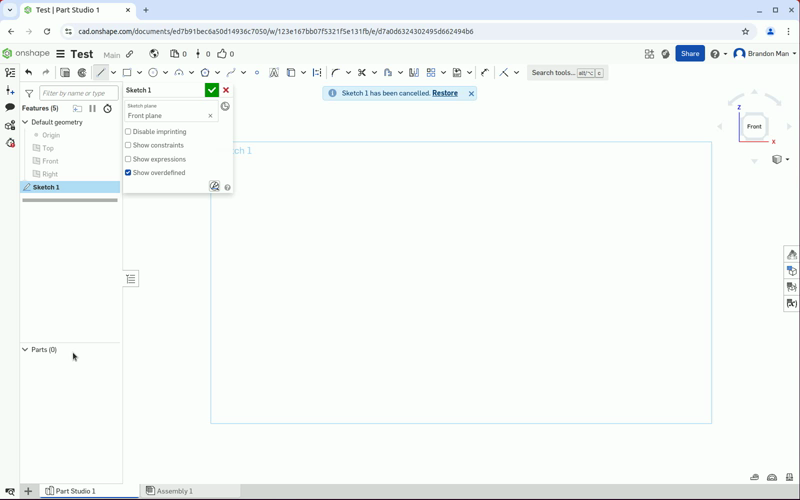
mouse_move(348, 270)
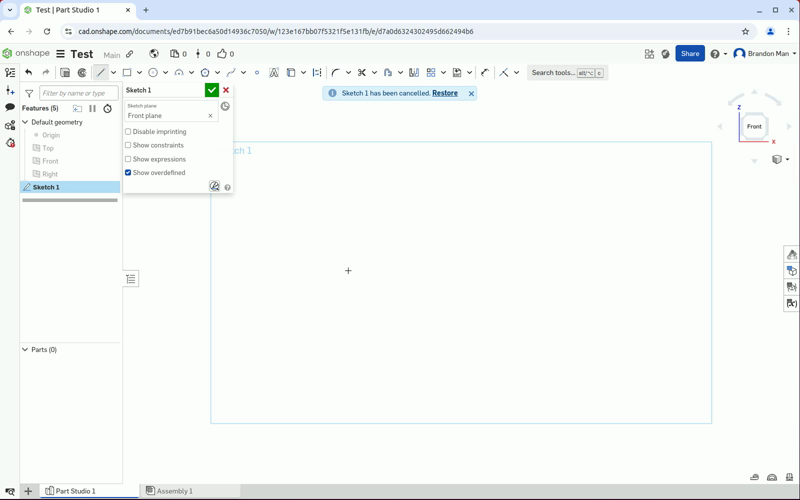
click(348, 270)
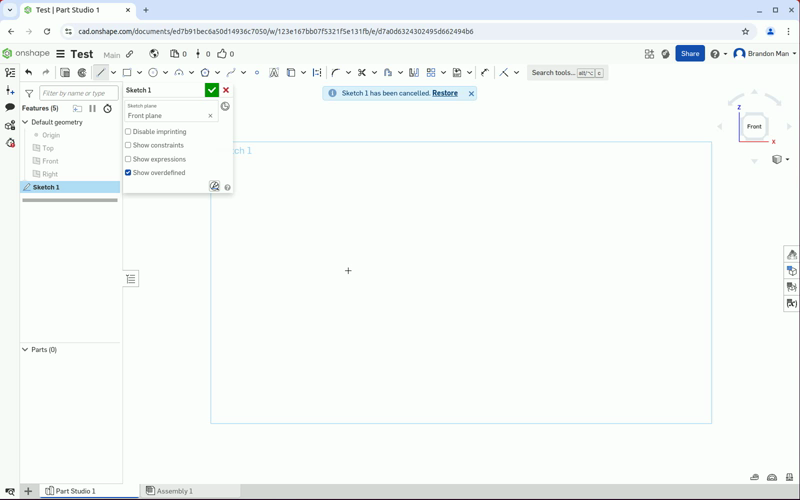
key_up(shift)
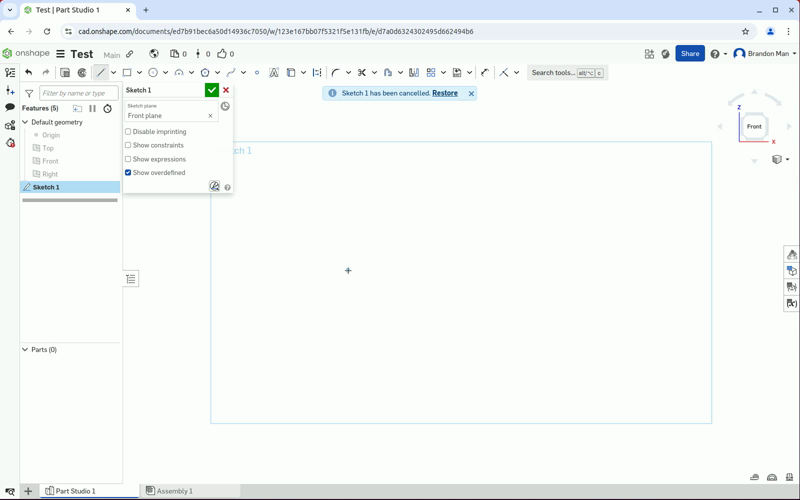
key_down(shift)
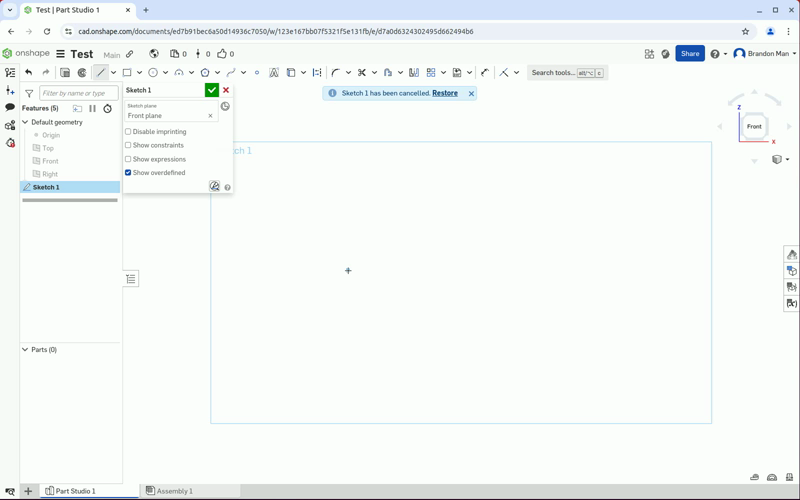
mouse_move(378, 270)
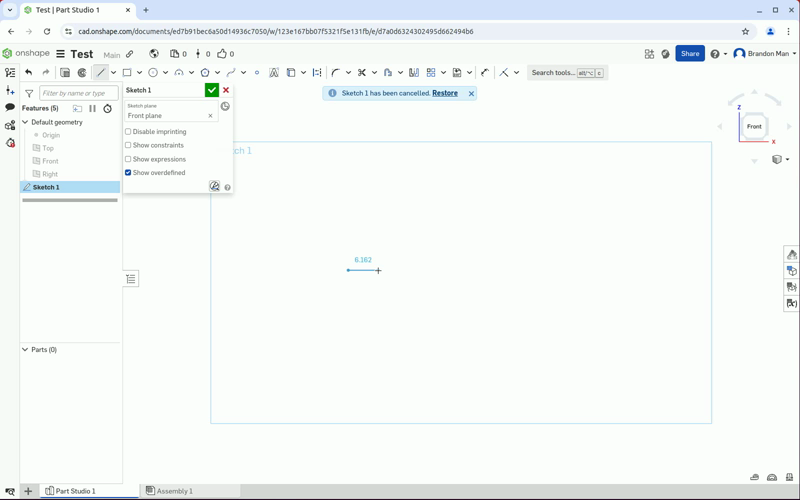
mouse_move(365, 282)
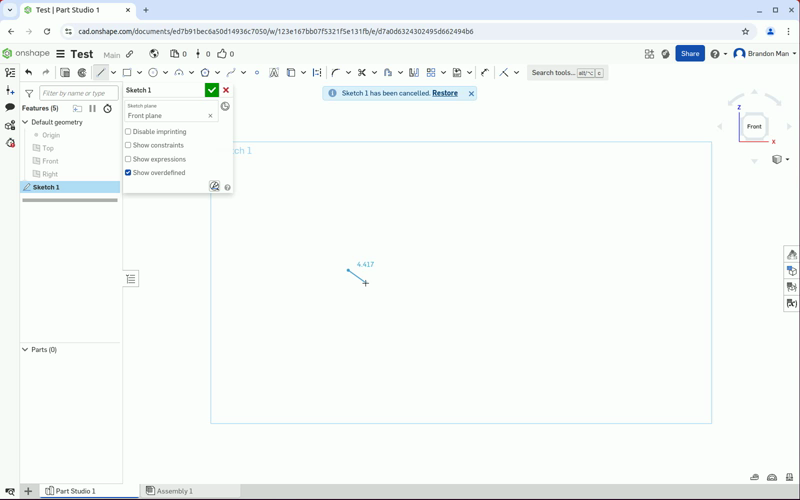
click(365, 282)
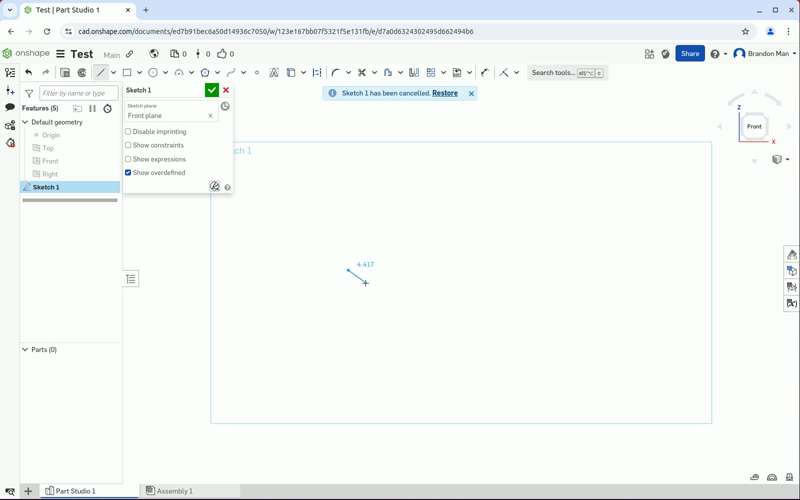
key_up(shift)
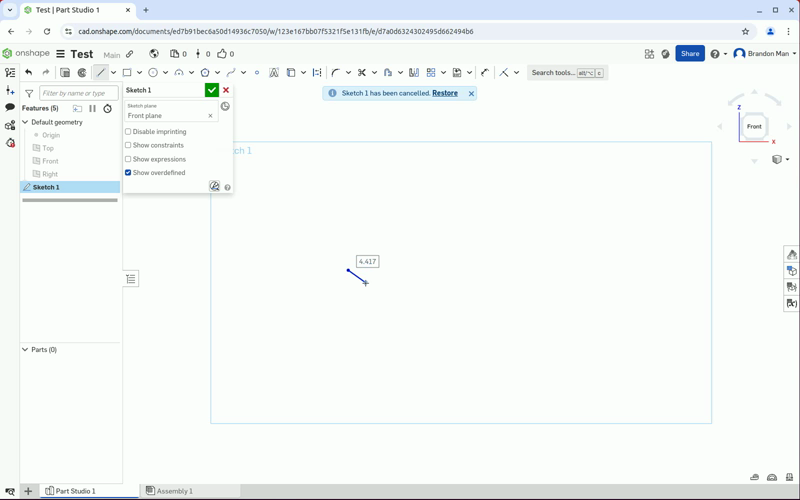
key_down(shift)
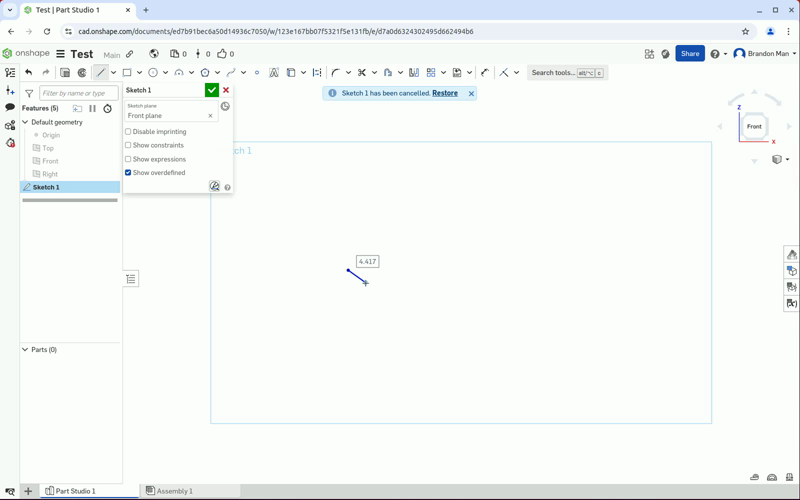
mouse_move(365, 348)
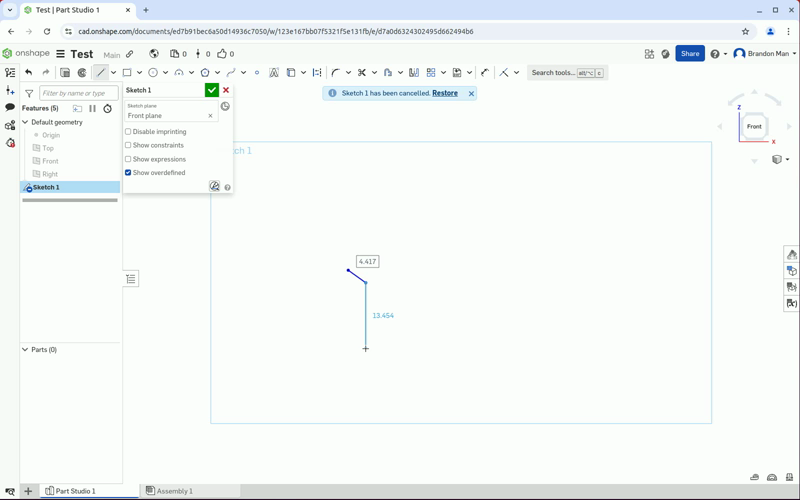
click(365, 348)
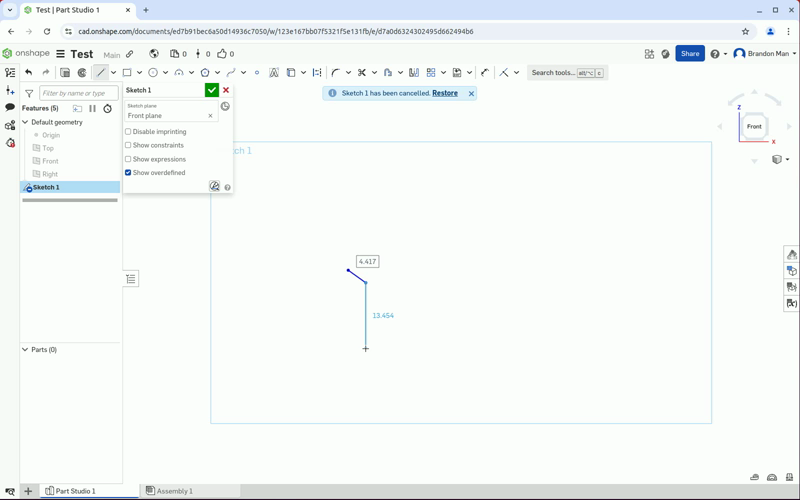
key_up(shift)
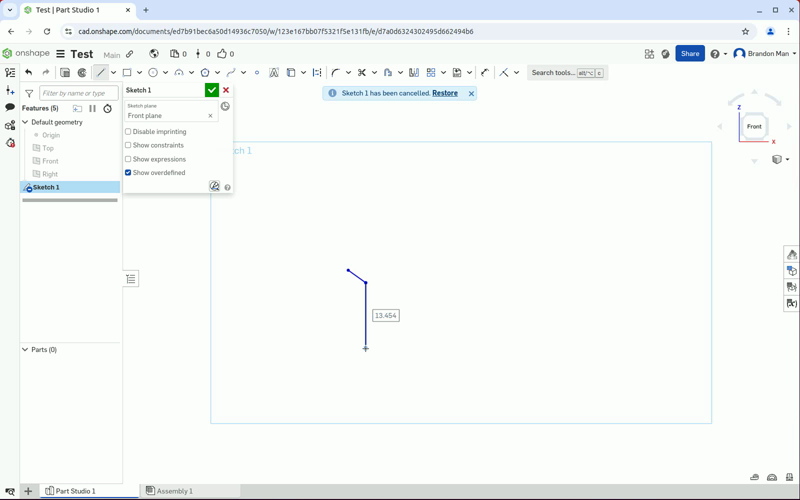
key_down(shift)
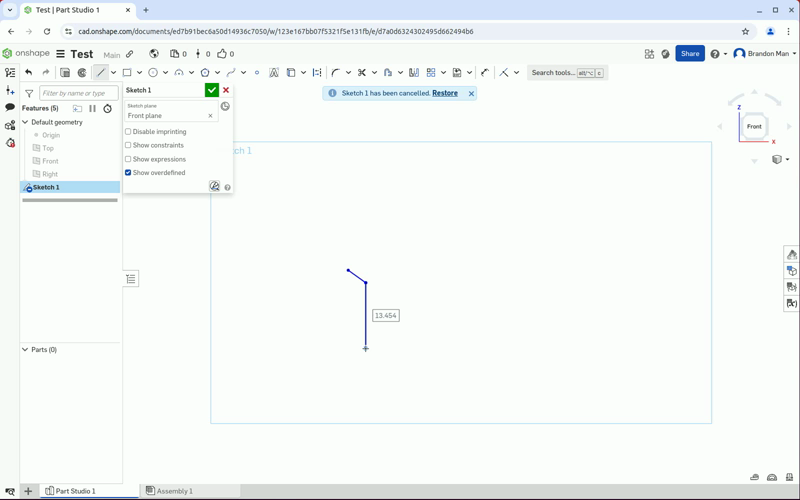
mouse_move(395, 348)
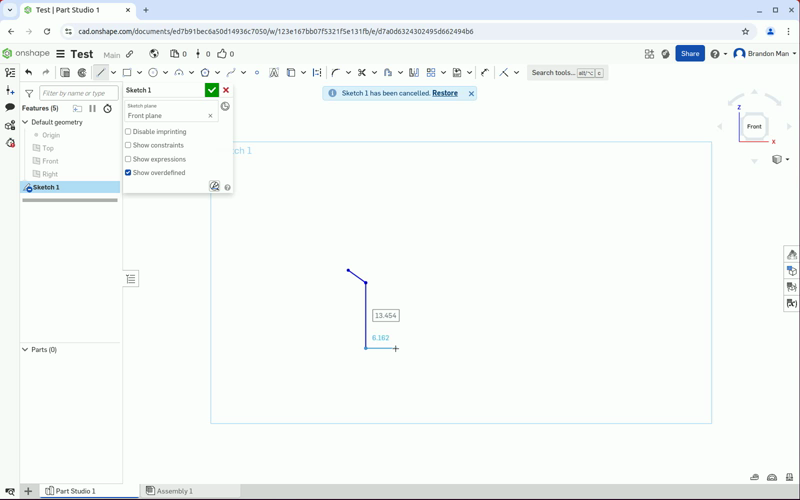
mouse_move(382, 355)
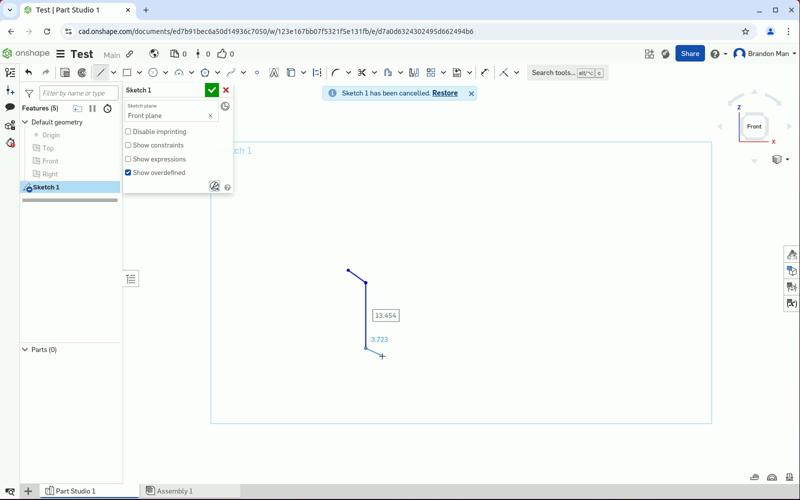
click(382, 355)
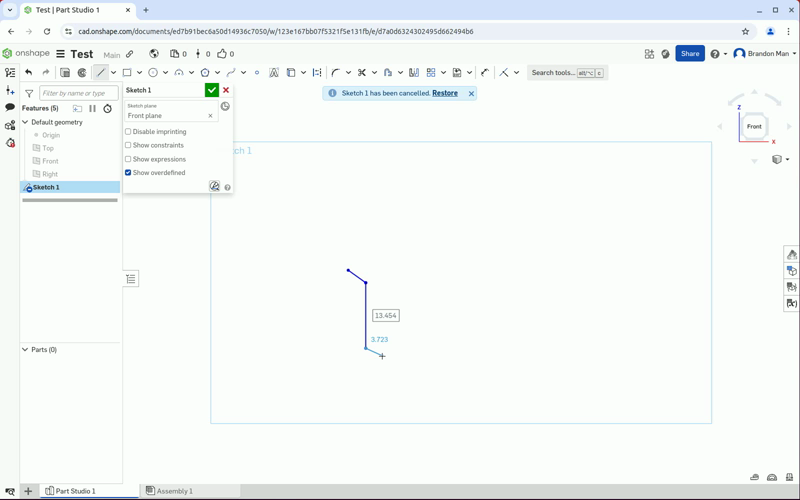
key_up(shift)
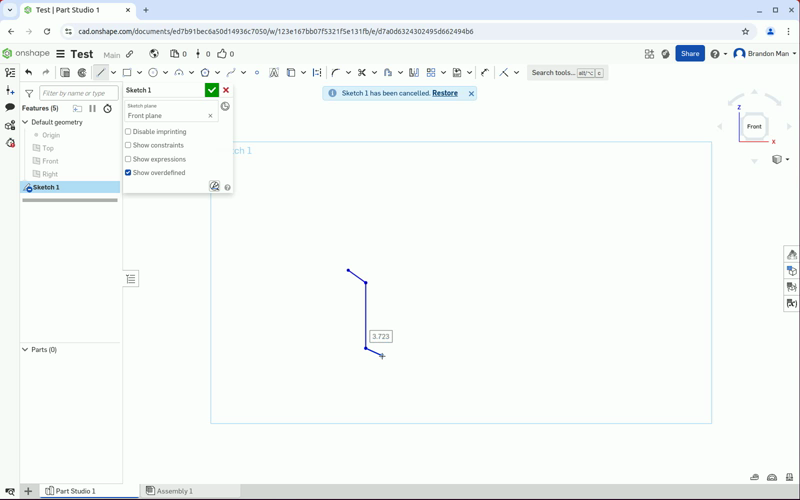
key_down(shift)
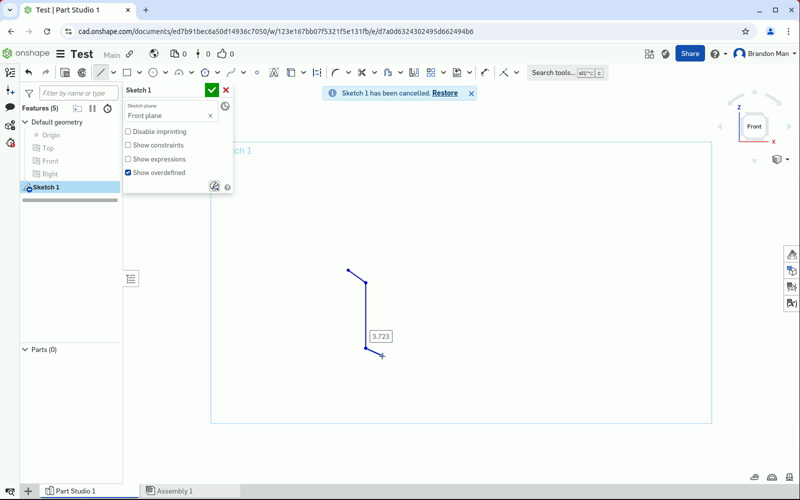
mouse_move(412, 355)
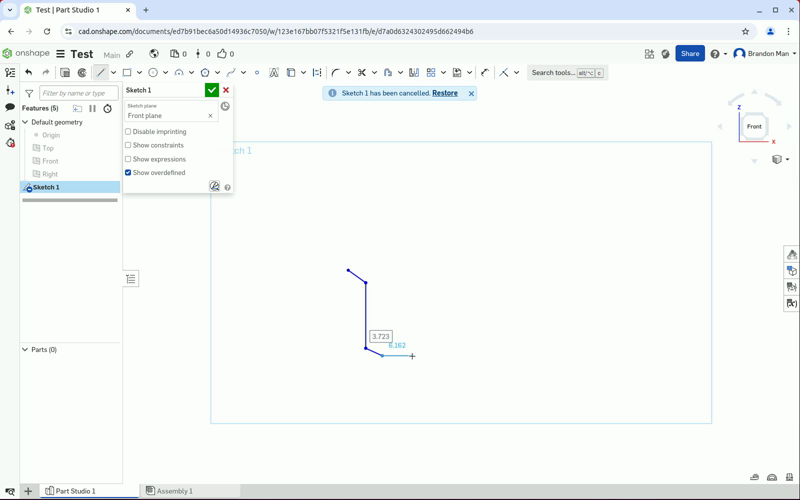
mouse_move(391, 312)
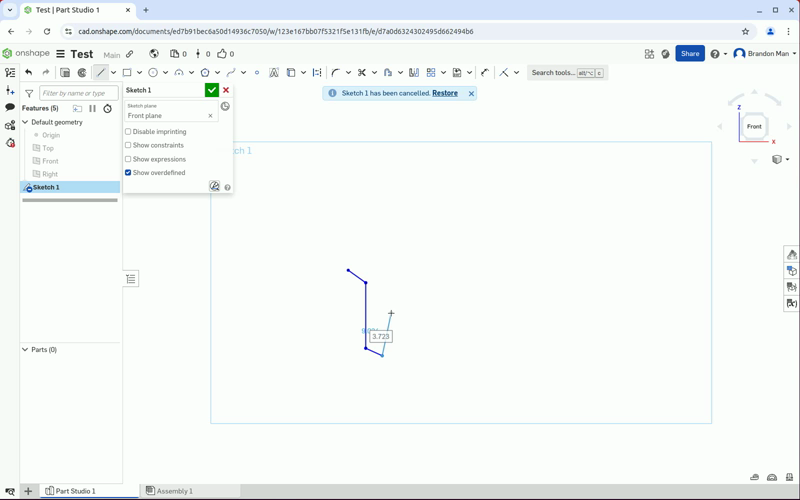
click(391, 312)
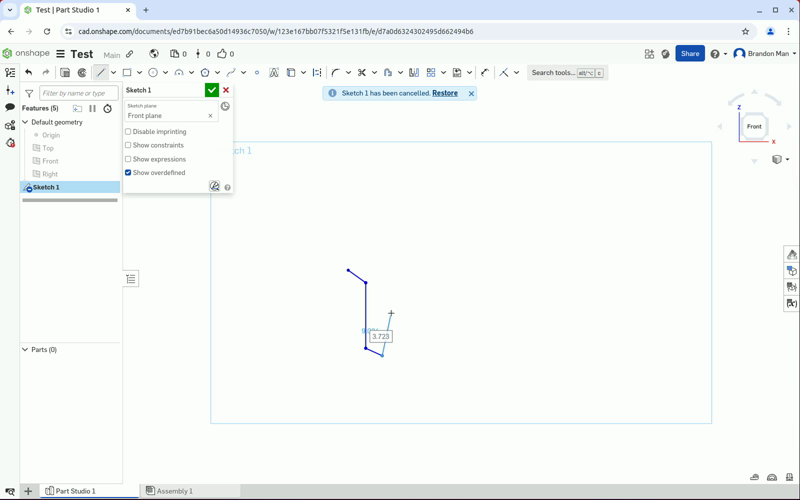
key_up(shift)
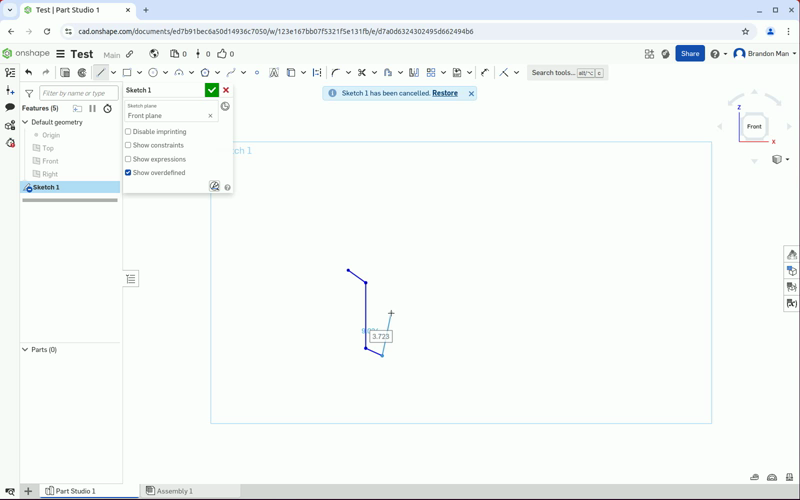
key_down(shift)
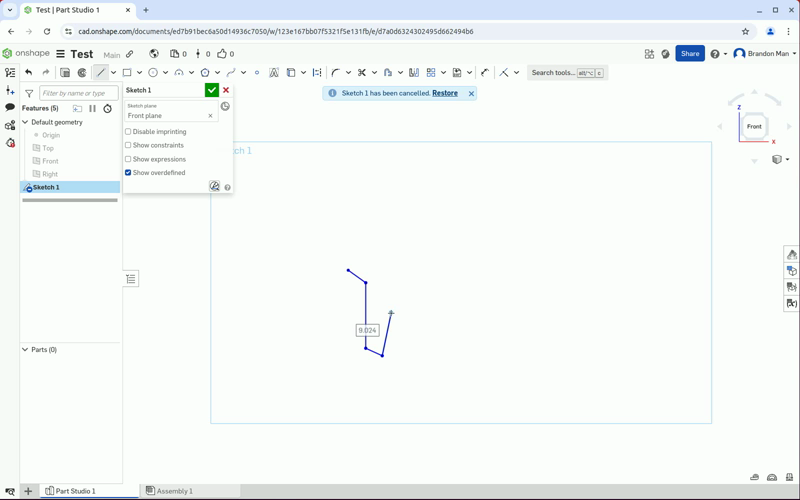
mouse_move(421, 312)
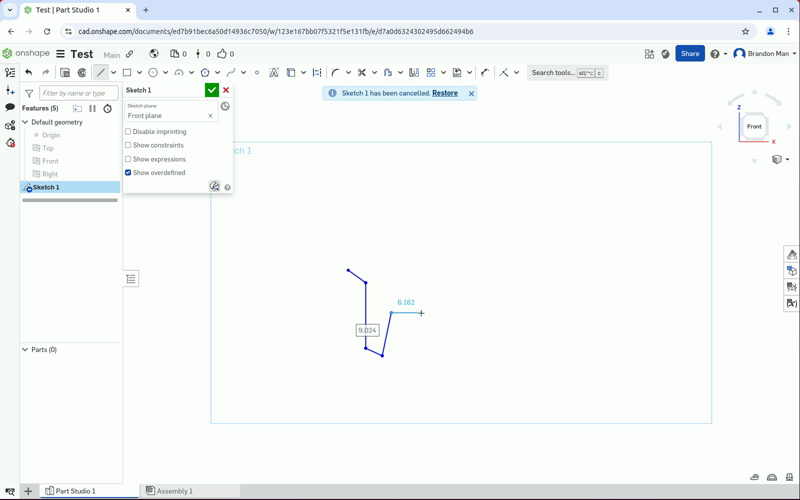
mouse_move(421, 294)
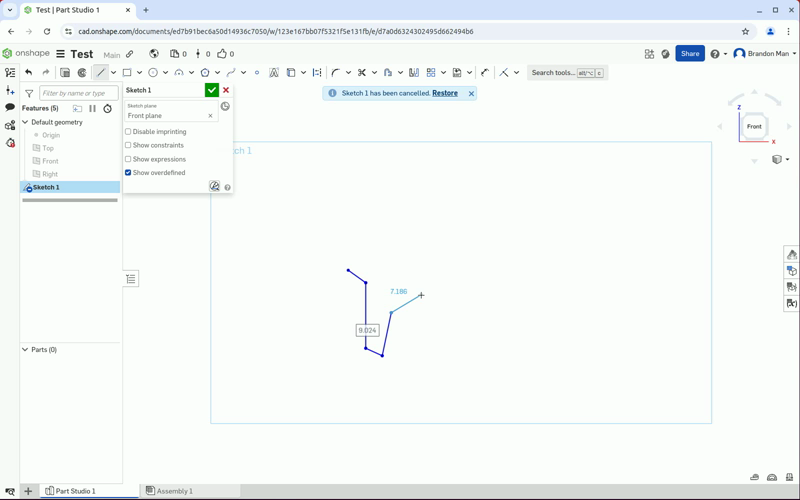
click(421, 294)
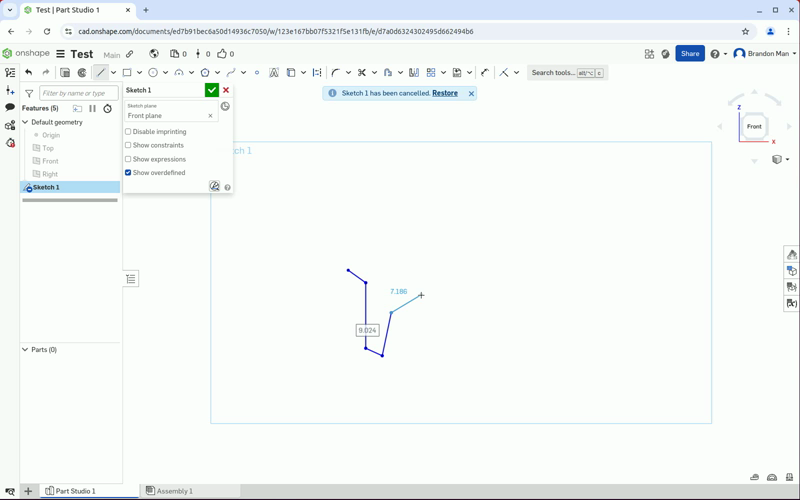
key_up(shift)
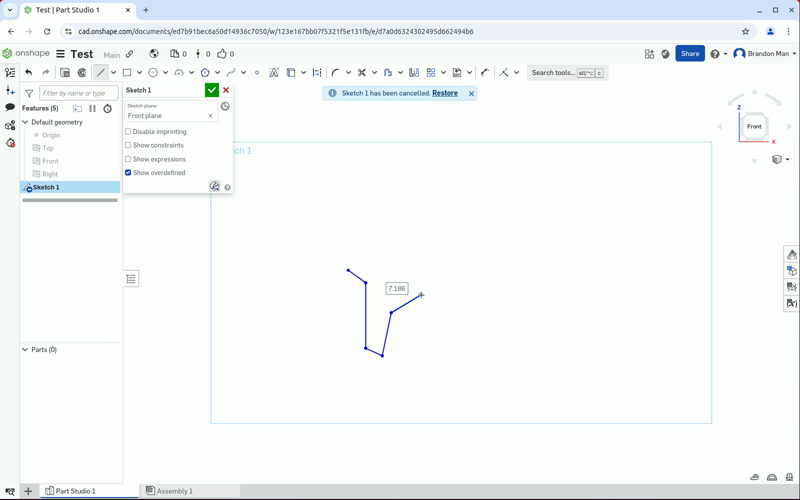
key_down(shift)
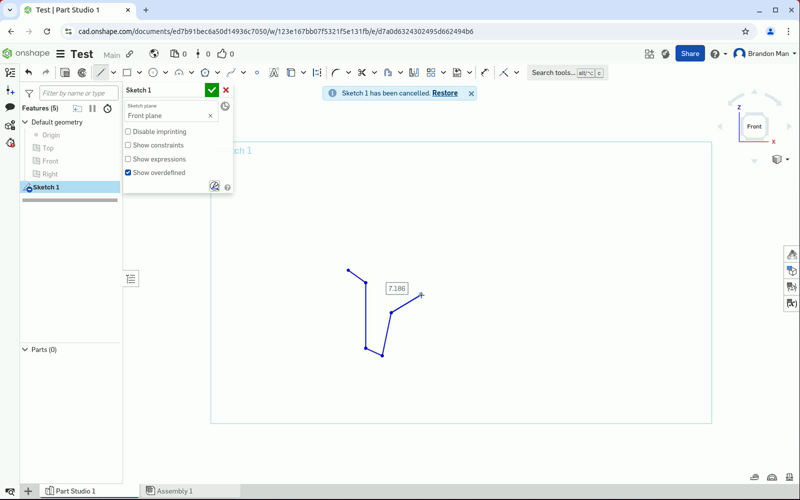
mouse_move(451, 294)
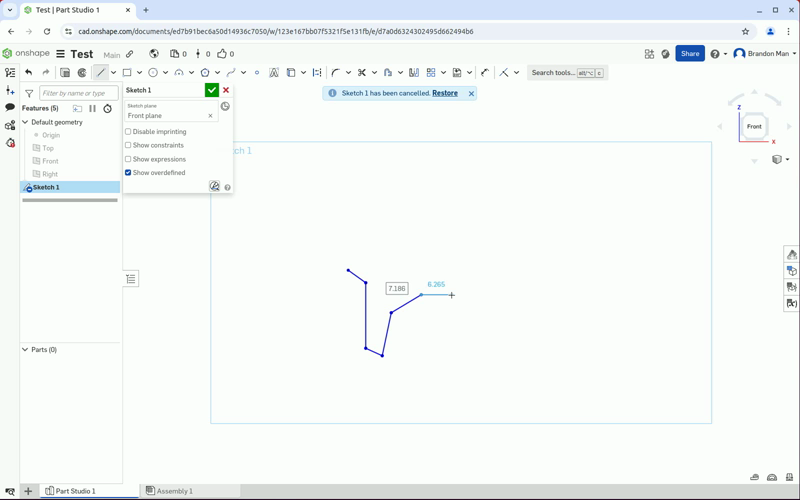
mouse_move(421, 282)
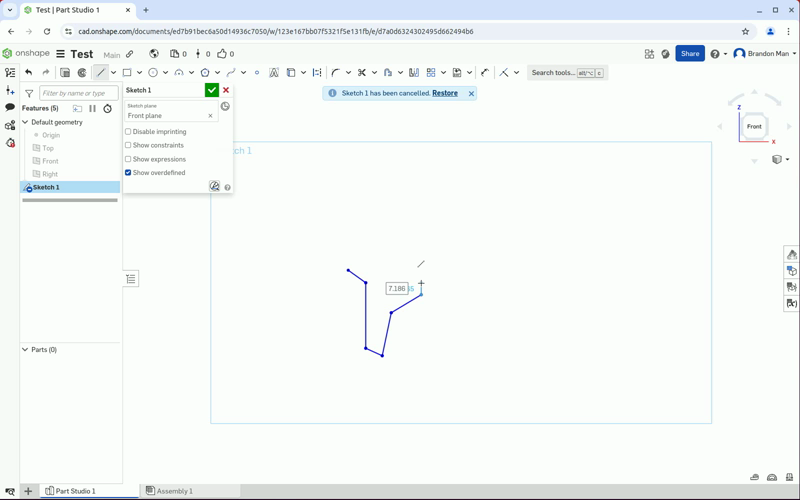
click(421, 282)
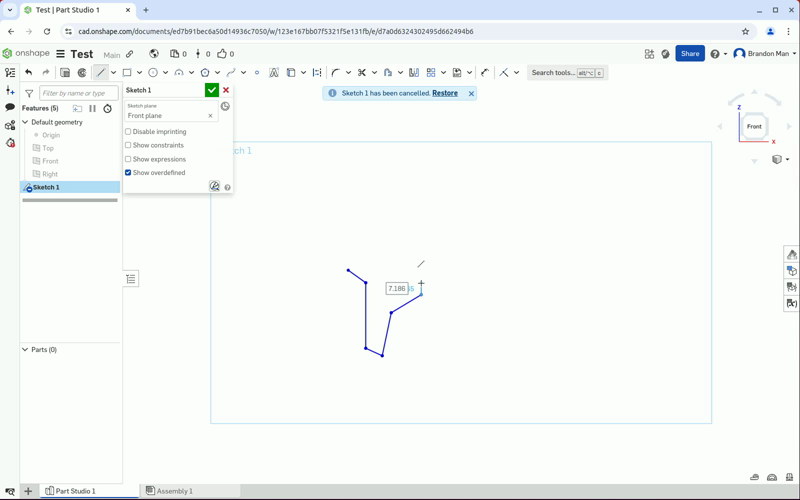
key_up(shift)
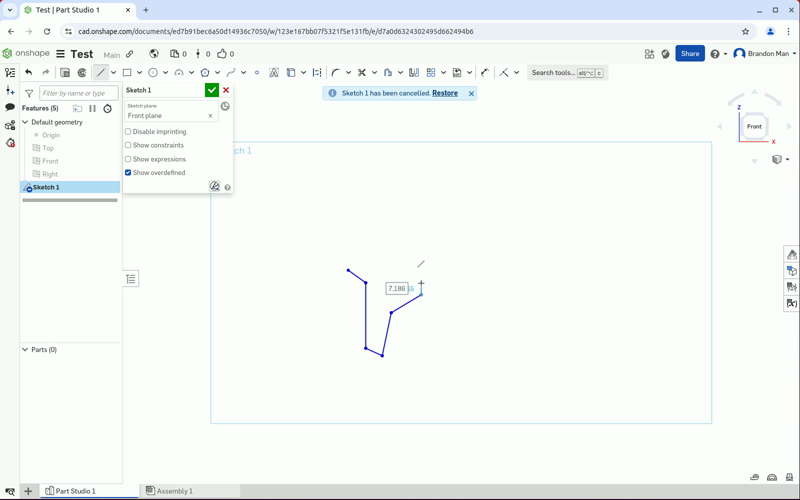
key_down(shift)
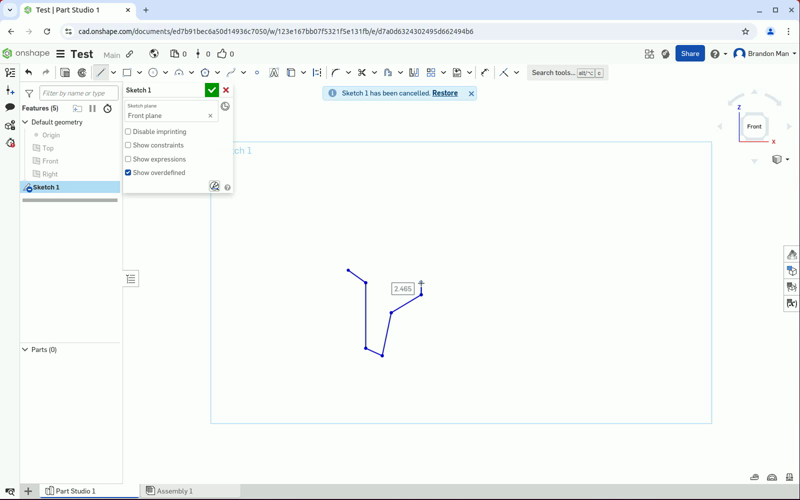
mouse_move(517, 282)
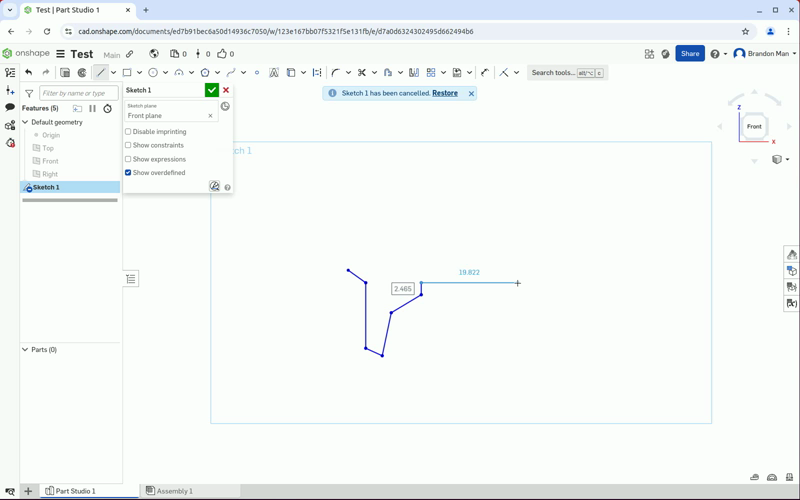
click(517, 282)
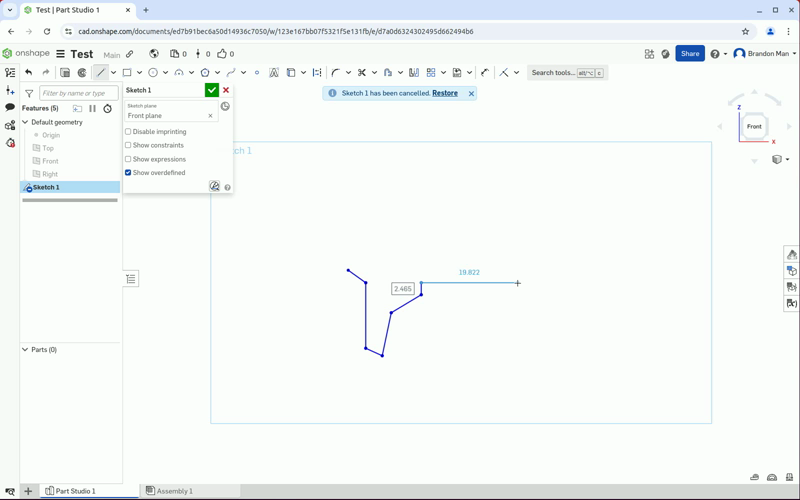
key_up(shift)
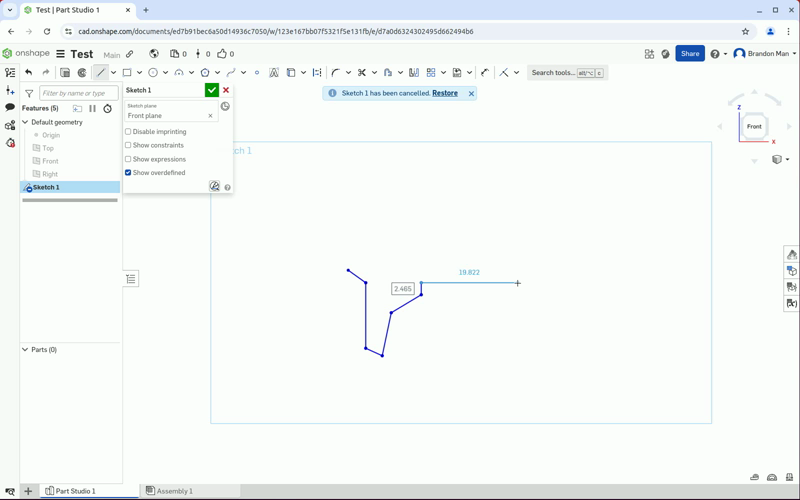
key_down(shift)
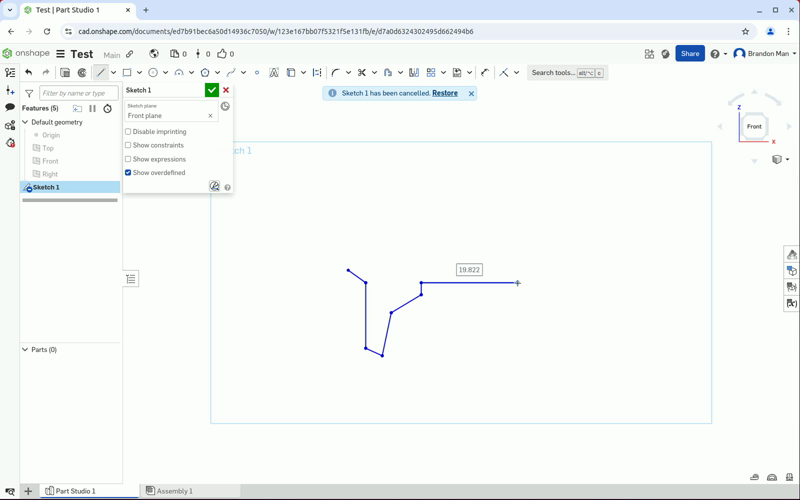
mouse_move(547, 282)
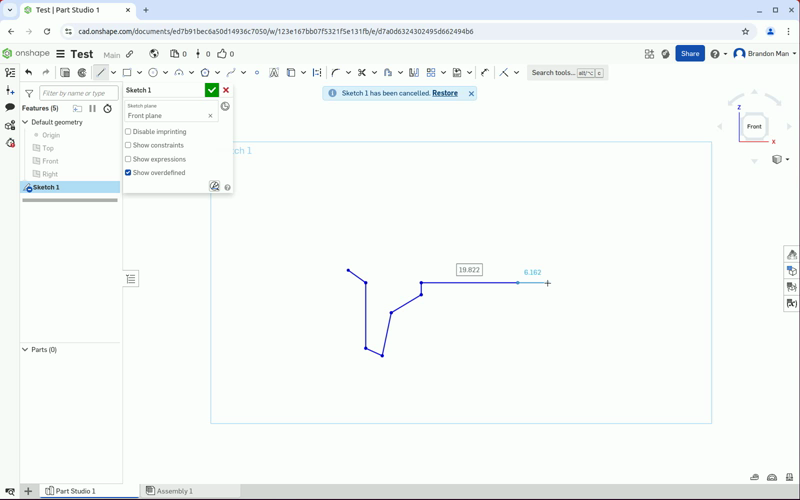
mouse_move(510, 279)
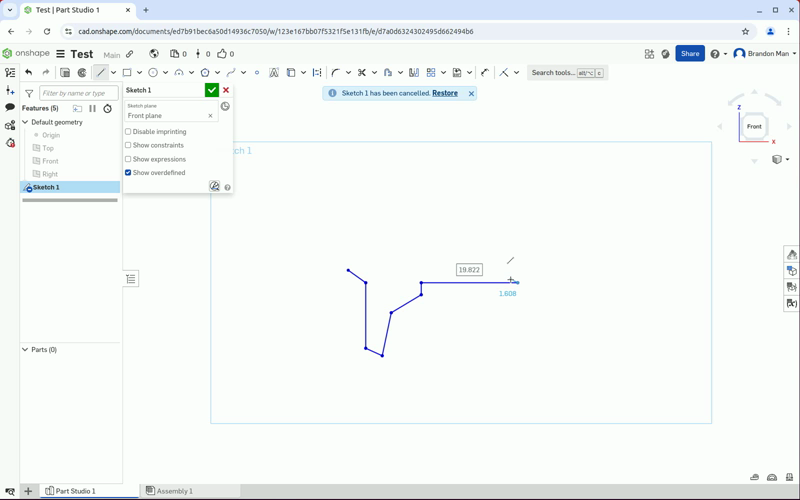
click(510, 279)
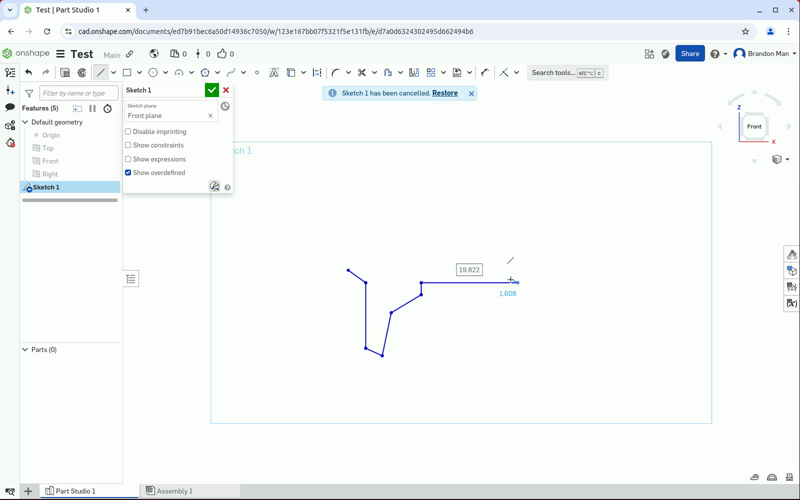
key_up(shift)
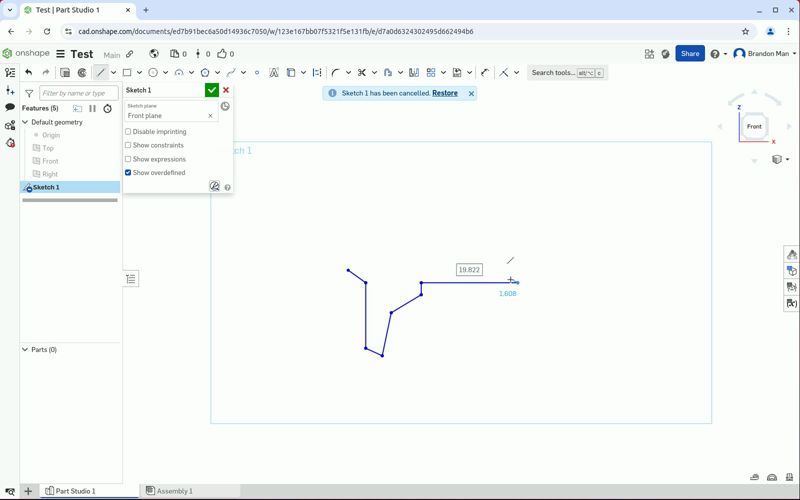
key_down(shift)
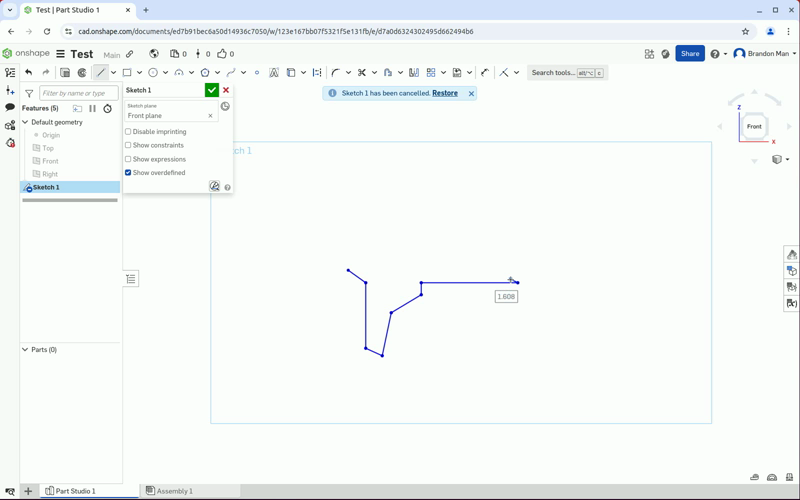
mouse_move(540, 279)
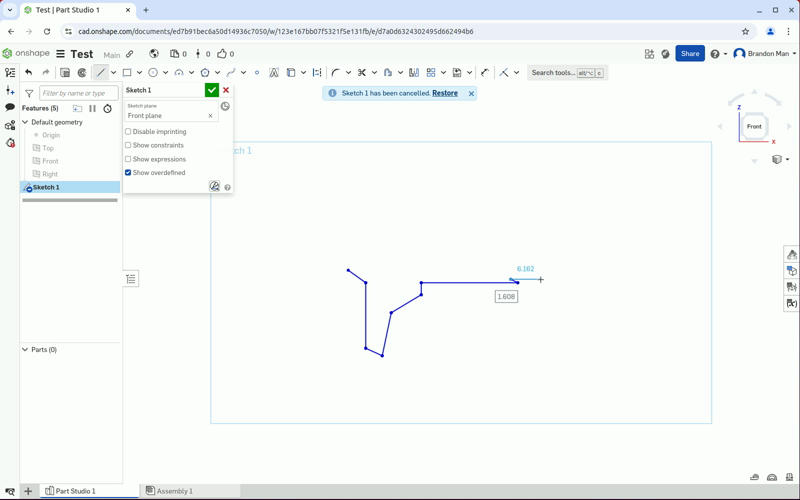
mouse_move(510, 266)
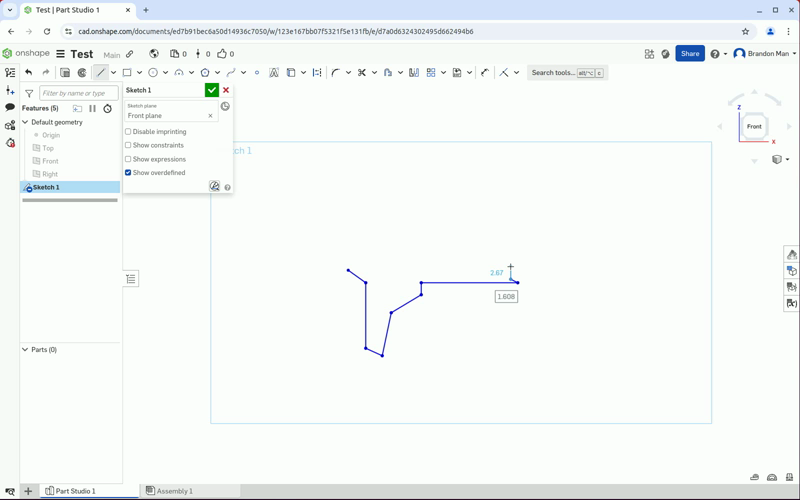
click(510, 266)
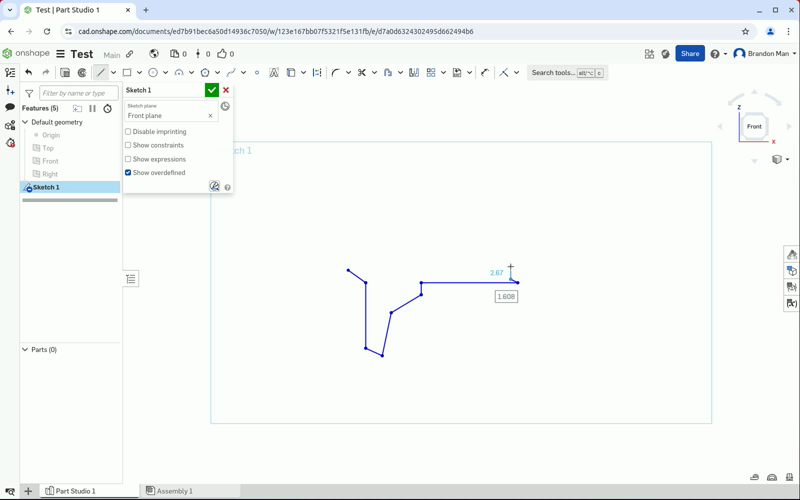
key_up(shift)
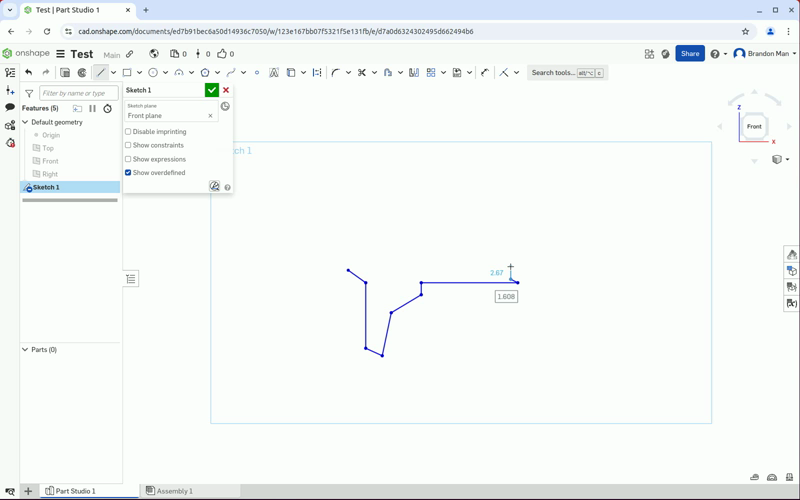
key_down(shift)
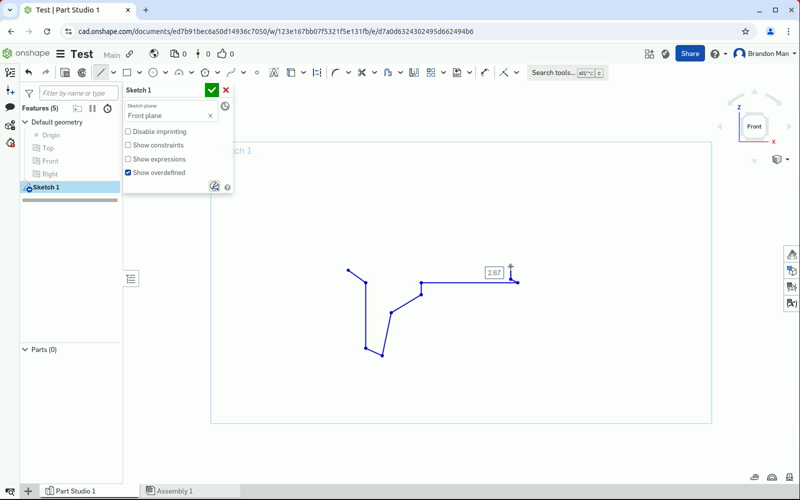
mouse_move(540, 266)
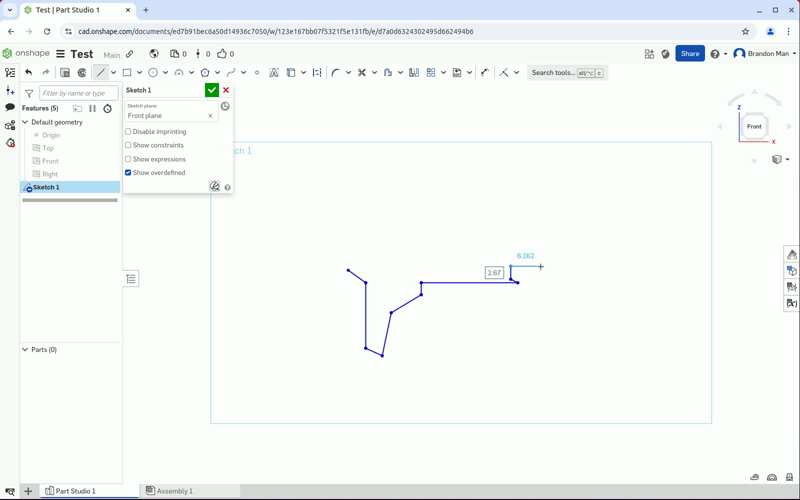
mouse_move(517, 262)
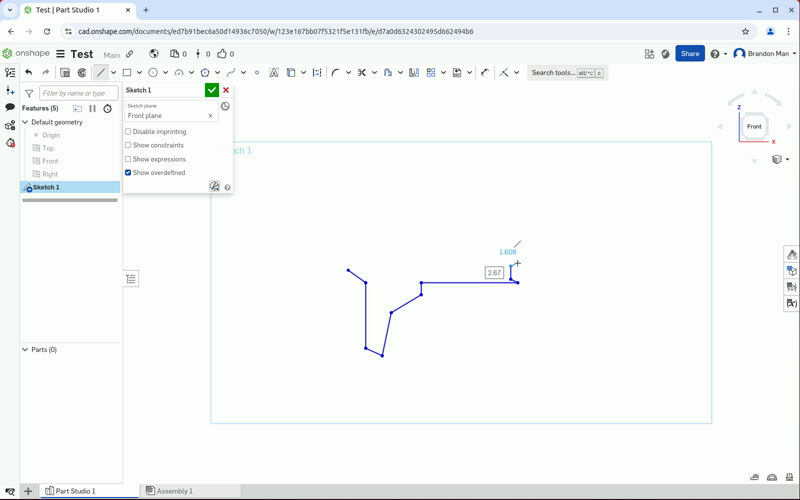
click(517, 262)
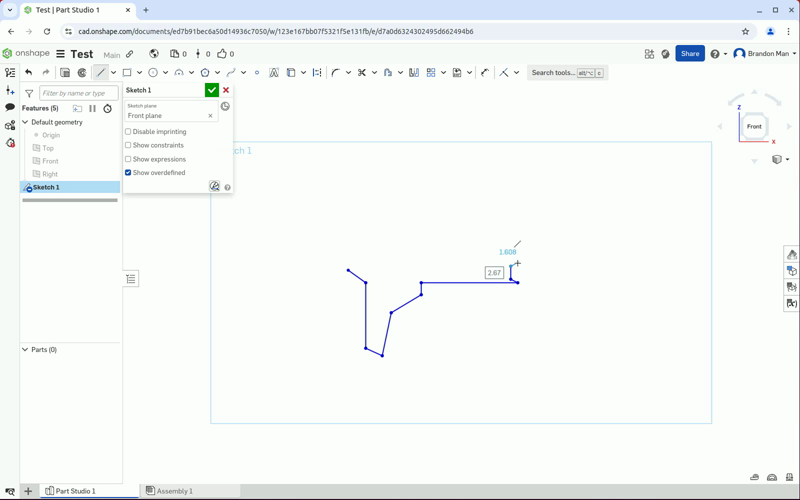
key_up(shift)
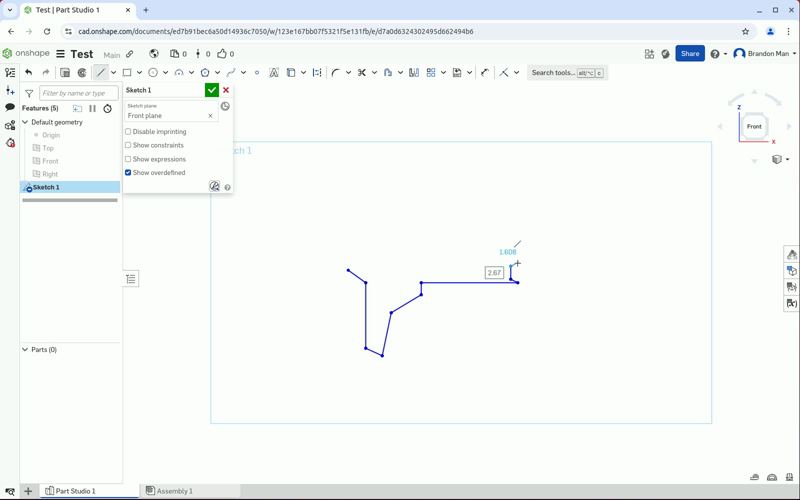
key_down(shift)
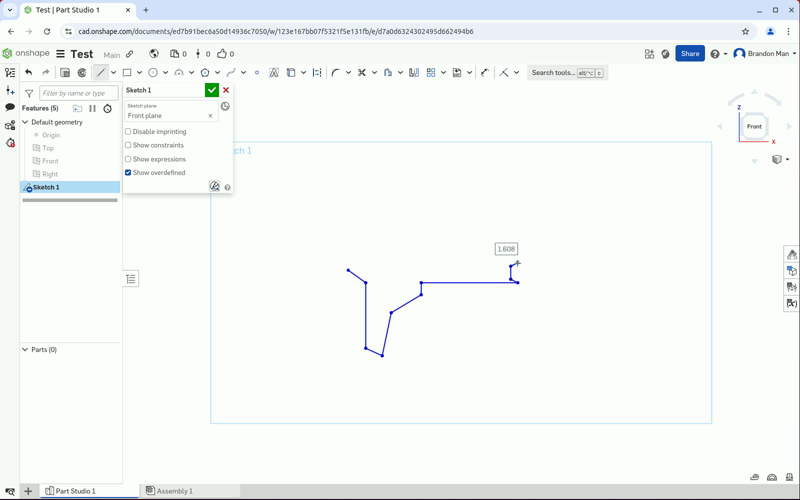
mouse_move(547, 262)
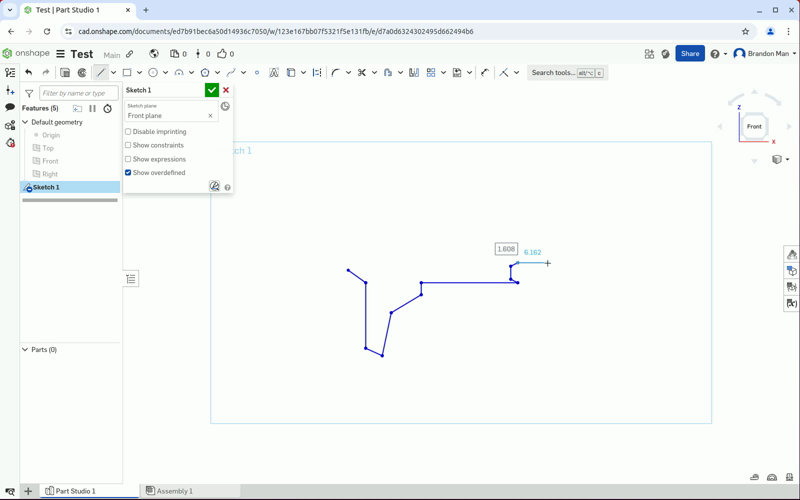
mouse_move(460, 262)
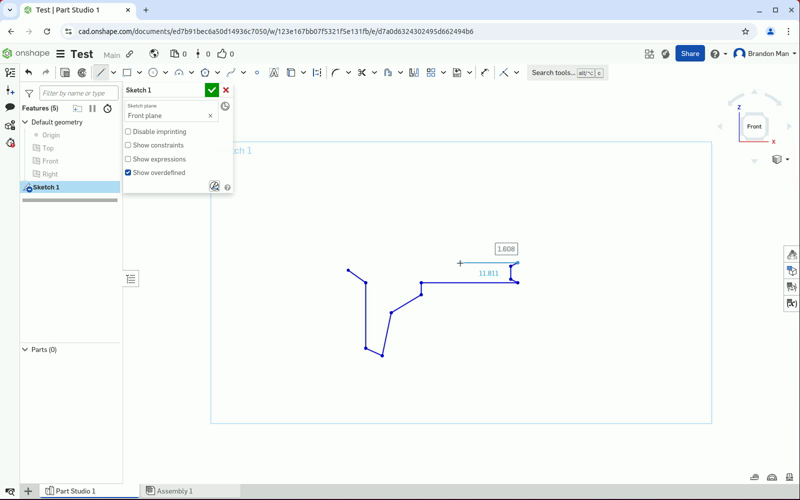
click(460, 262)
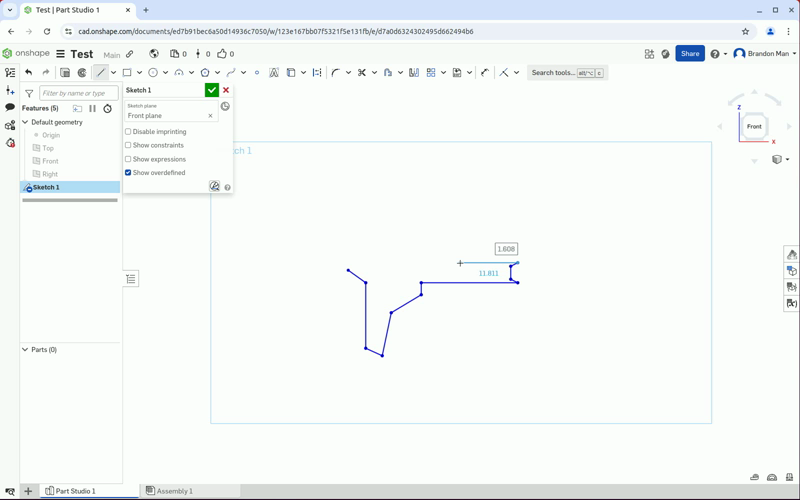
key_up(shift)
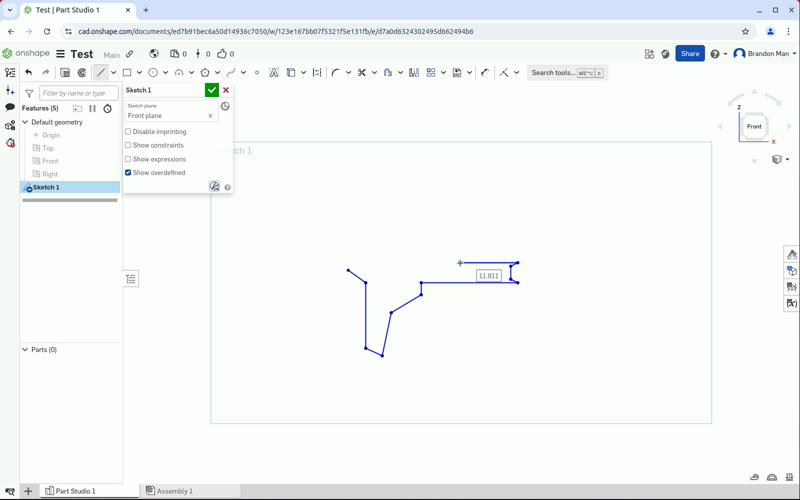
key_down(shift)
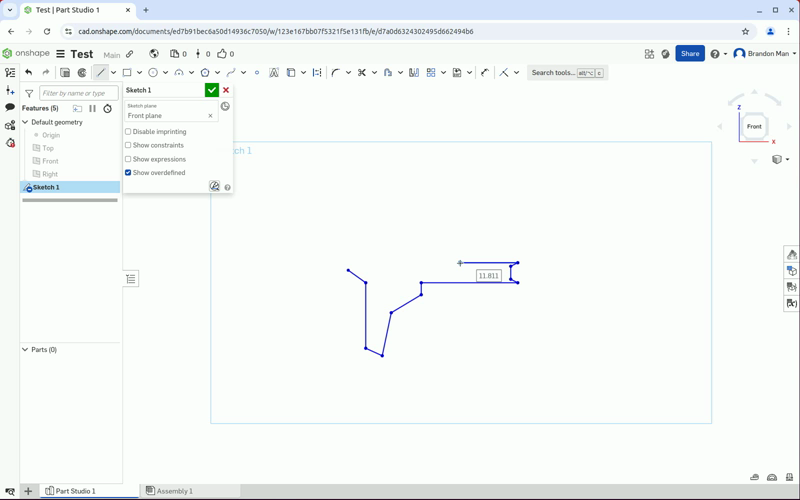
mouse_move(490, 262)
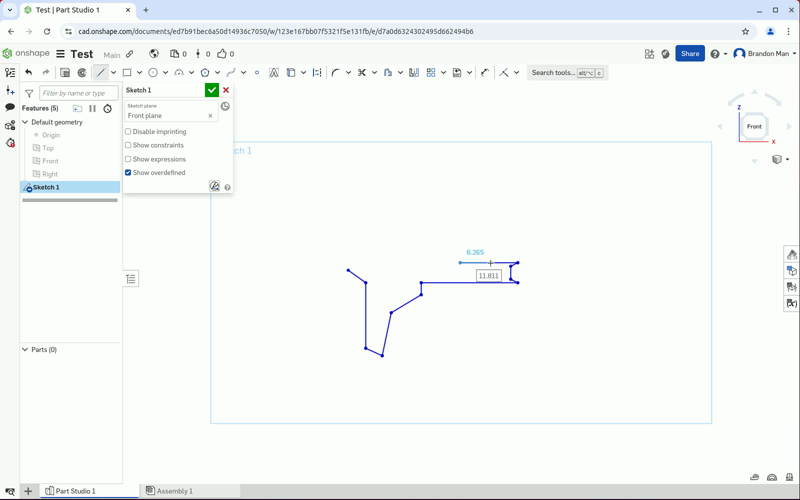
mouse_move(450, 257)
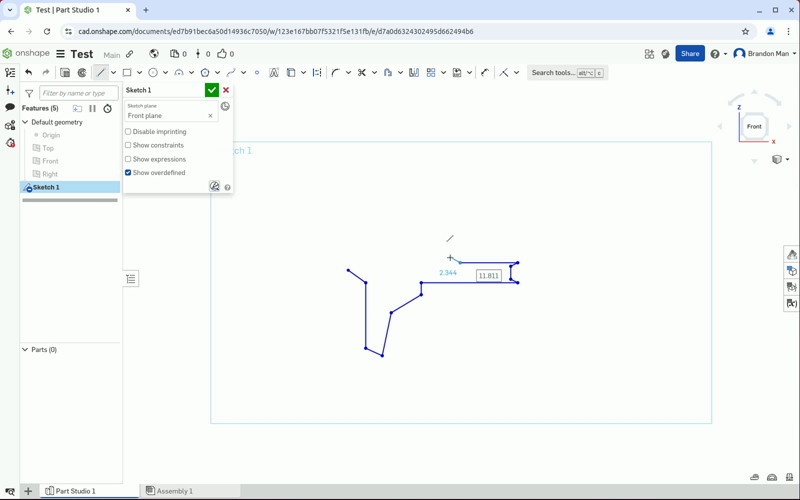
click(450, 257)
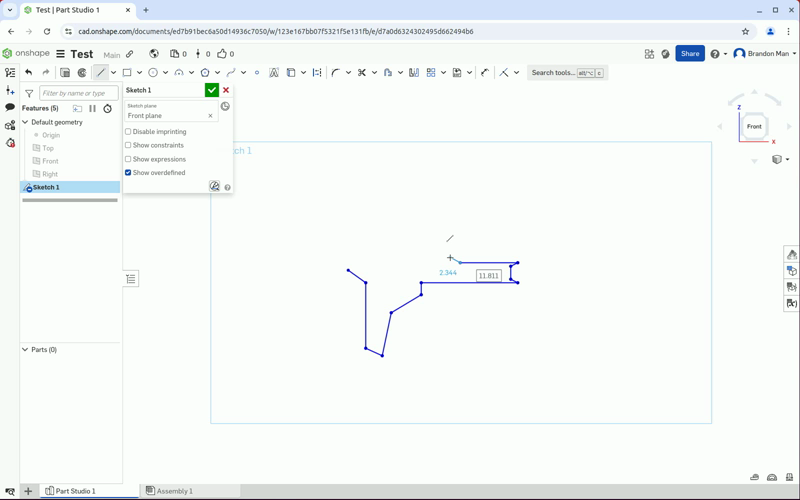
key_up(shift)
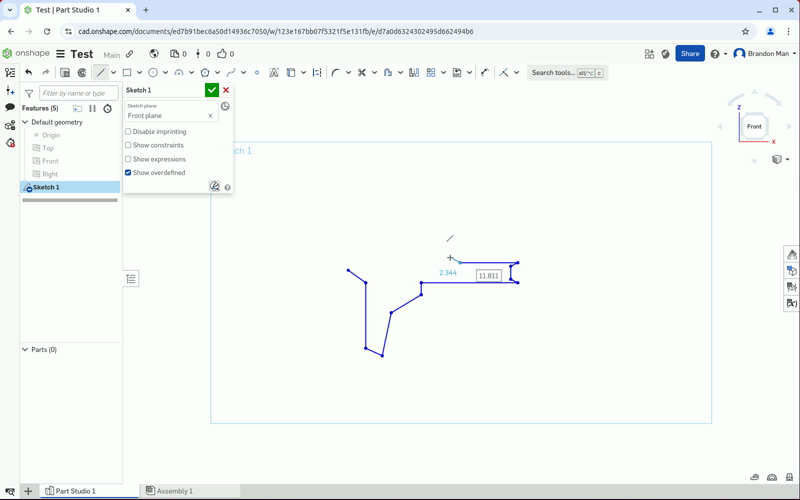
key_down(shift)
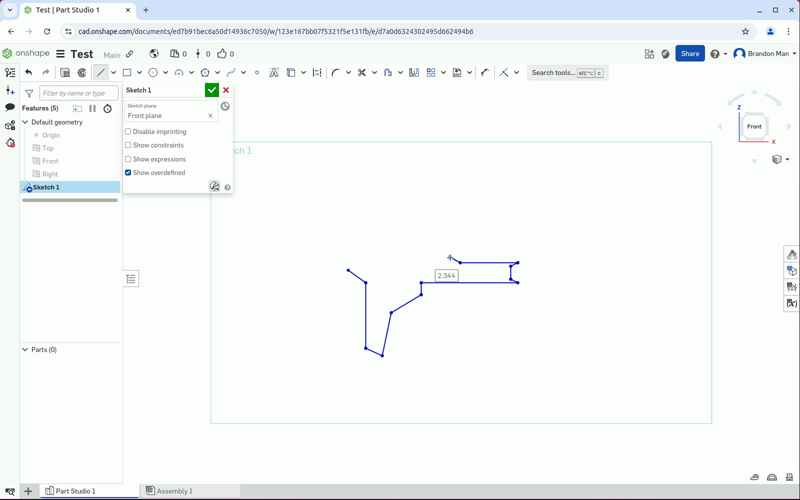
mouse_move(365, 257)
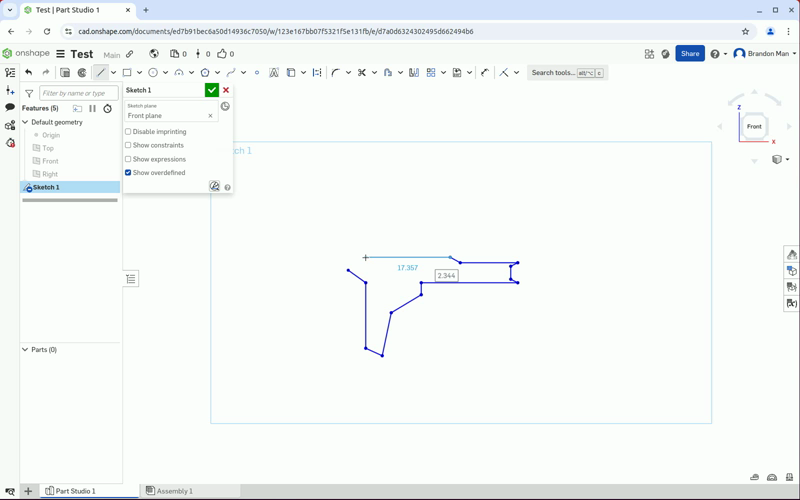
click(365, 257)
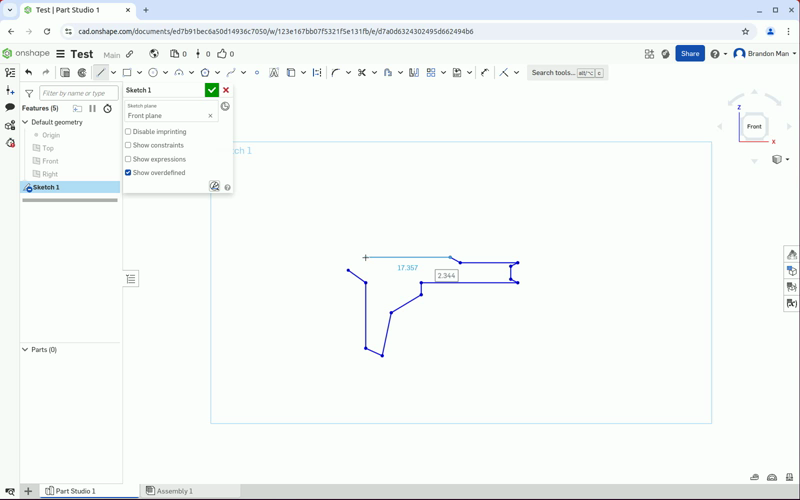
key_up(shift)
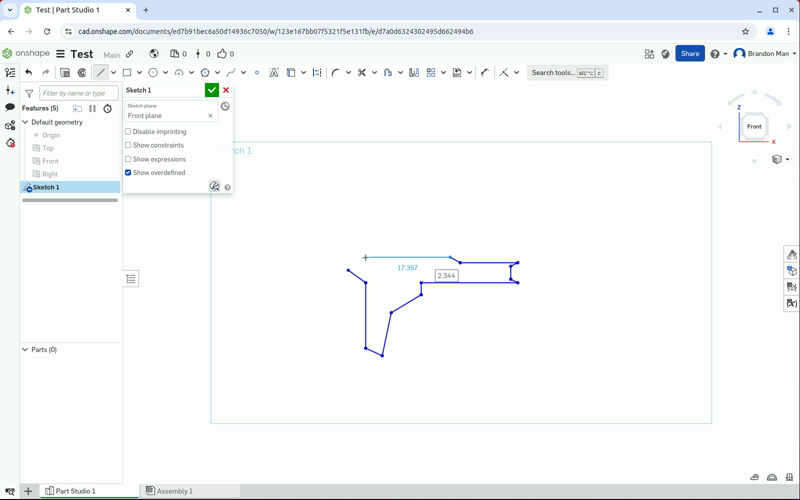
mouse_move(395, 257)
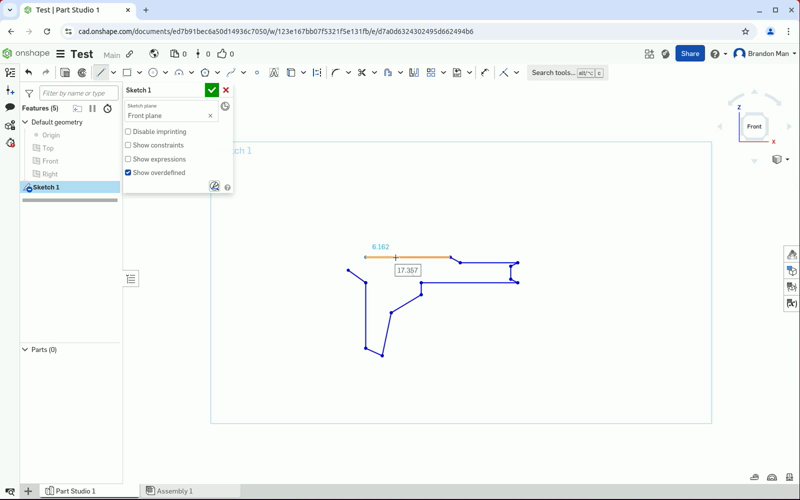
key_down(shift)
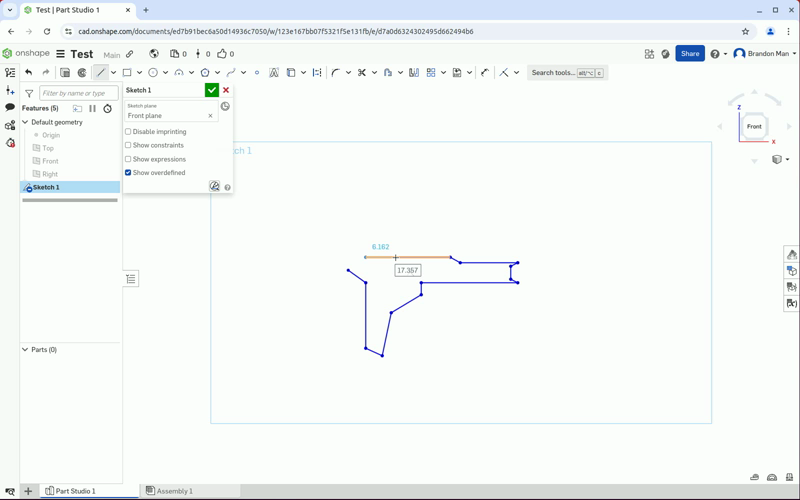
mouse_move(348, 270)
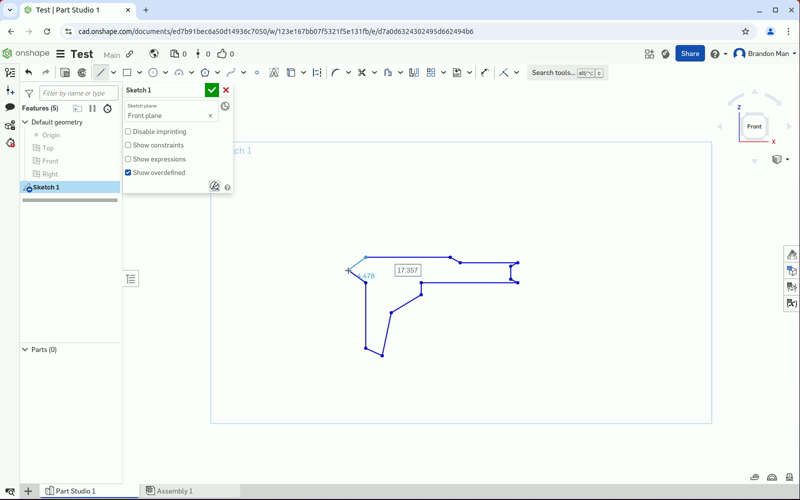
key_up(shift)
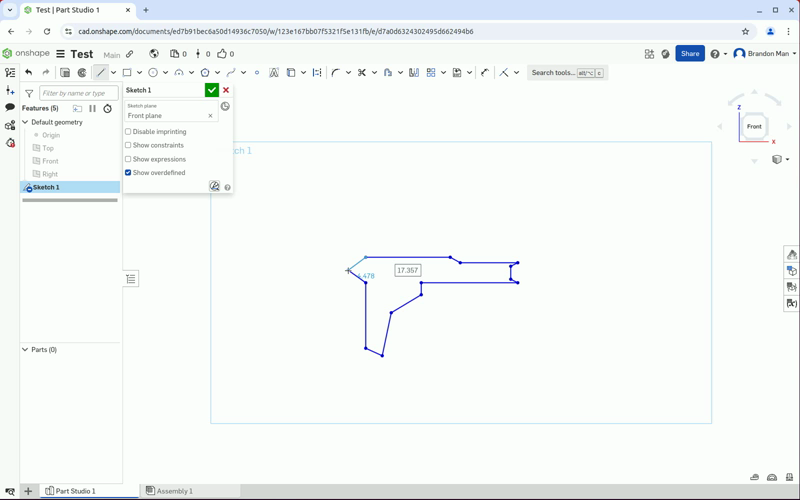
click(348, 270)
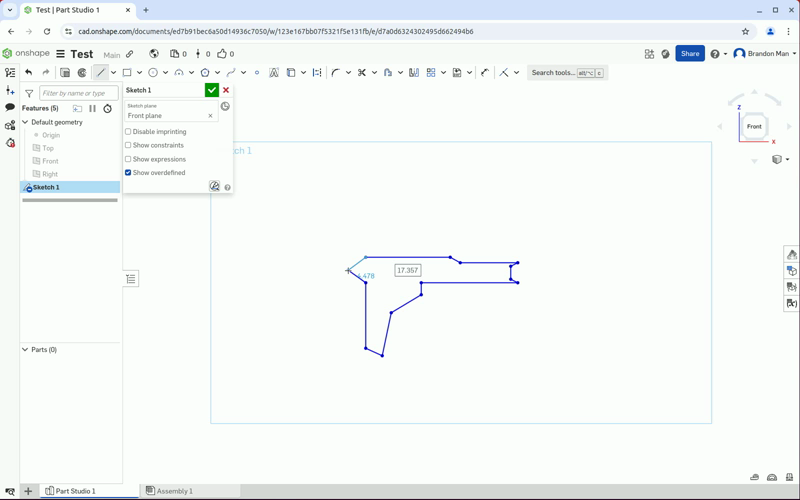
key(esc)
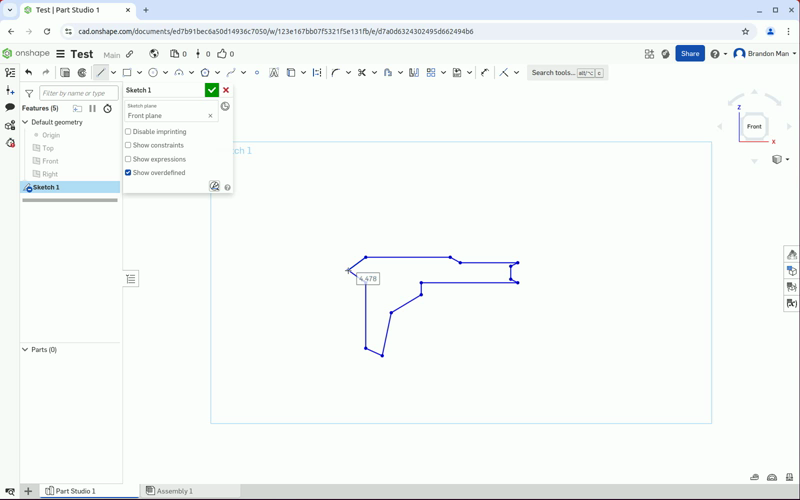
key(l)
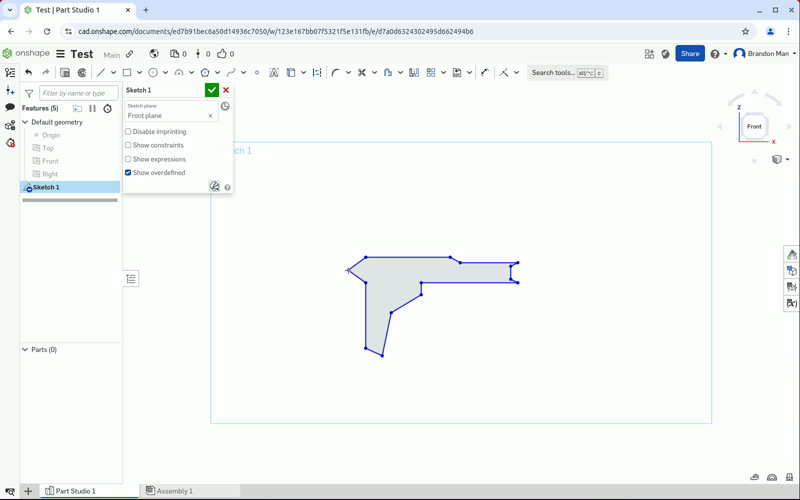
key_down(shift)
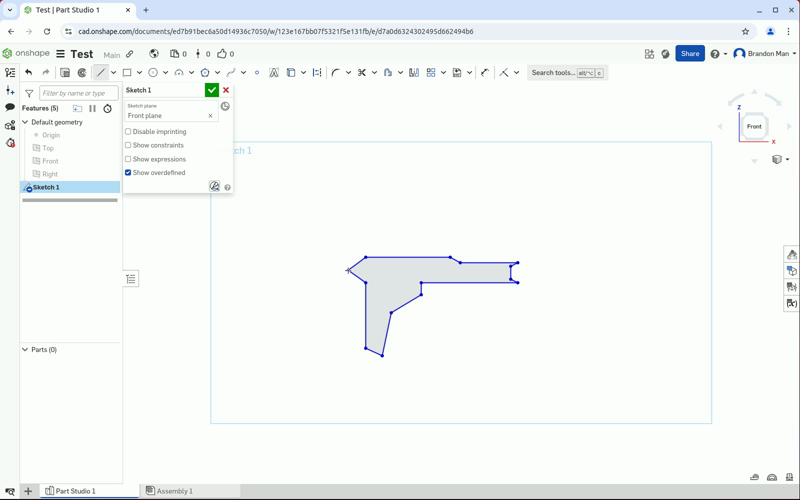
mouse_move(391, 303)
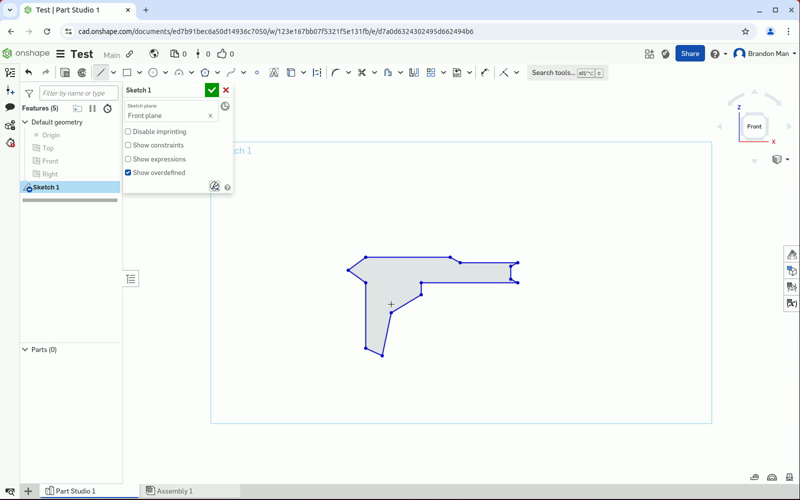
click(391, 303)
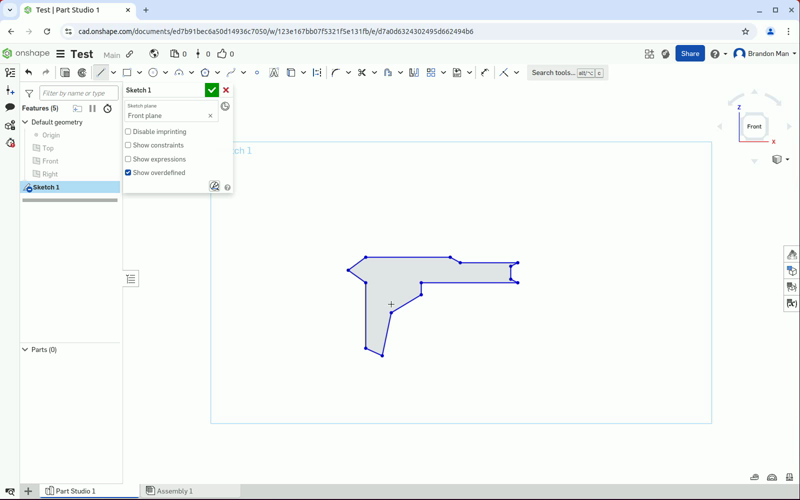
key_up(shift)
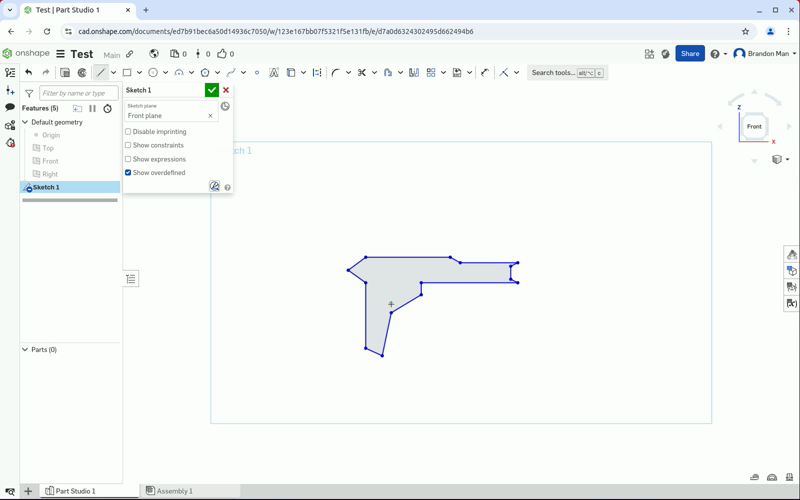
key_down(shift)
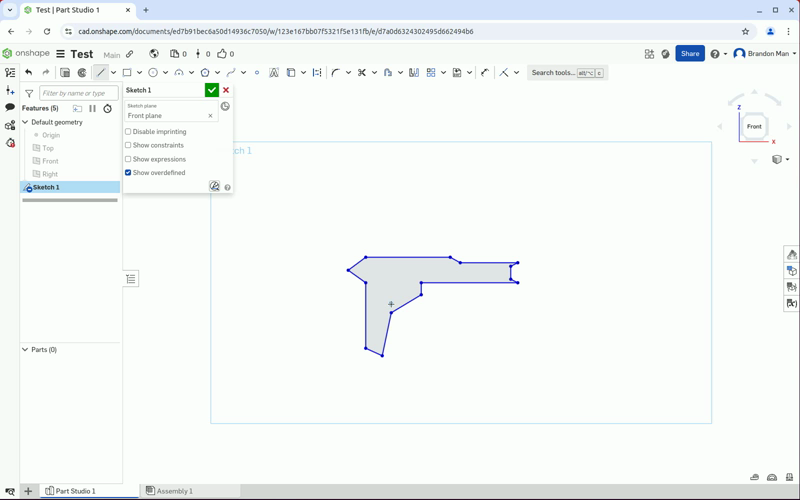
mouse_move(421, 303)
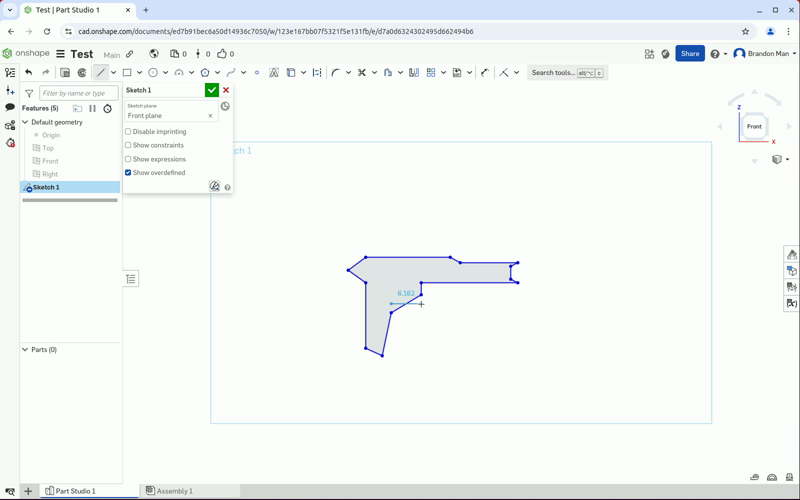
mouse_move(396, 298)
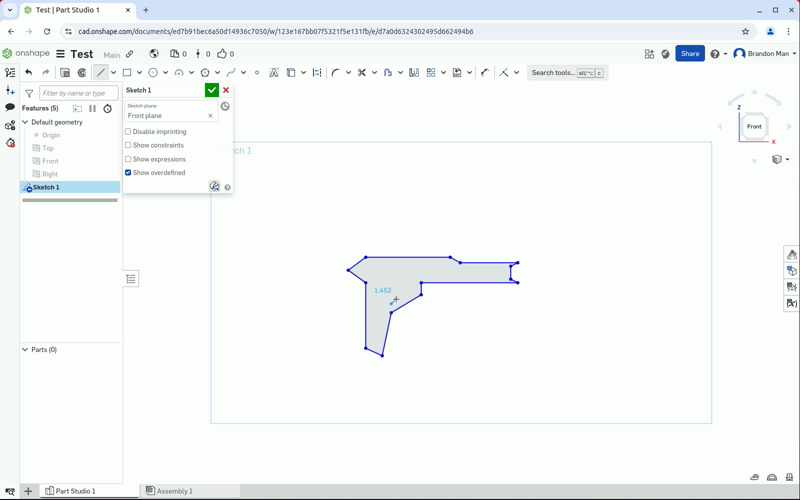
scroll(6)
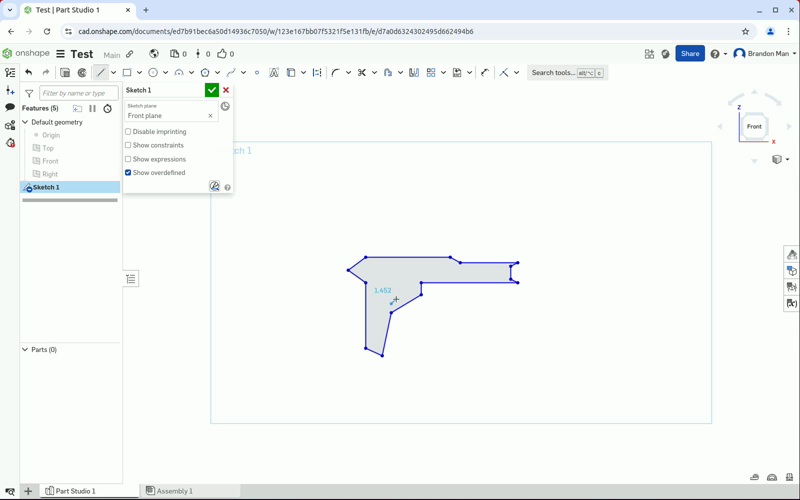
scroll(6)
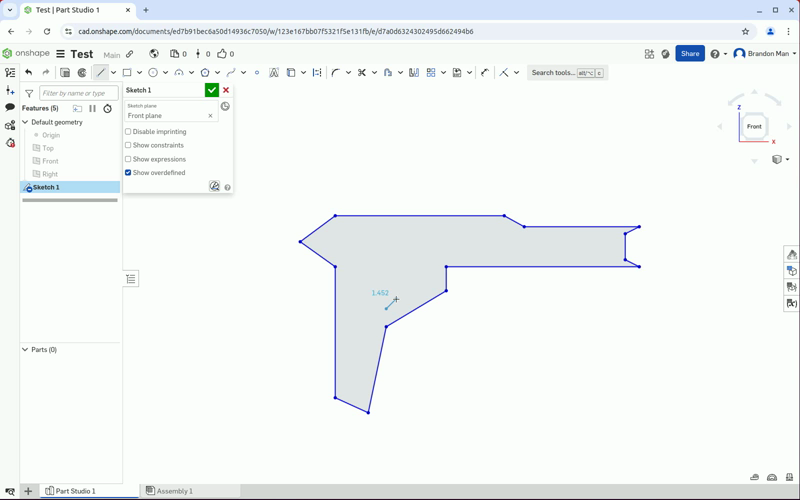
scroll(6)
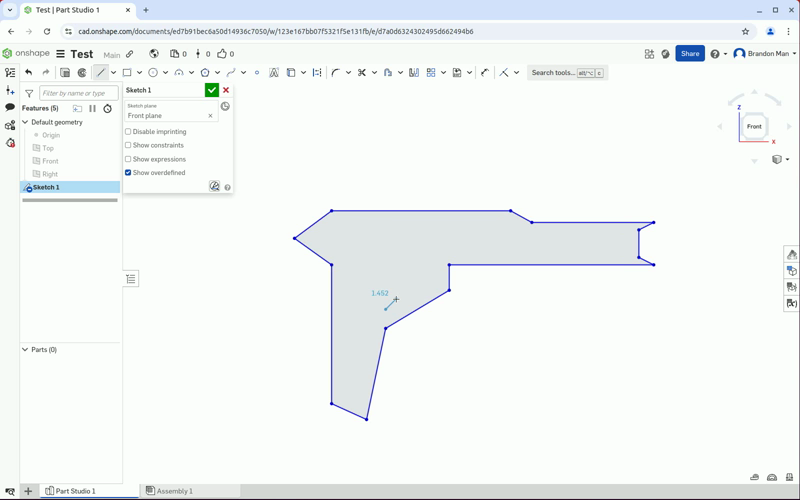
scroll(6)
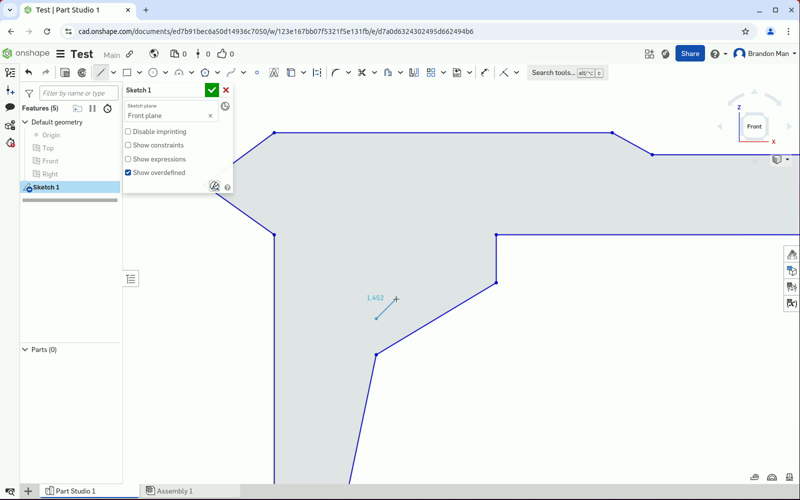
scroll(6)
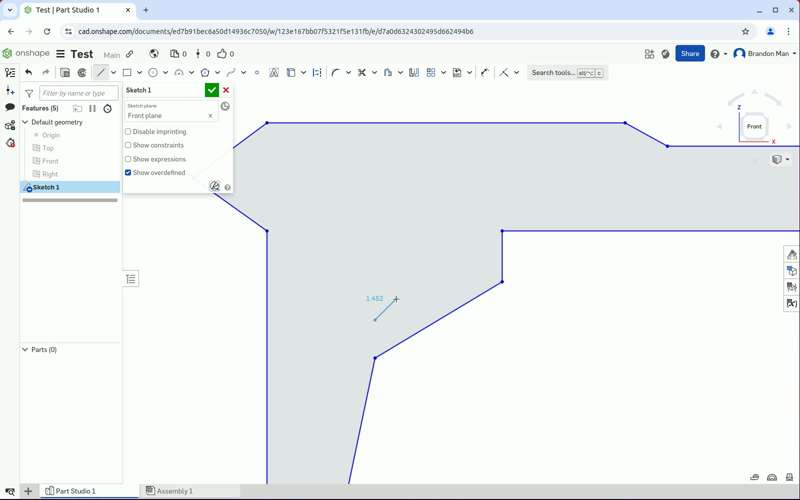
scroll(6)
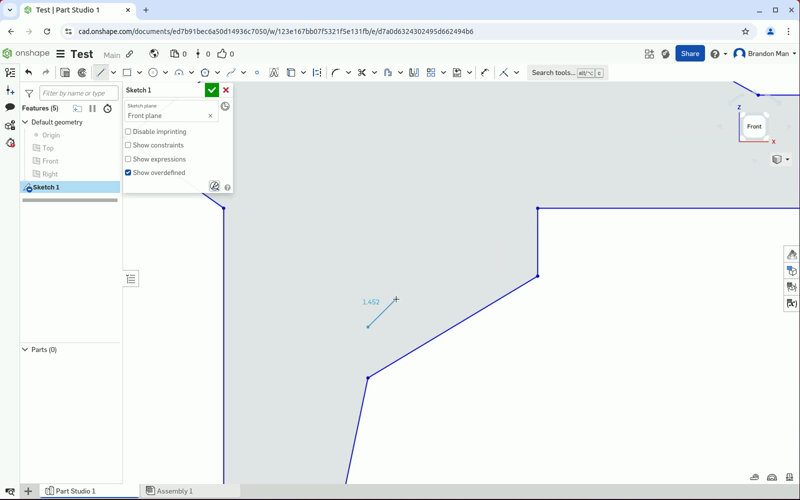
scroll(6)
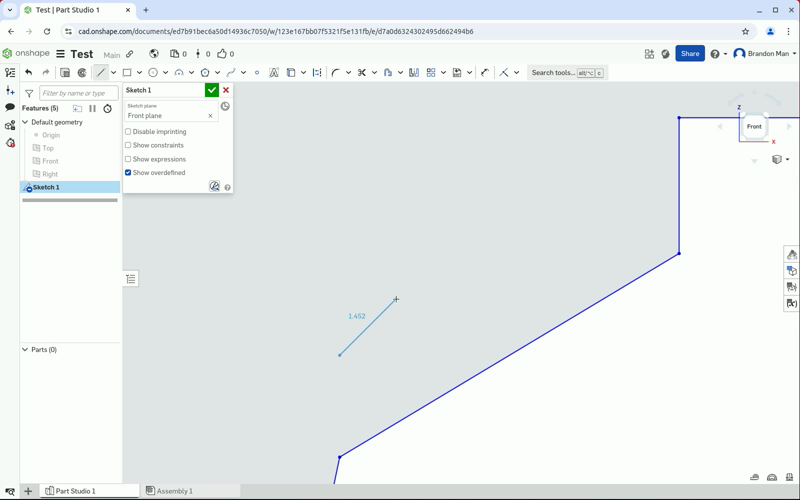
click(396, 298)
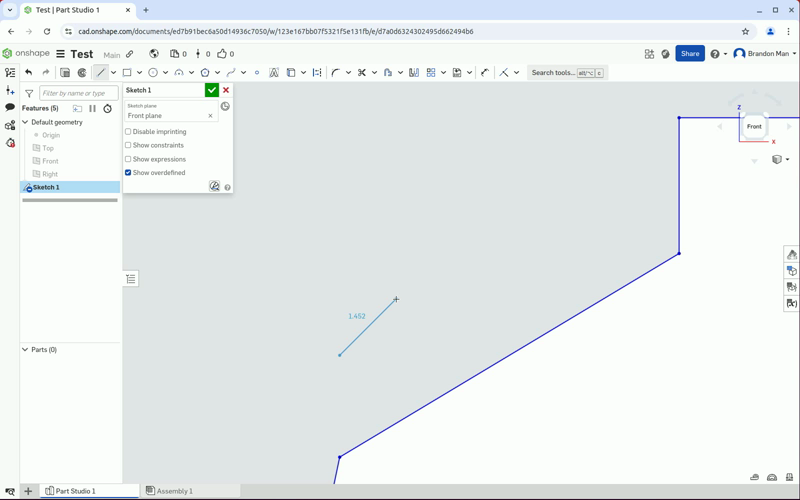
scroll(-6)
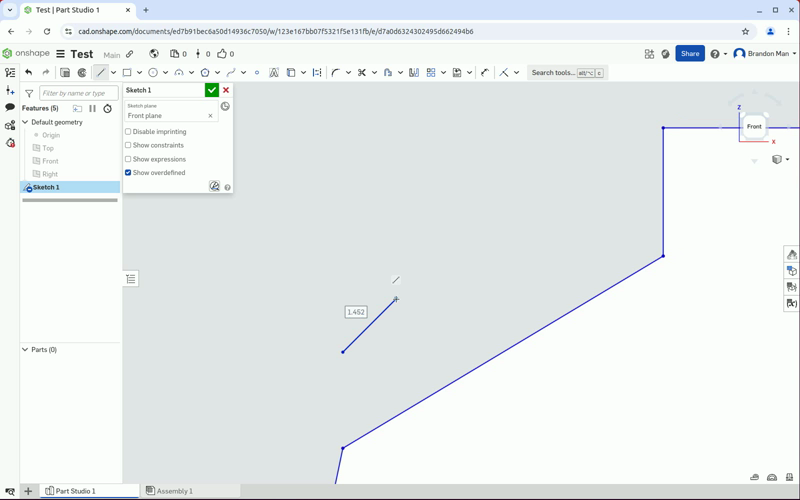
scroll(-6)
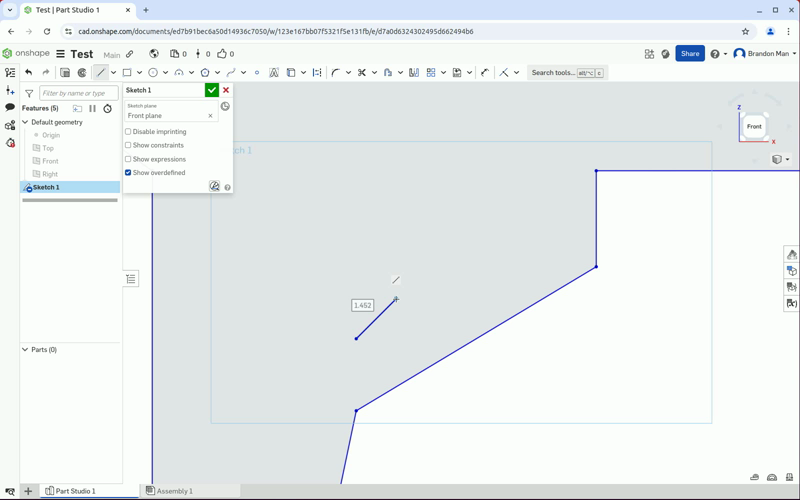
scroll(-6)
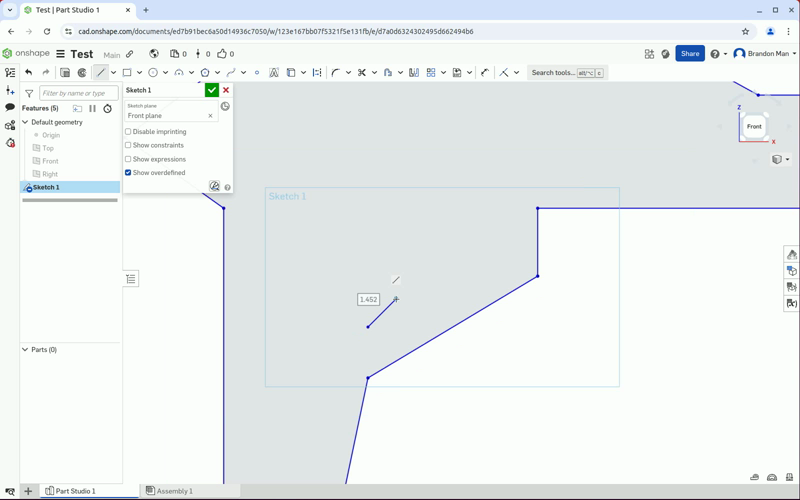
scroll(-6)
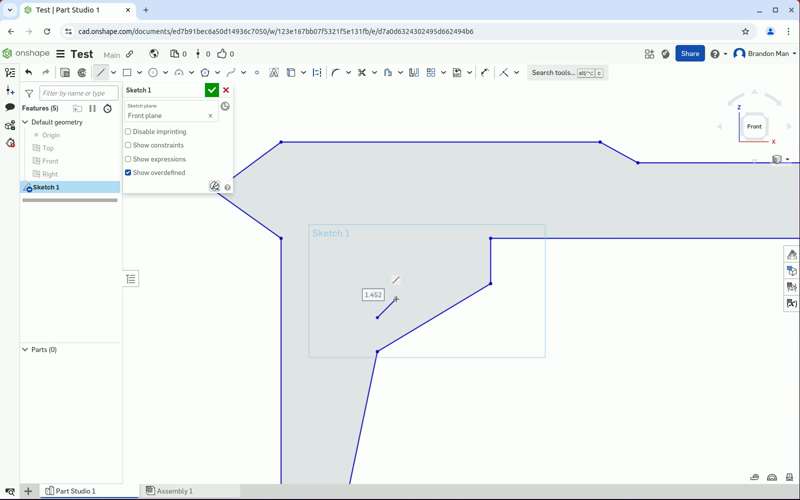
scroll(-6)
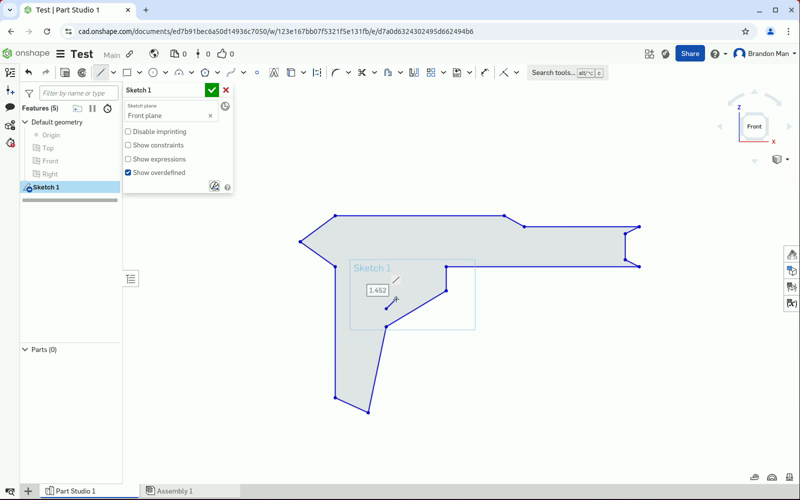
scroll(-6)
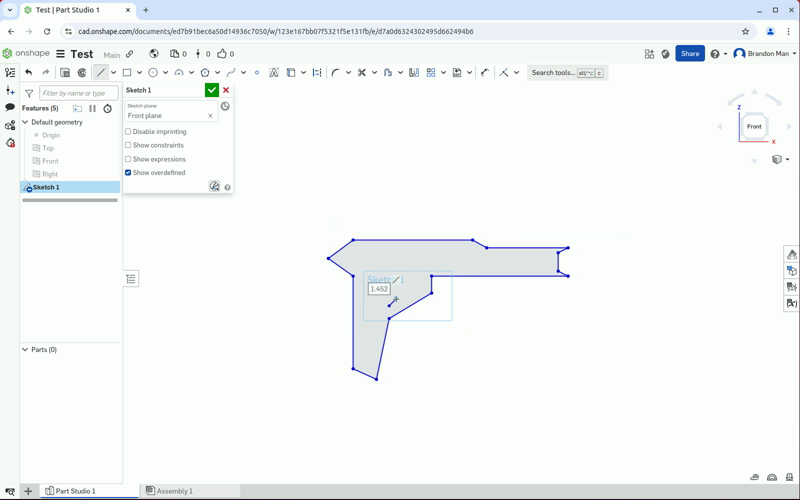
scroll(-6)
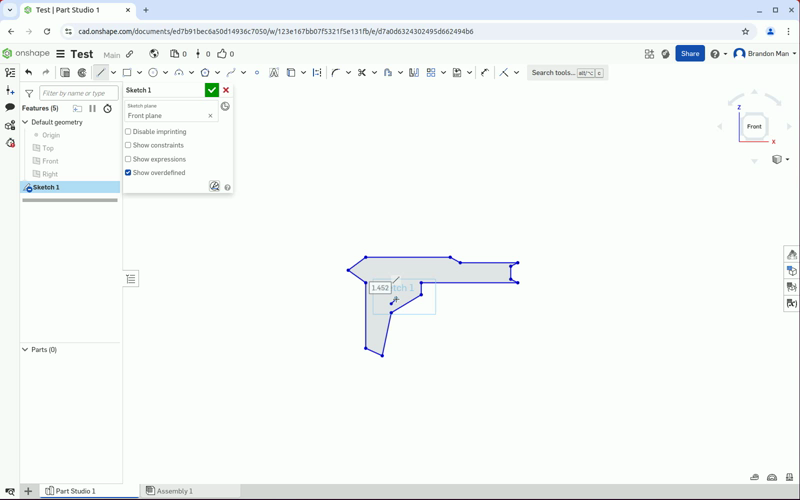
key_up(shift)
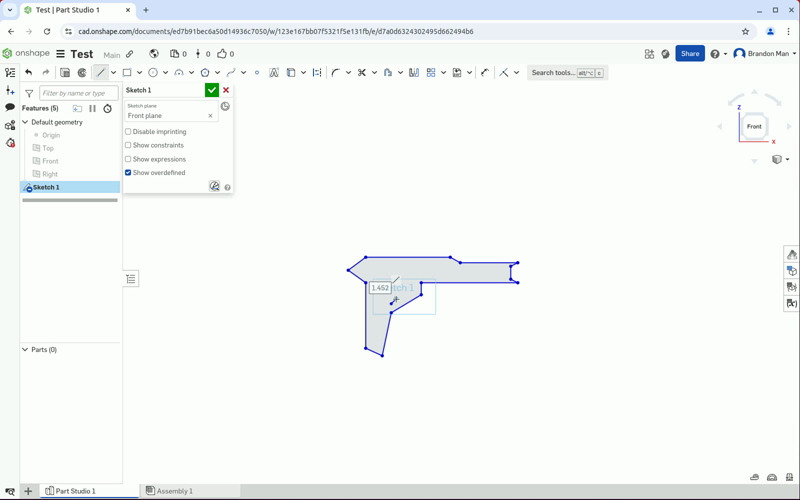
key_down(shift)
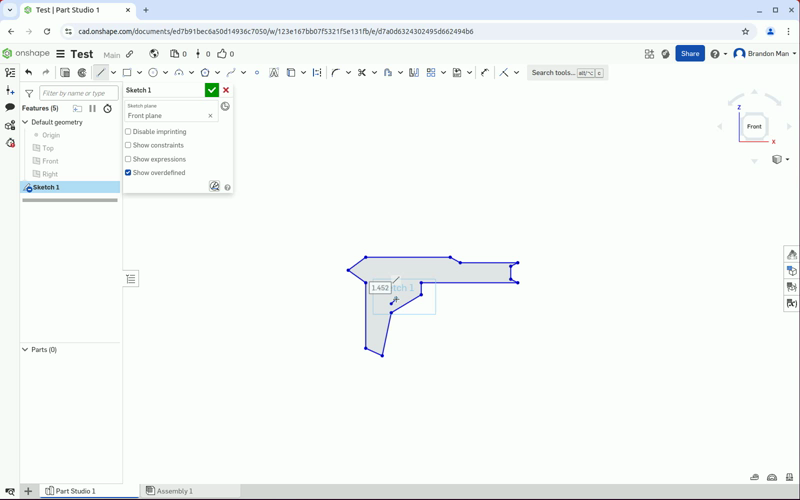
mouse_move(426, 298)
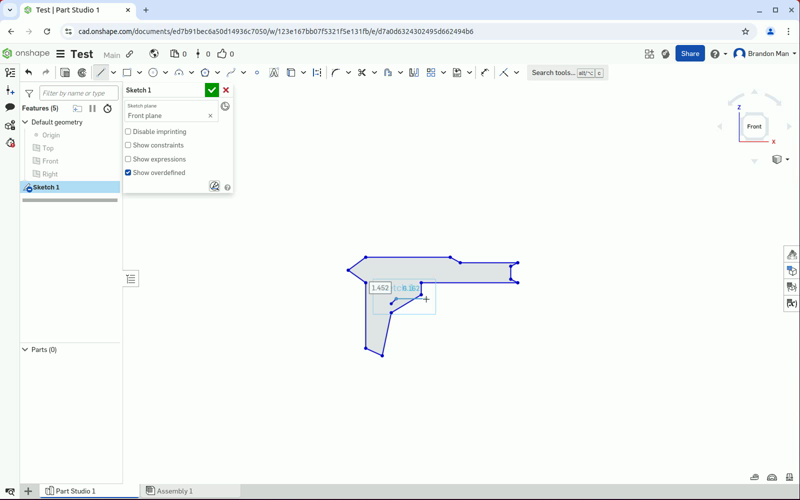
mouse_move(412, 285)
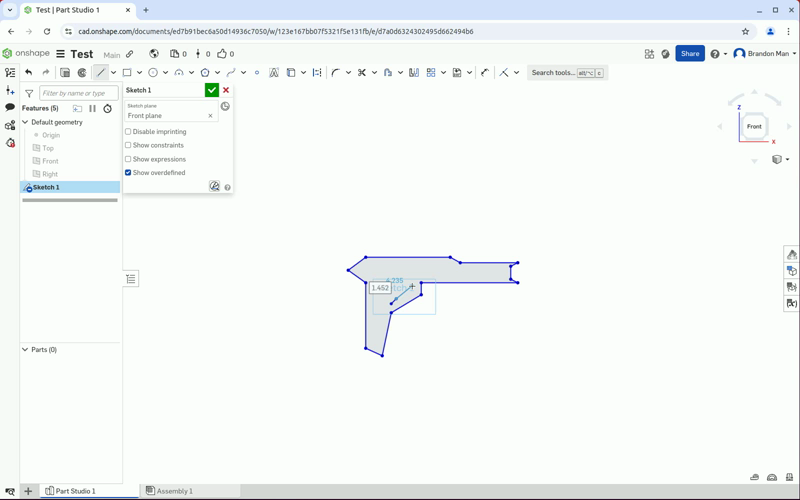
click(412, 285)
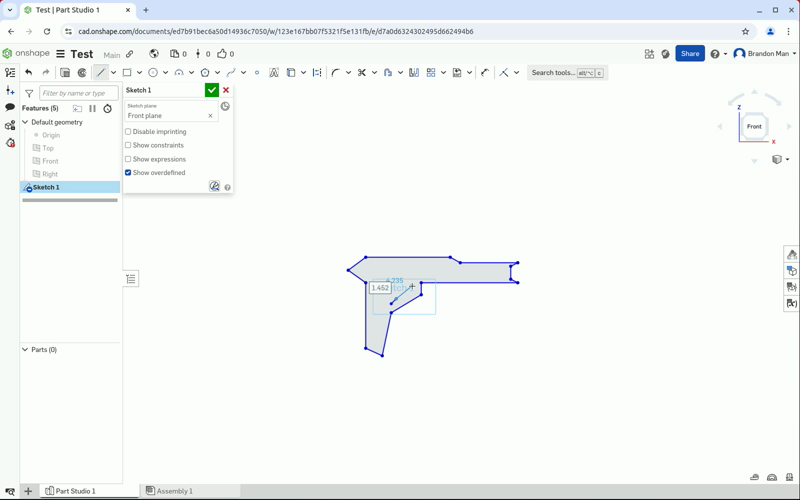
key_up(shift)
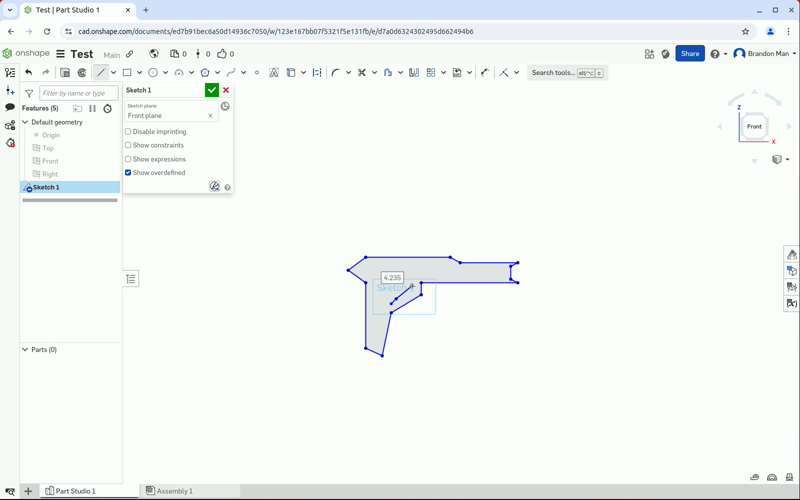
key_down(shift)
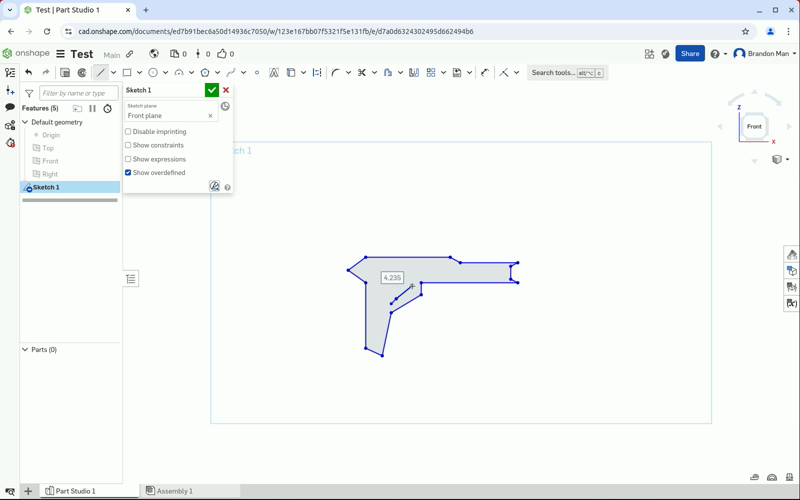
mouse_move(442, 285)
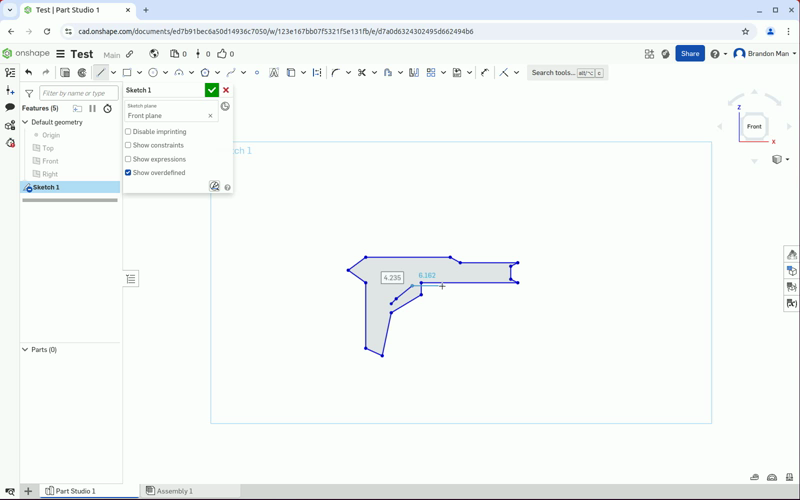
mouse_move(391, 285)
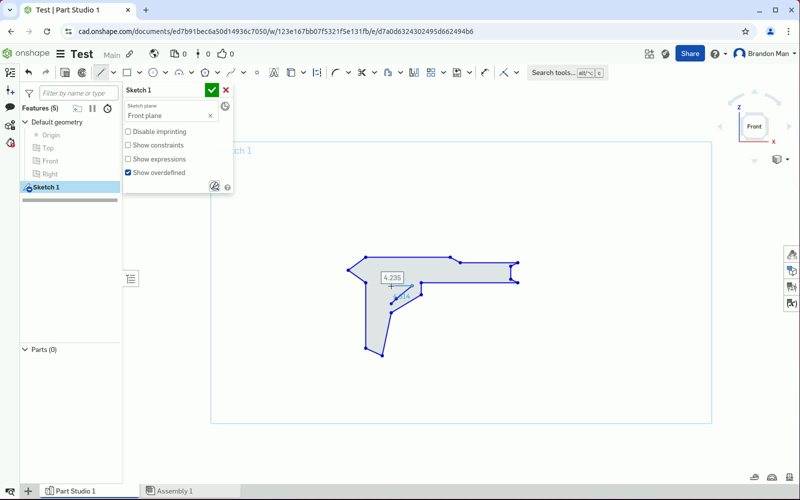
click(391, 285)
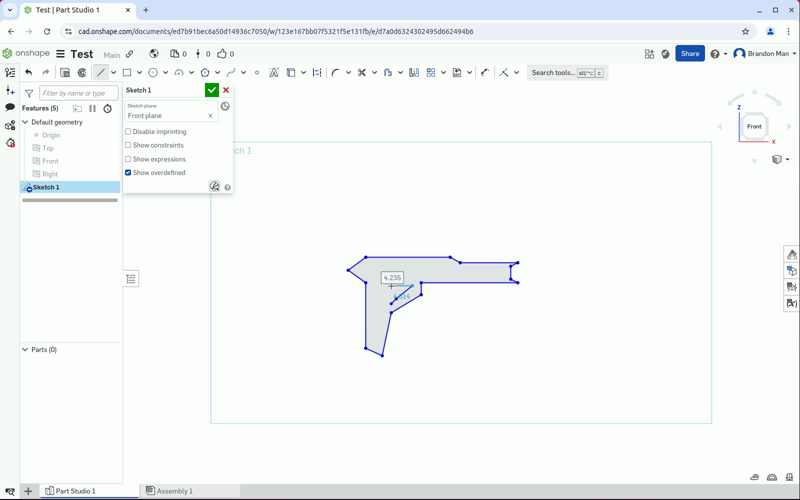
key_up(shift)
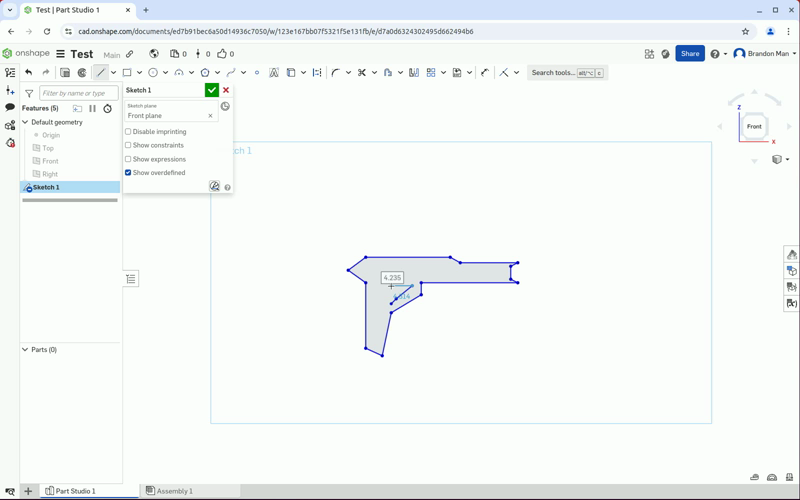
mouse_move(421, 285)
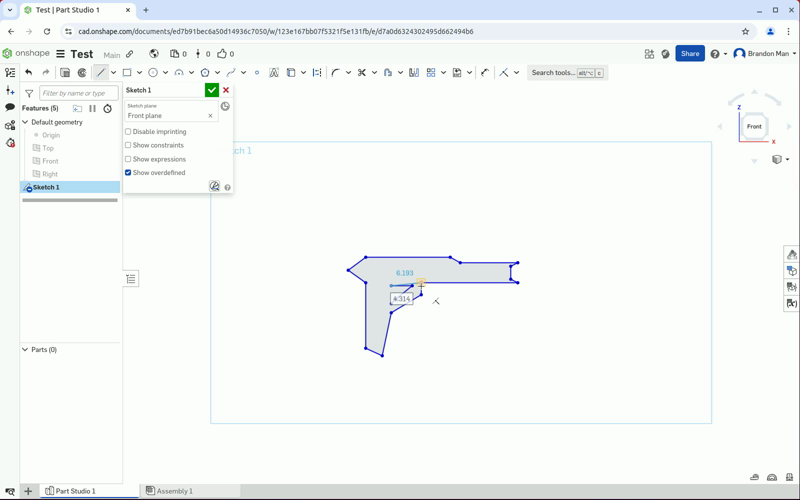
key_down(shift)
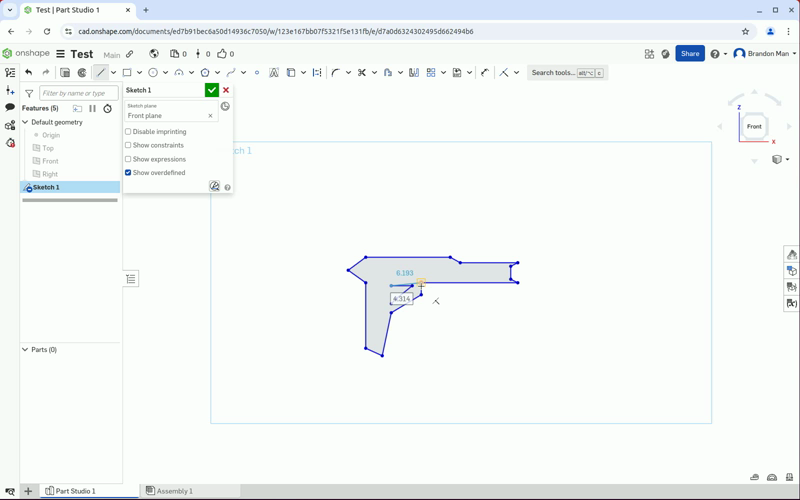
mouse_move(391, 303)
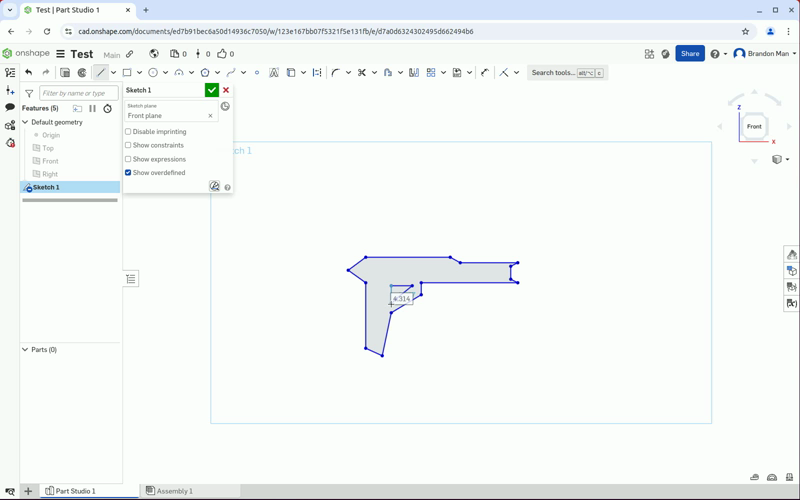
key_up(shift)
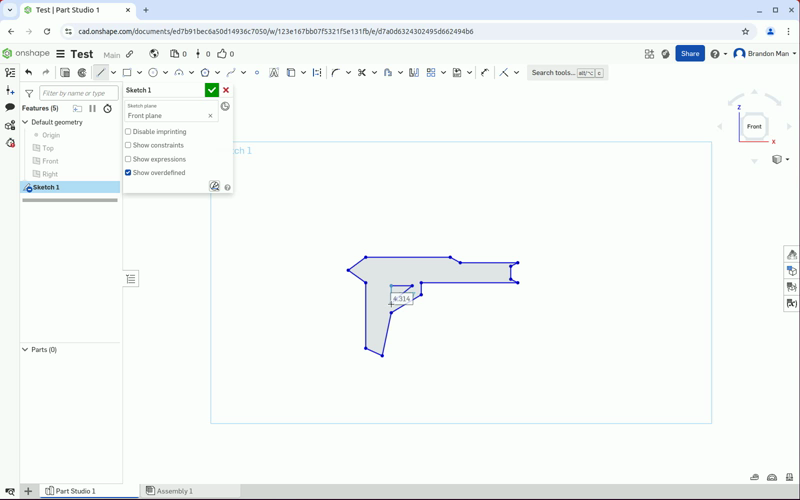
click(391, 303)
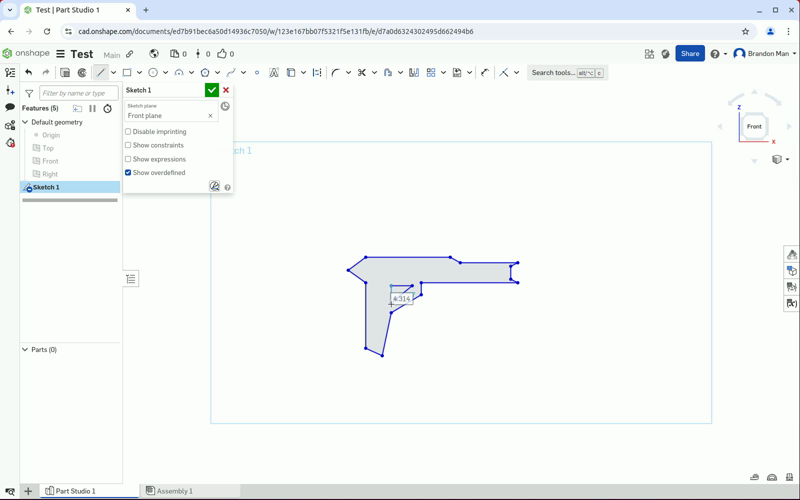
key(esc)
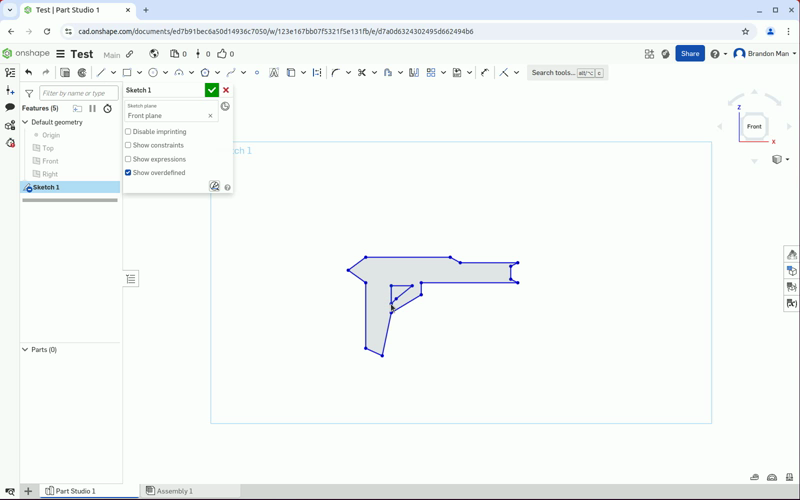
mouse_move(379, 318)
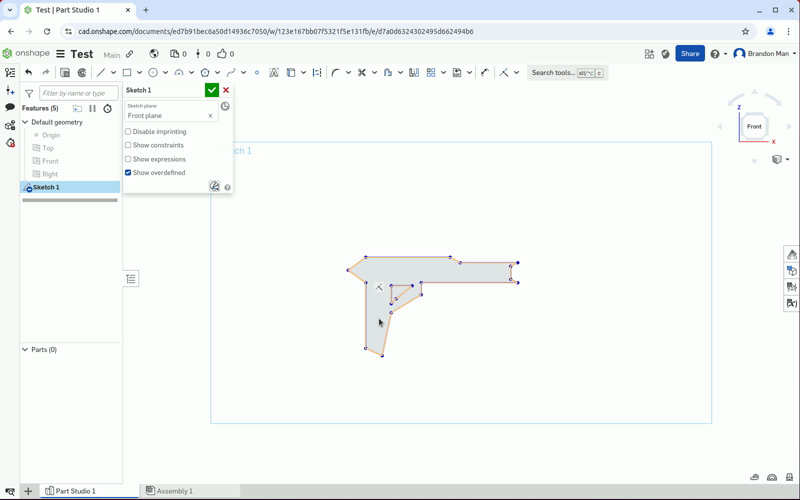
click(379, 318)
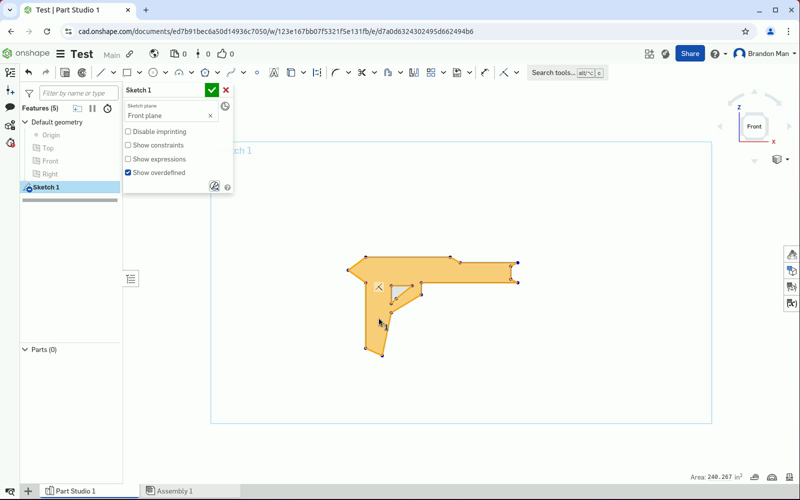
mouse_move(73, 352)
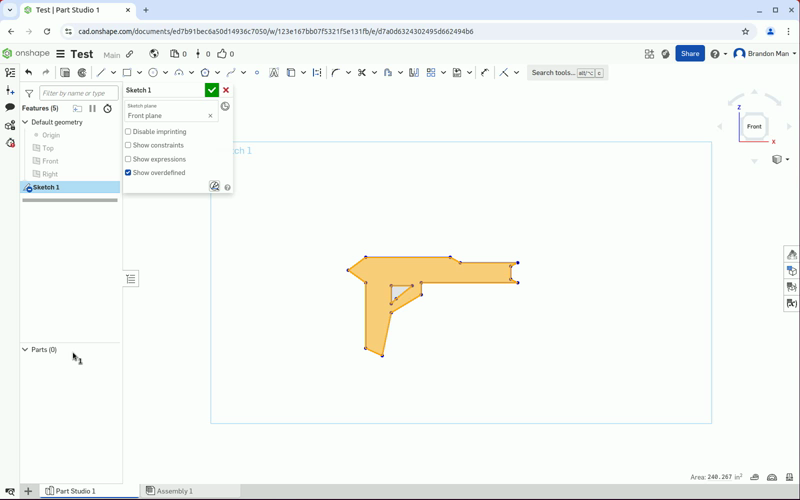
key(shift+y)
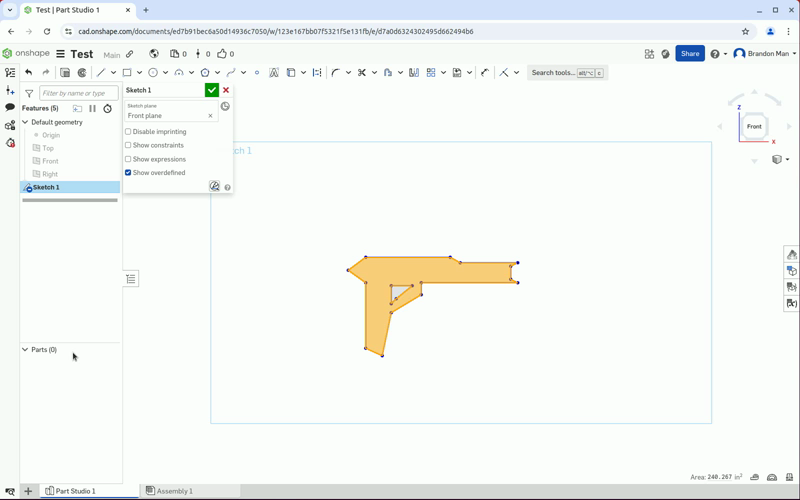
key(shift+e)
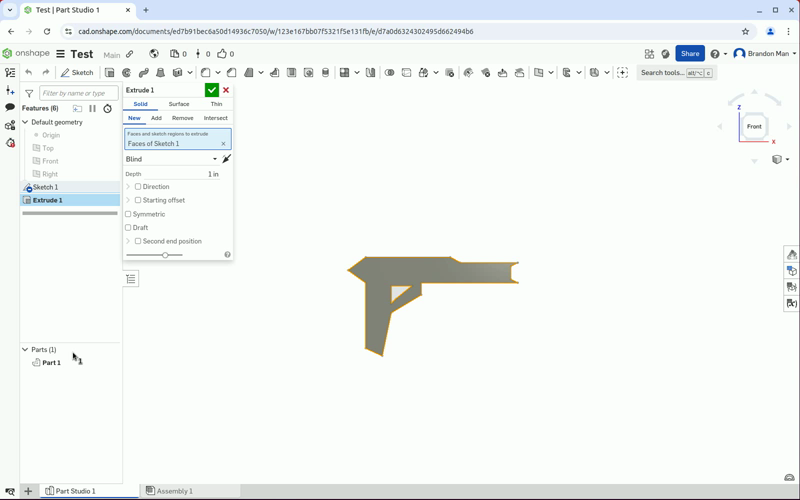
mouse_move(143, 106)
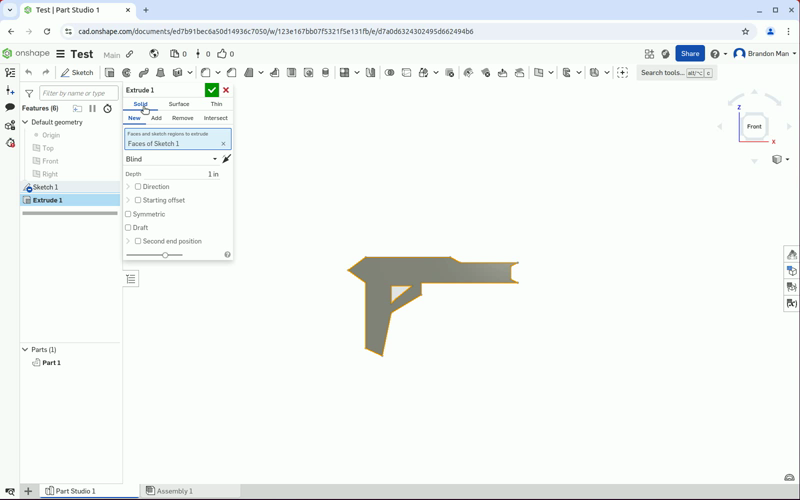
click(143, 106)
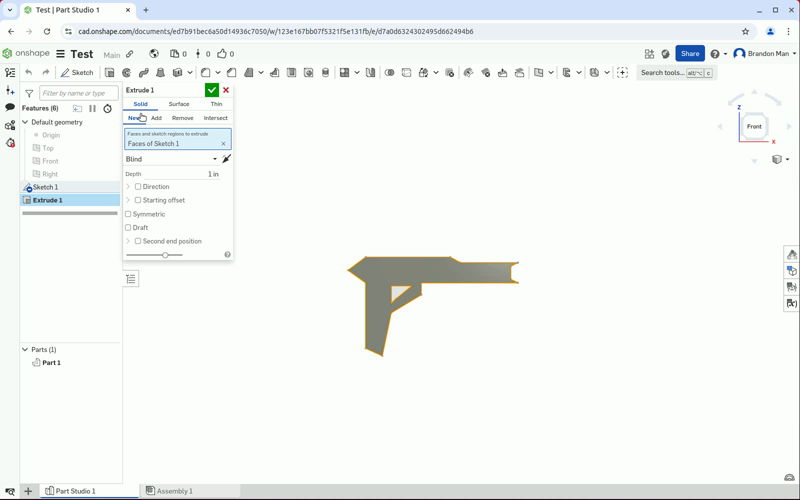
mouse_move(137, 120)
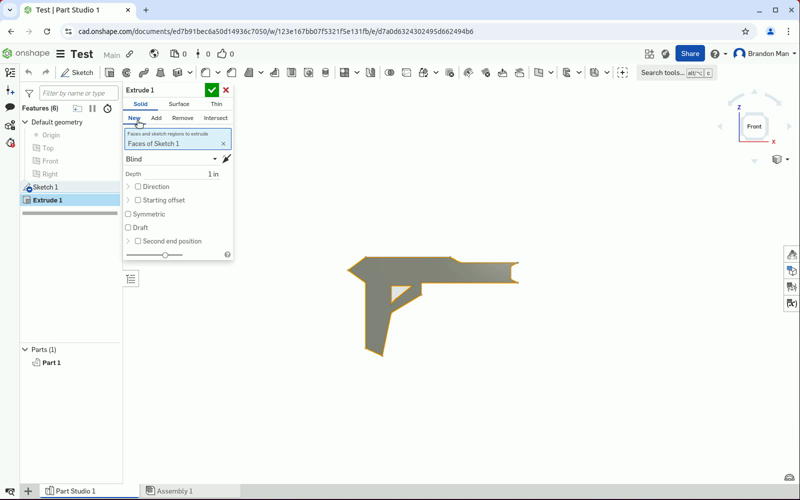
click(137, 120)
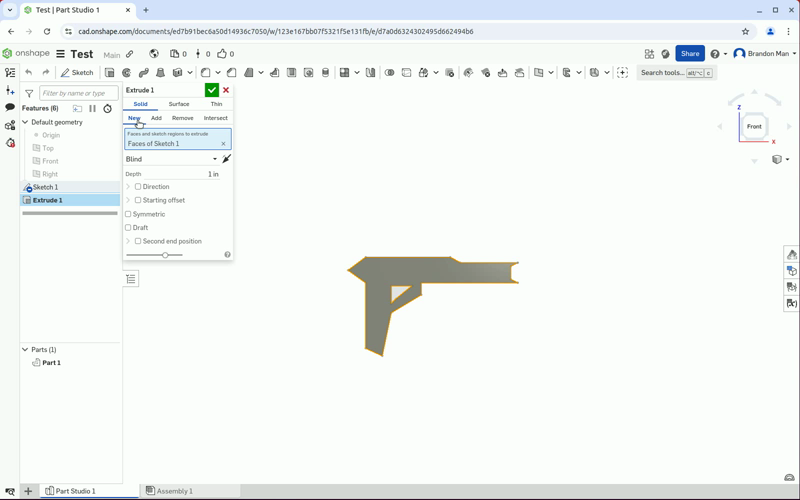
key(tab, 4)
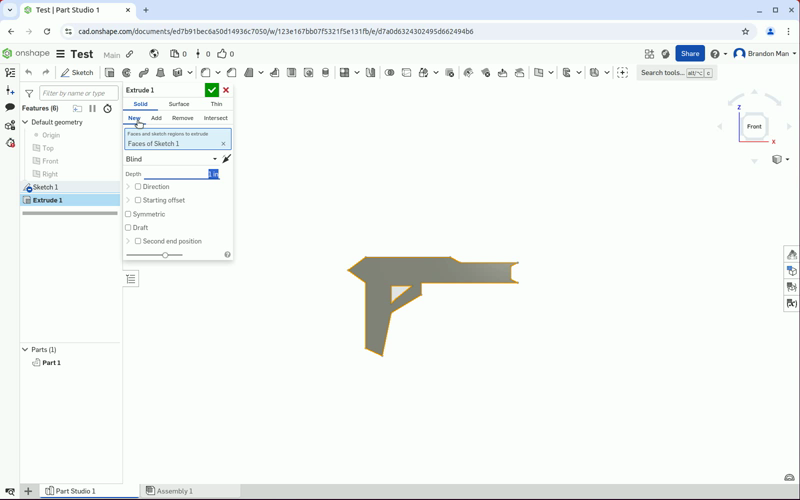
text(3.37)
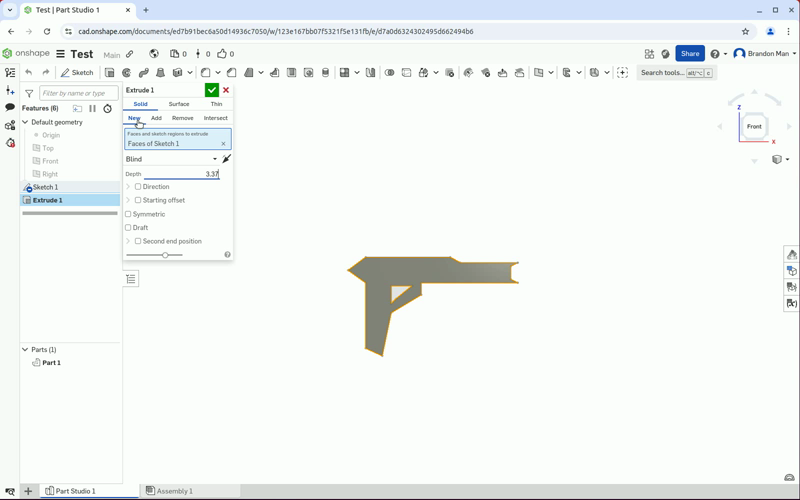
key(enter)
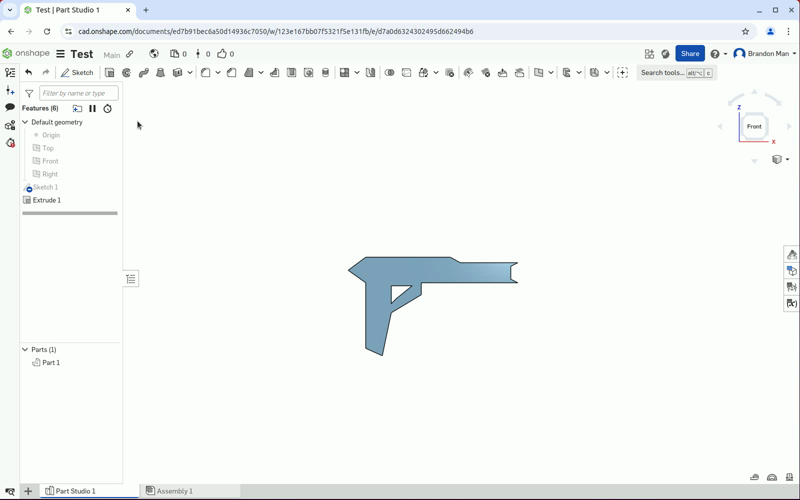
key(shift+h)
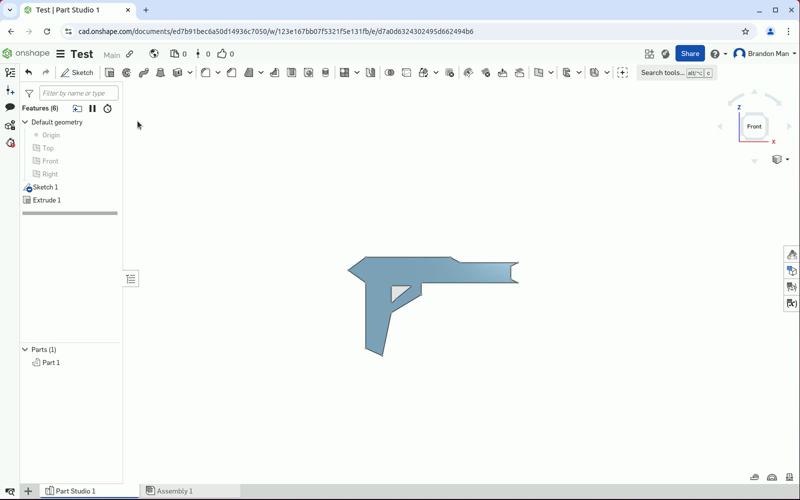
key(shift+h)
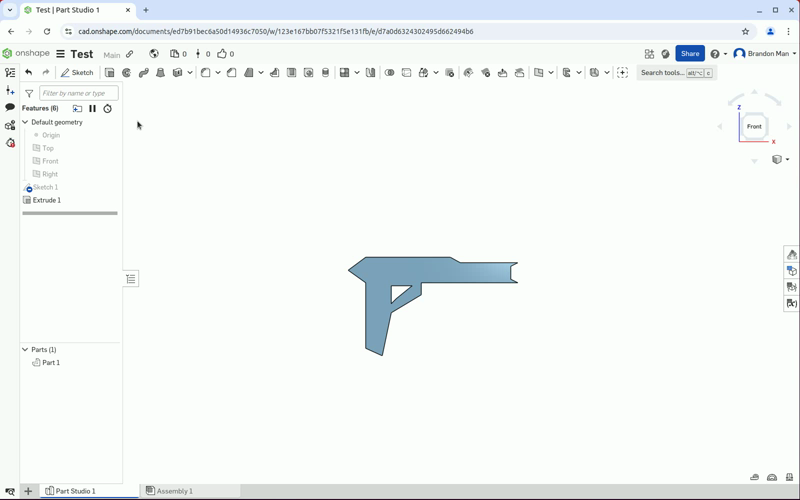
mouse_move(73, 189)
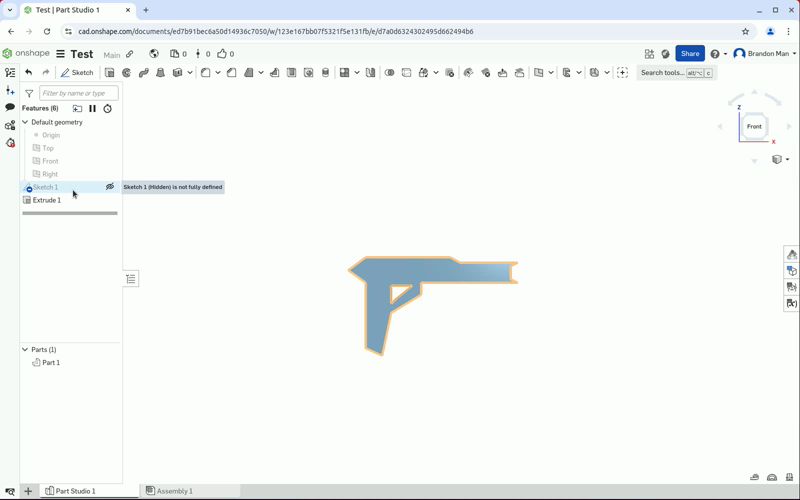
click(73, 189)
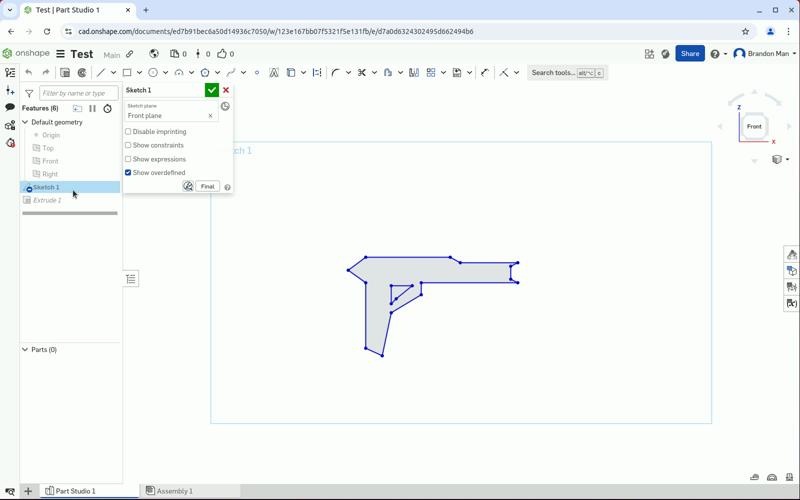
mouse_move(229, 92)
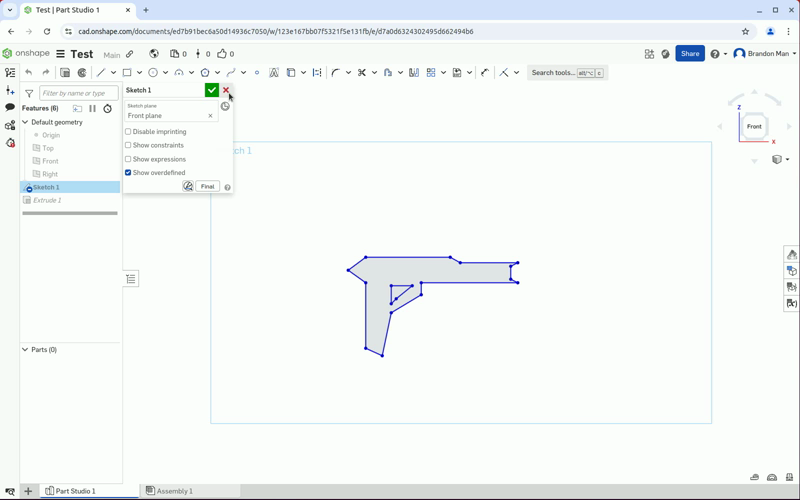
click(229, 92)
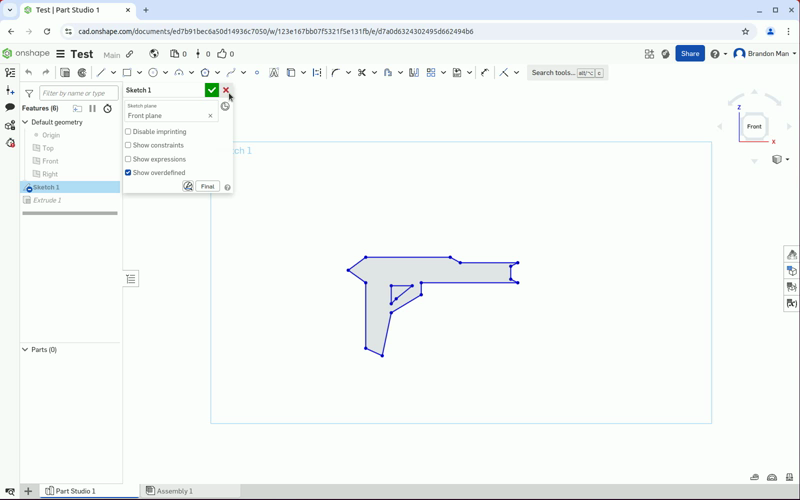
key(shift+s)
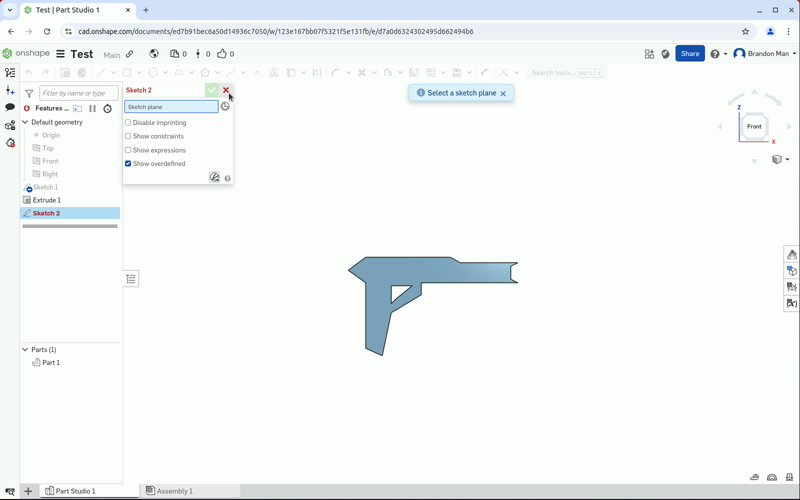
mouse_move(73, 163)
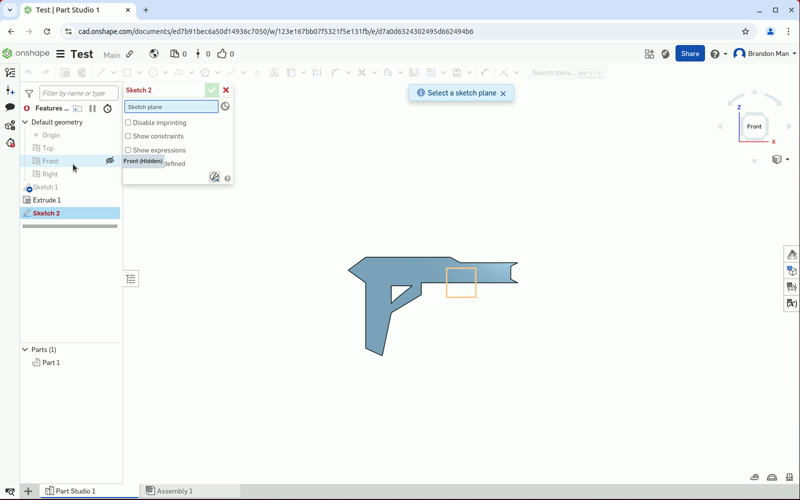
click(73, 163)
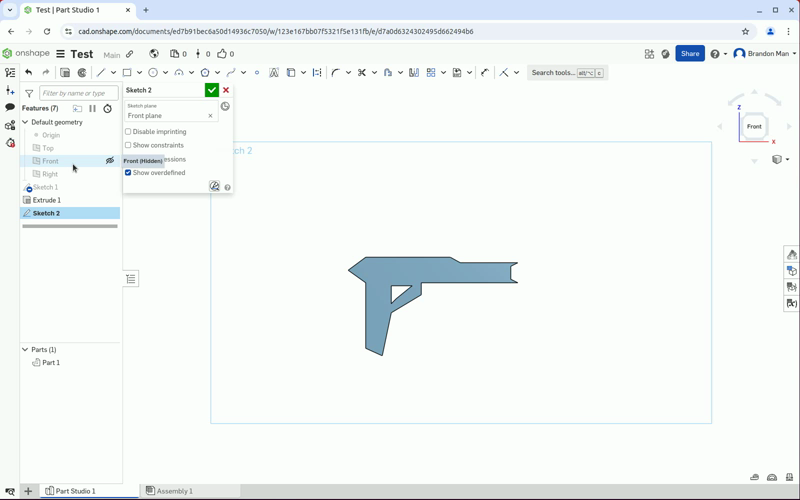
mouse_move(73, 352)
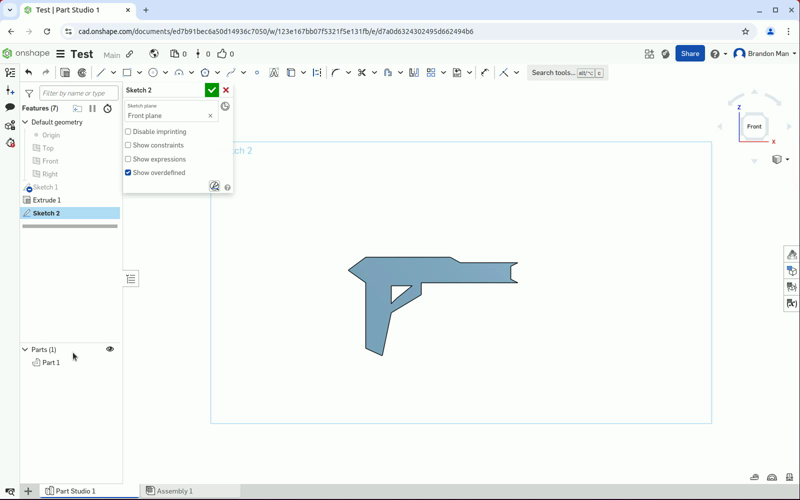
key(y)
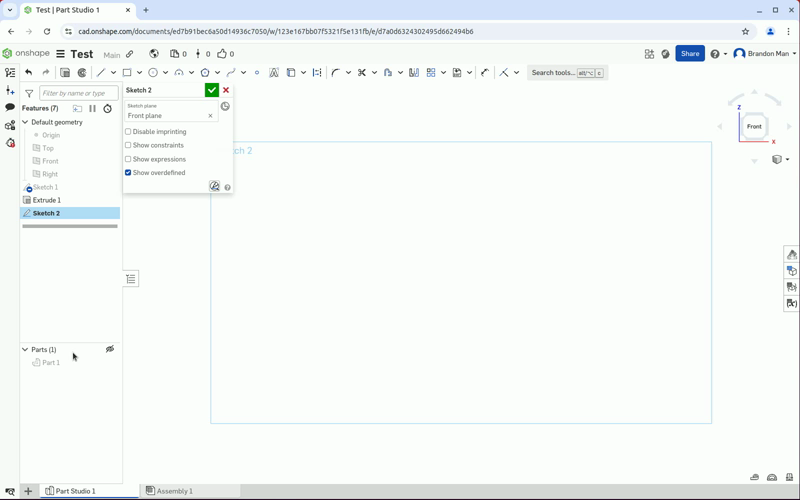
key(l)
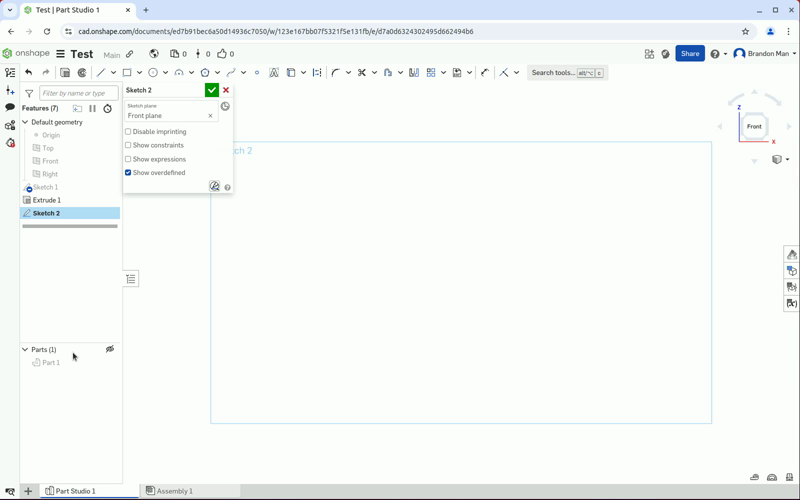
key_down(shift)
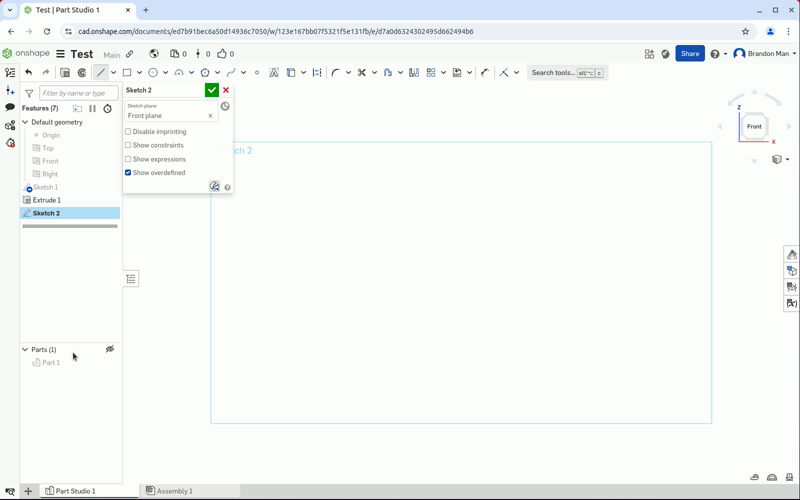
mouse_move(390, 303)
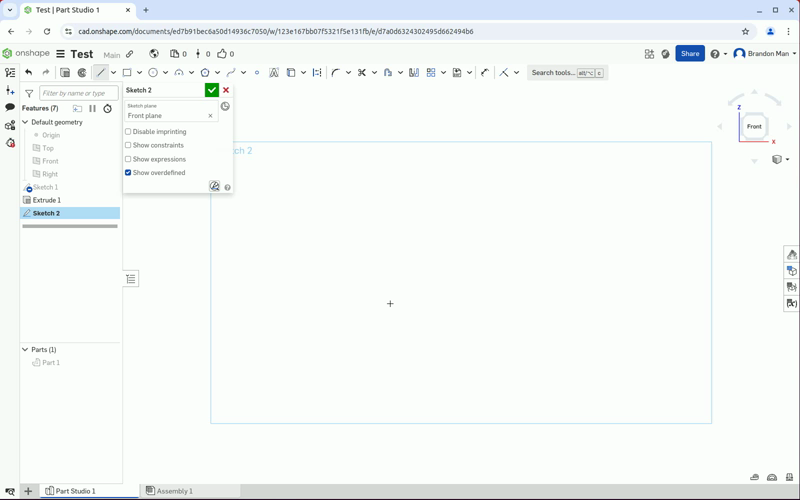
click(390, 303)
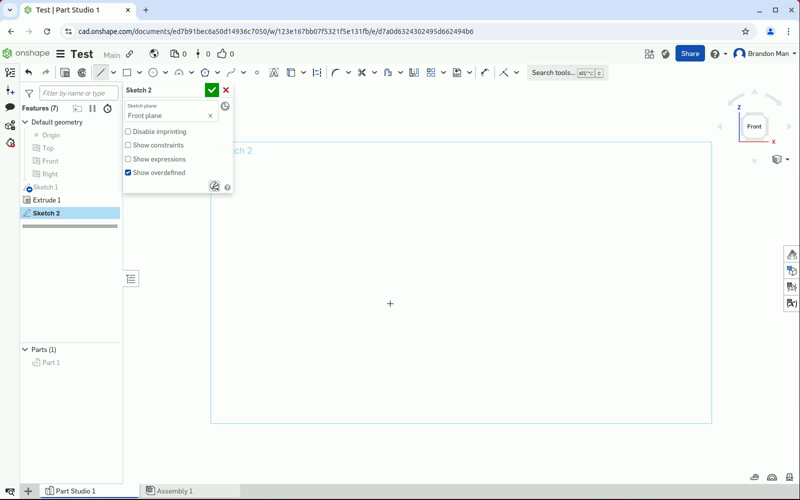
key_up(shift)
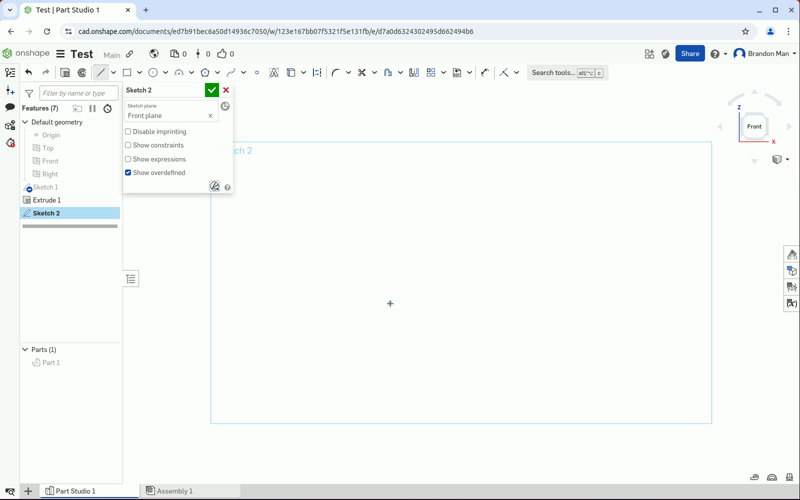
key_down(shift)
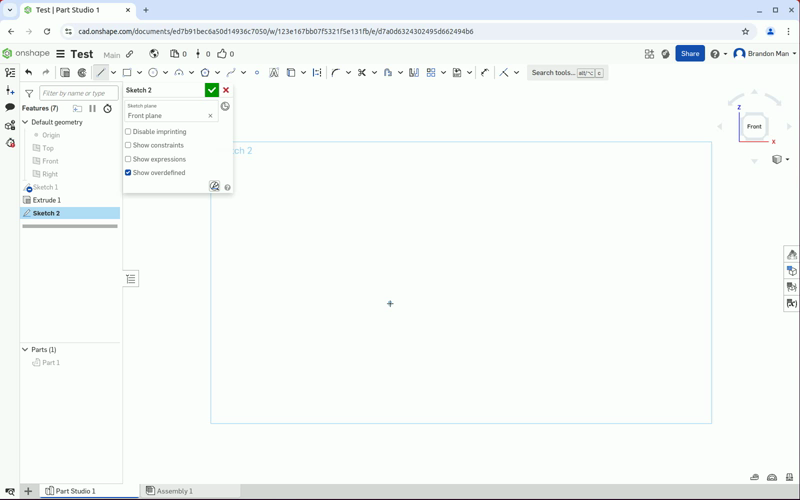
mouse_move(420, 303)
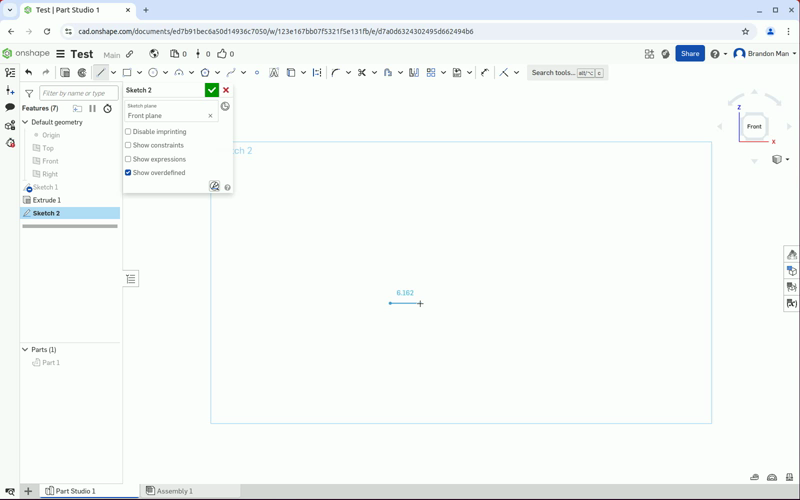
mouse_move(396, 297)
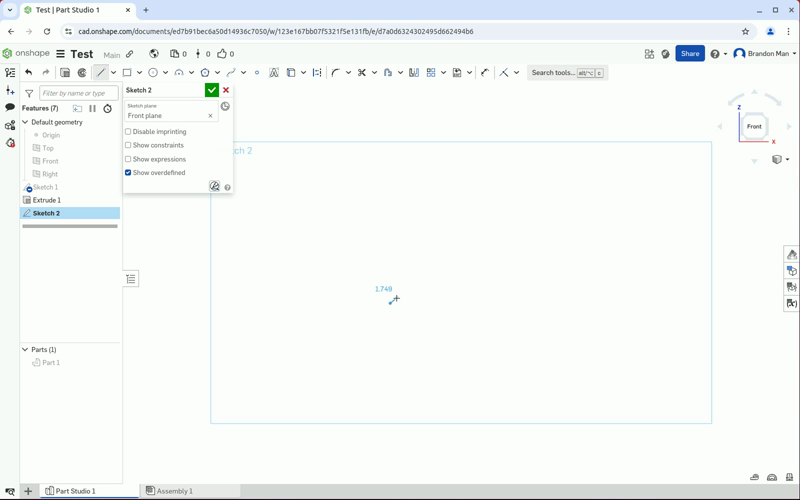
click(396, 297)
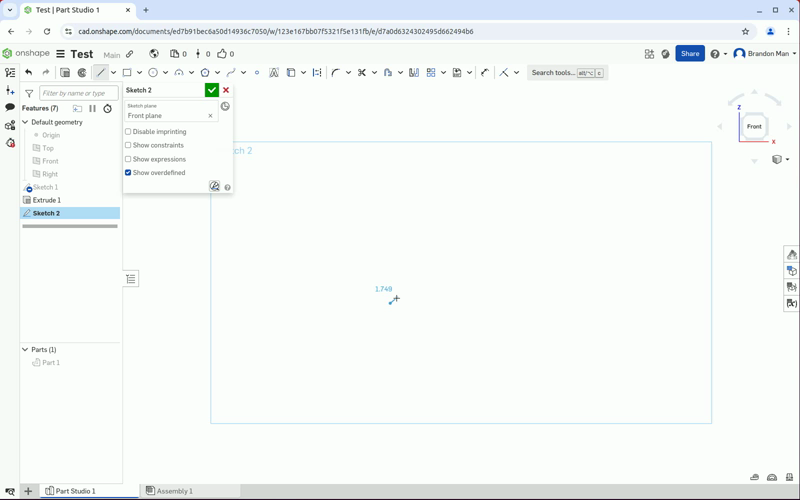
key_up(shift)
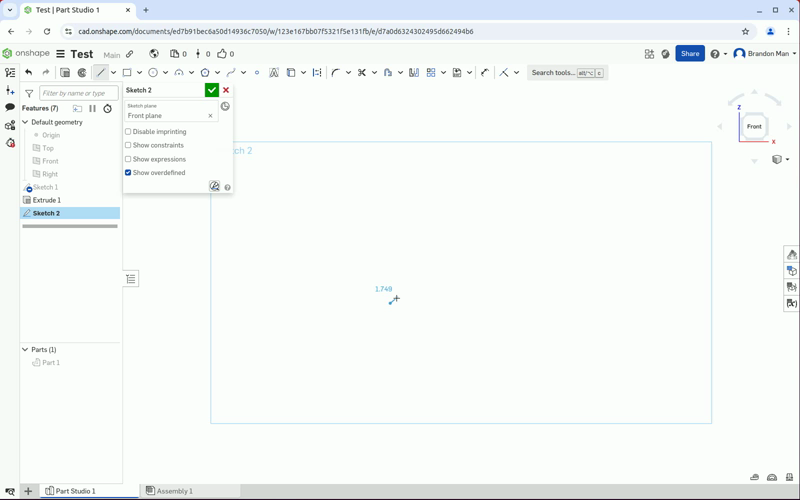
key(esc)
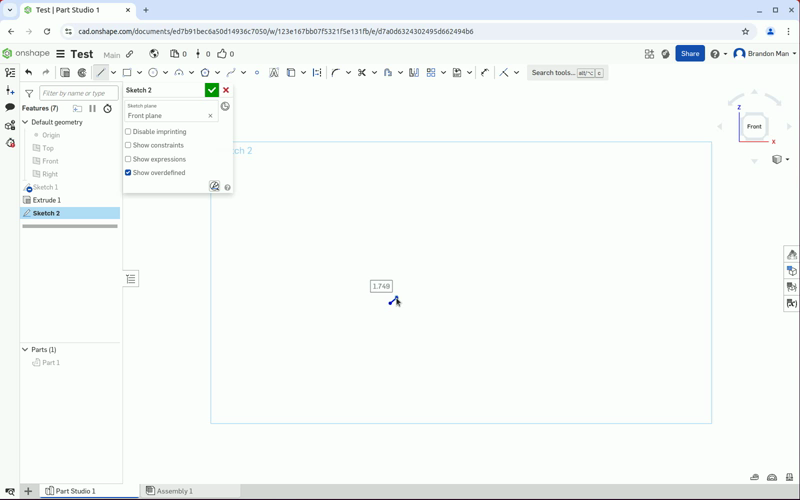
key(a)
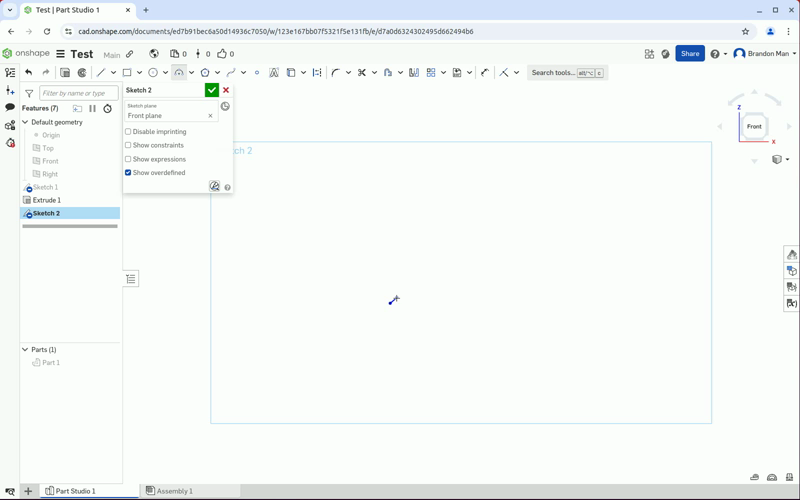
mouse_move(396, 297)
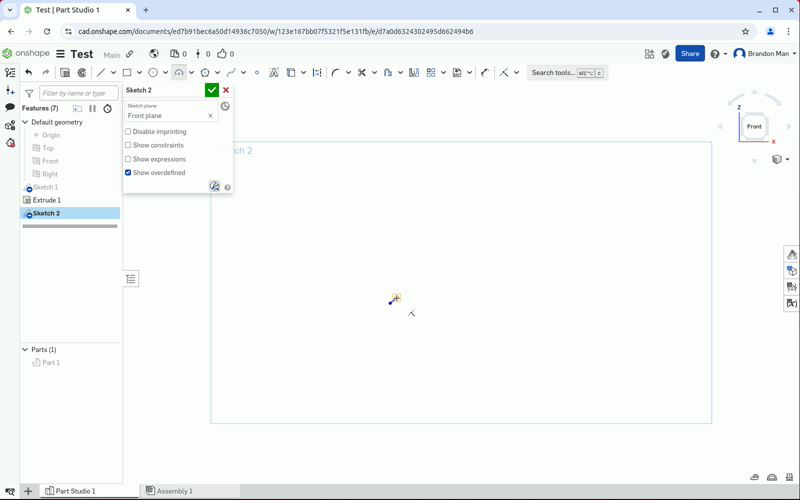
click(396, 297)
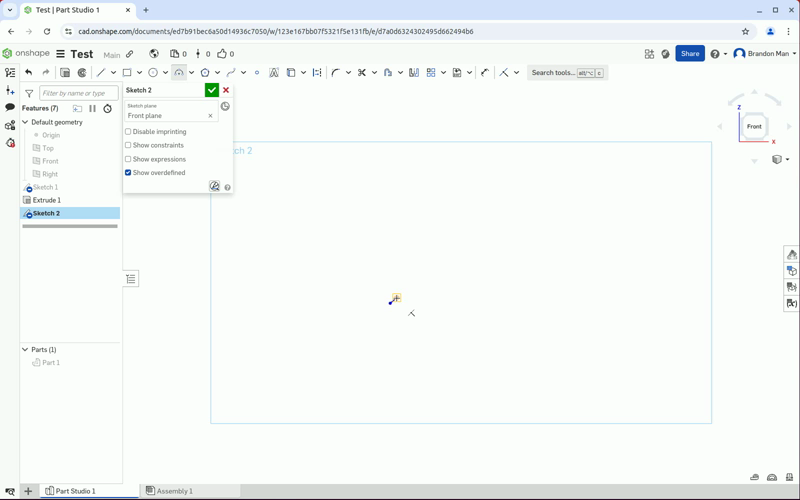
key_down(shift)
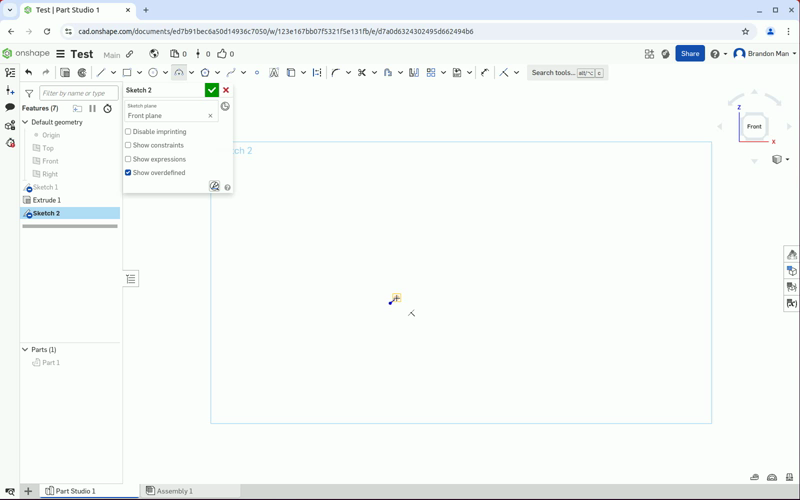
mouse_move(390, 285)
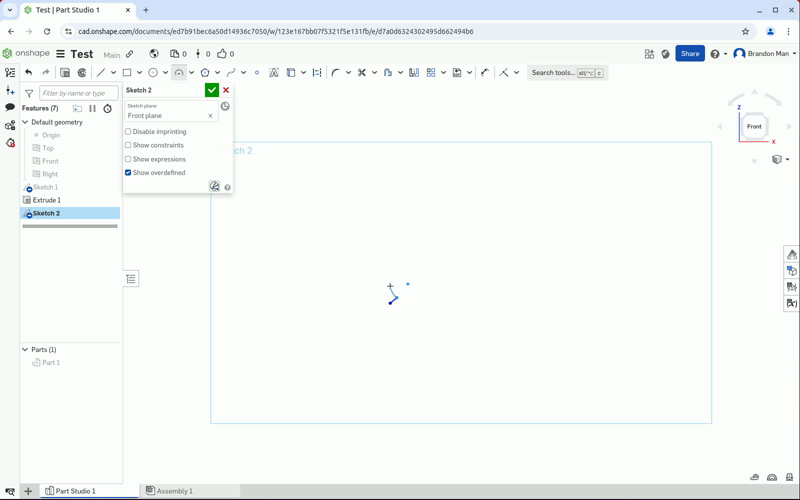
click(390, 285)
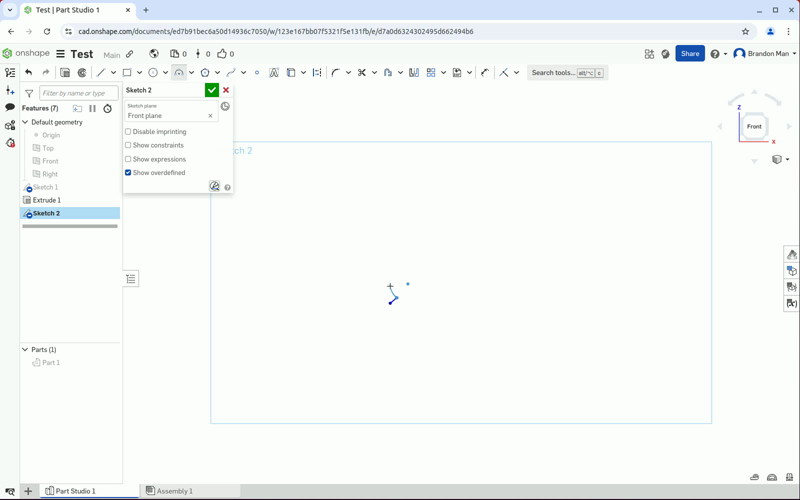
mouse_move(394, 291)
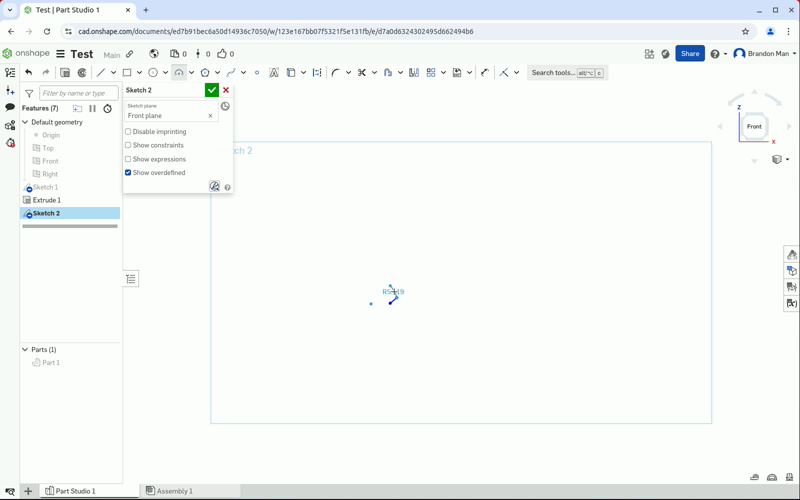
click(394, 291)
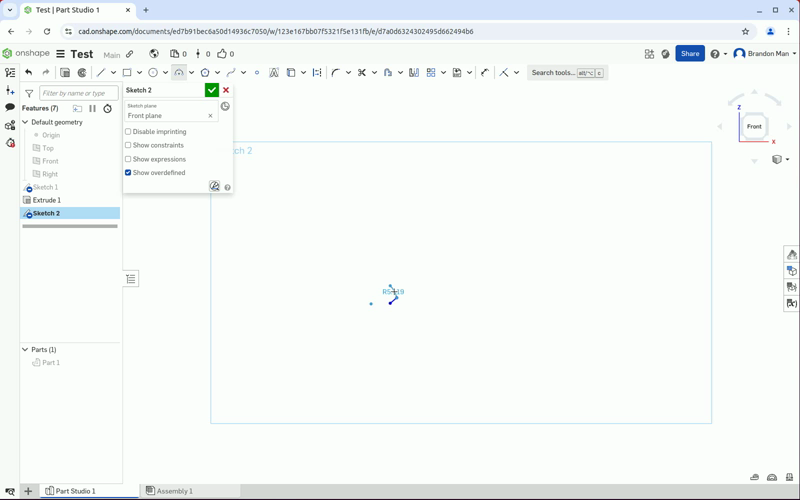
key_up(shift)
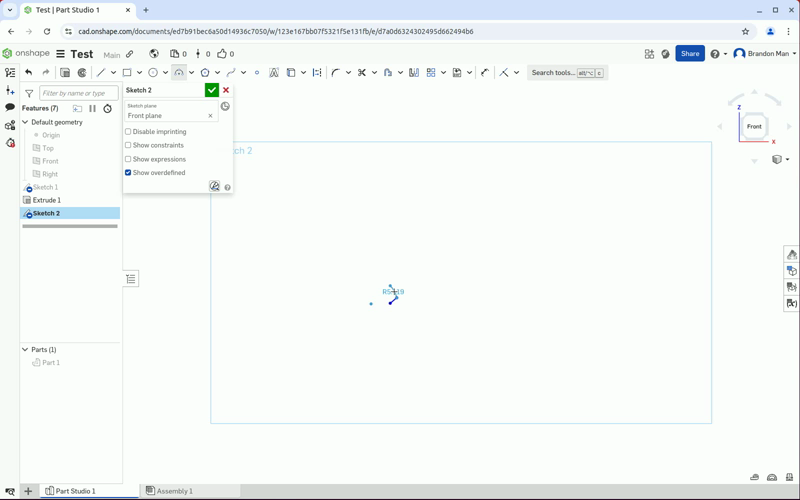
key(esc)
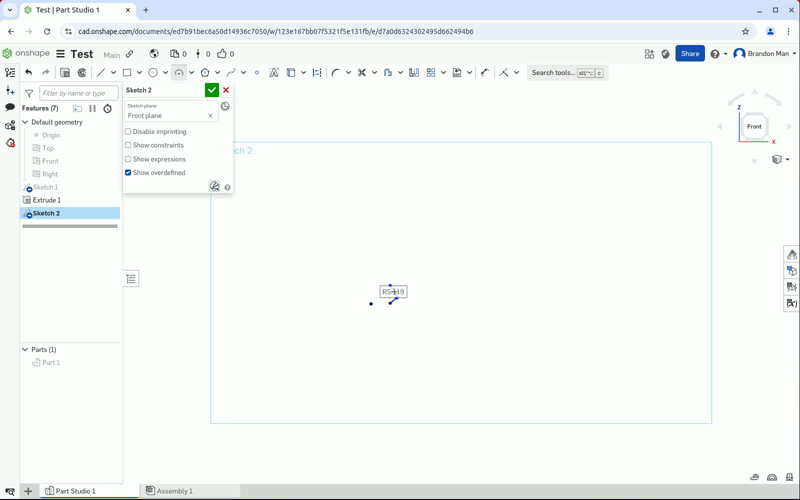
key(l)
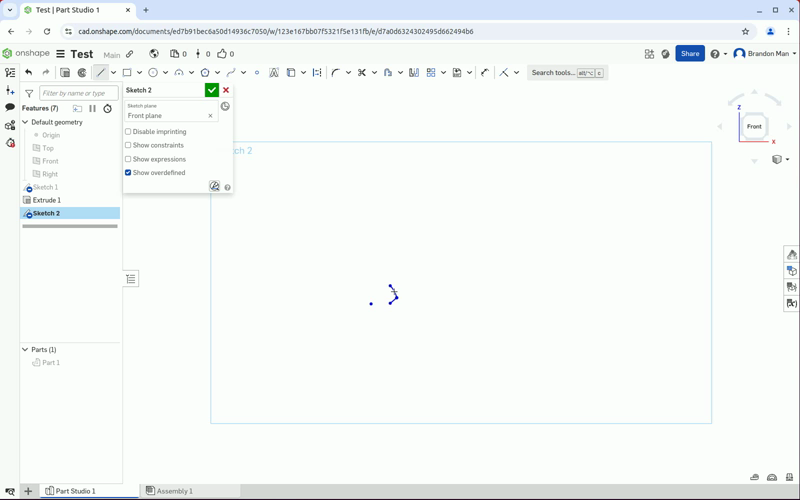
mouse_move(390, 285)
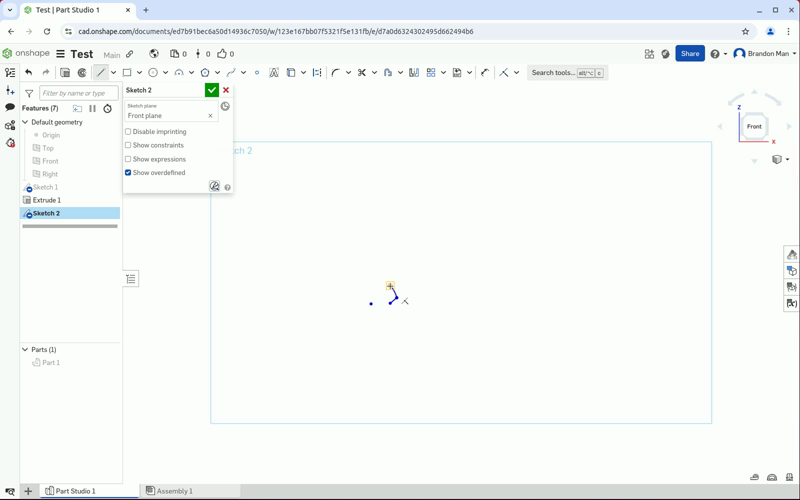
click(390, 285)
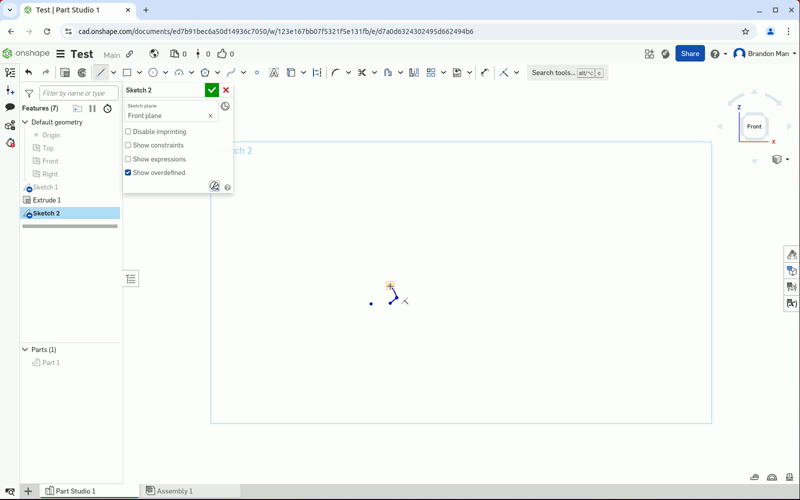
mouse_move(420, 285)
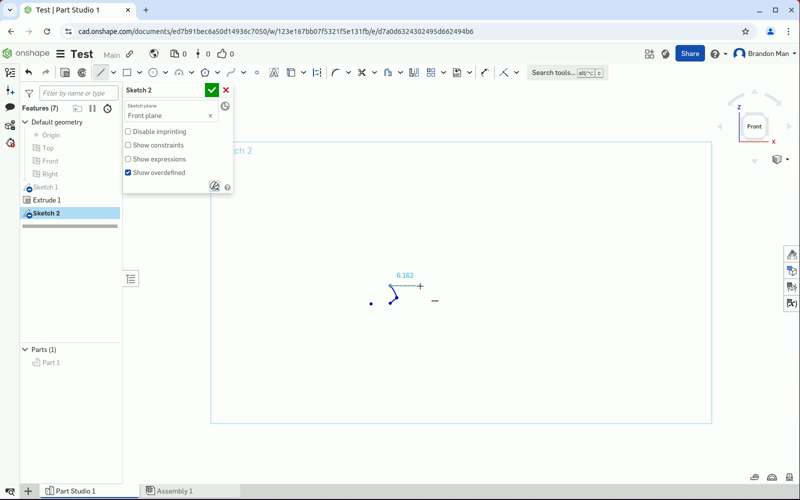
key_down(shift)
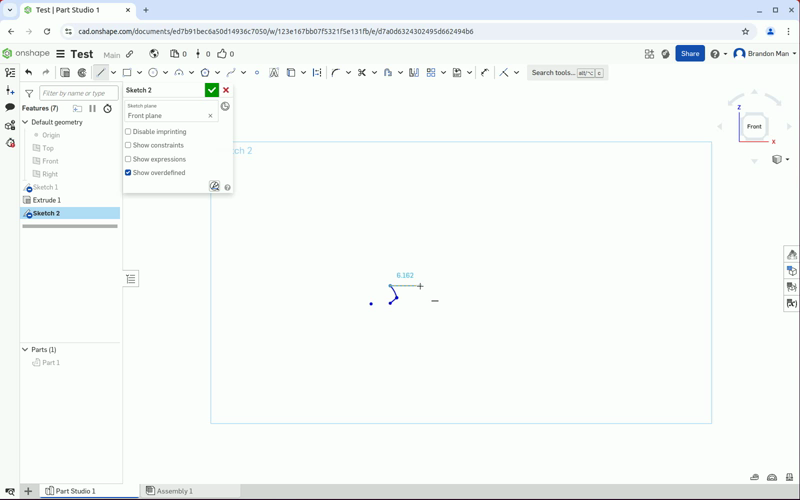
mouse_move(390, 303)
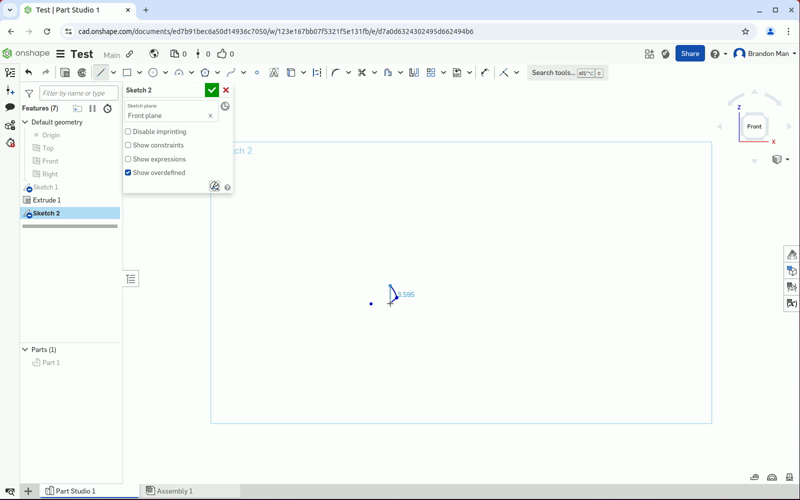
key_up(shift)
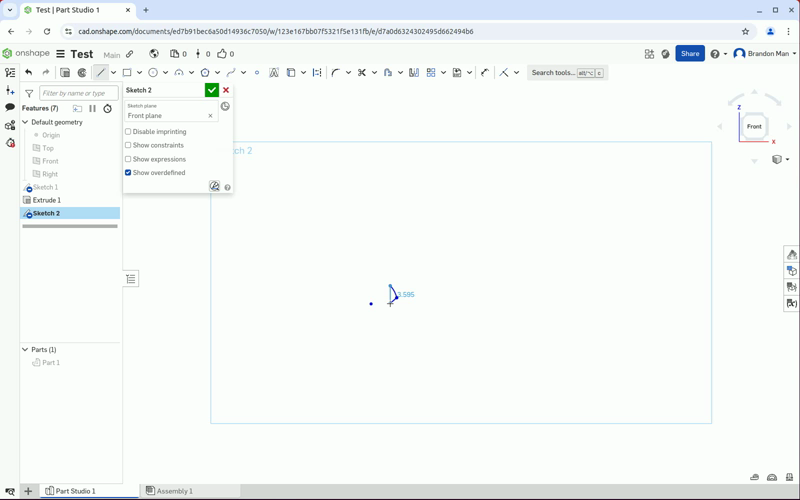
click(390, 303)
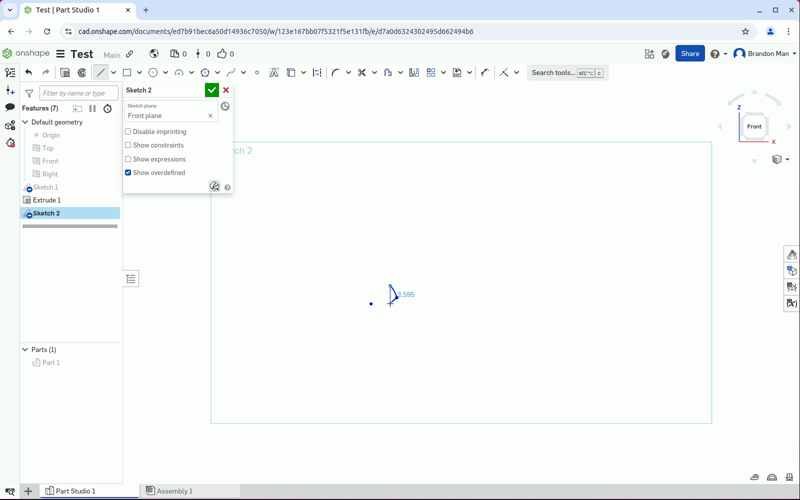
key(esc)
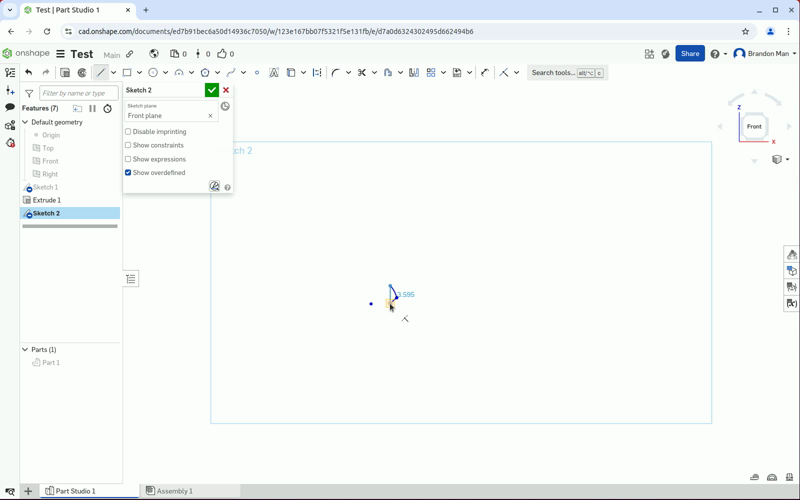
mouse_move(391, 288)
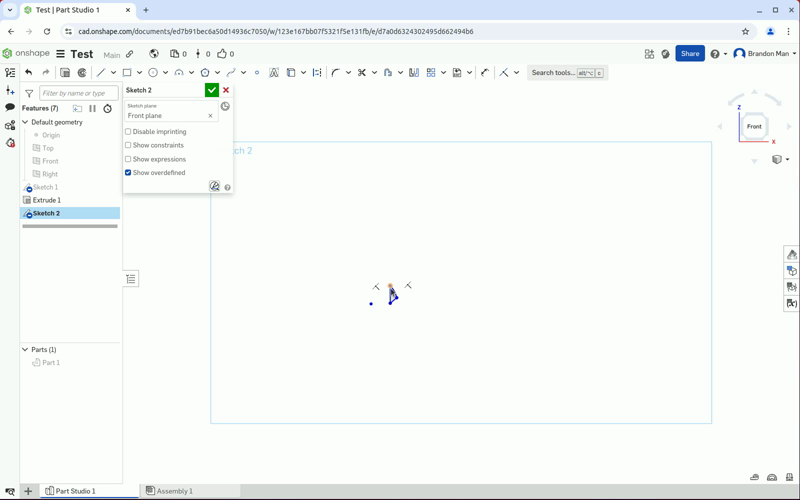
scroll(6)
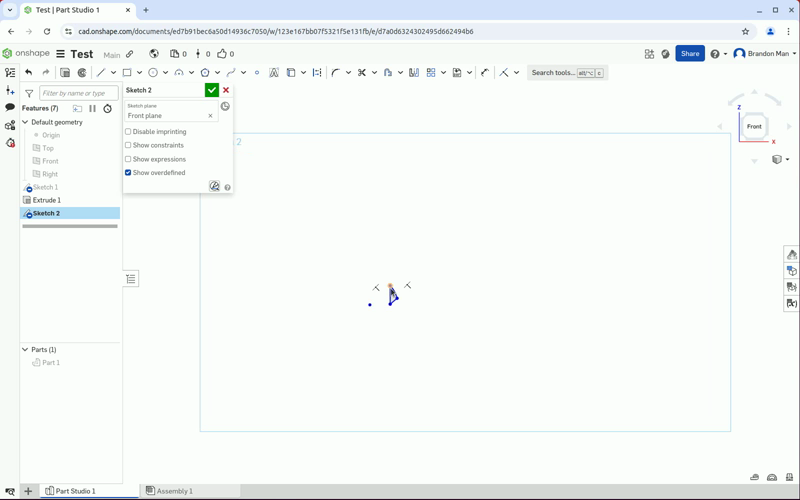
scroll(6)
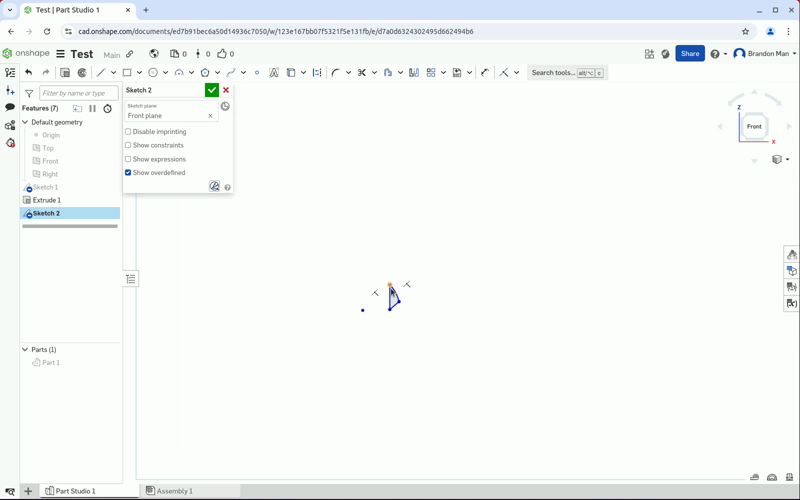
scroll(6)
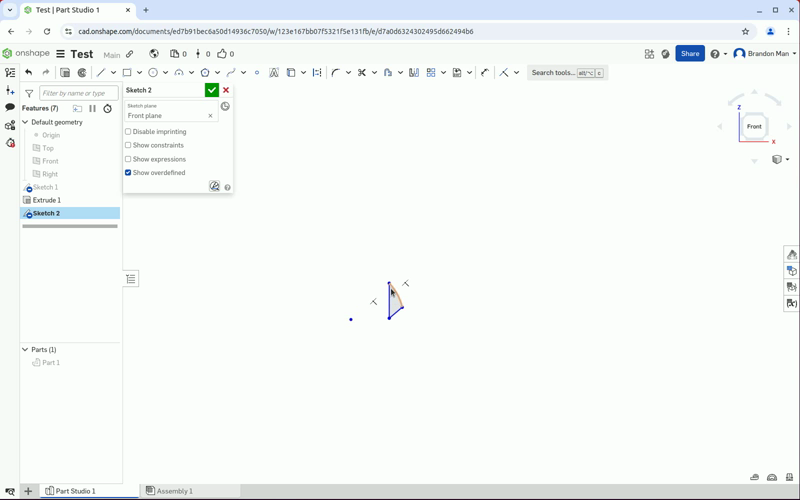
scroll(6)
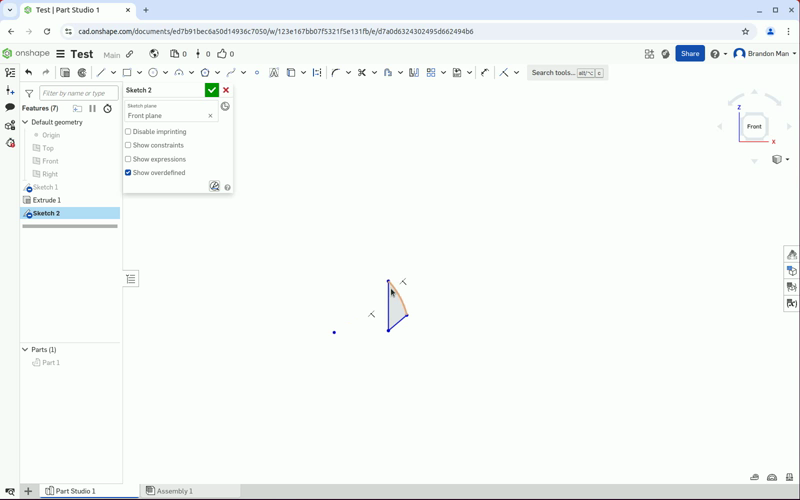
scroll(6)
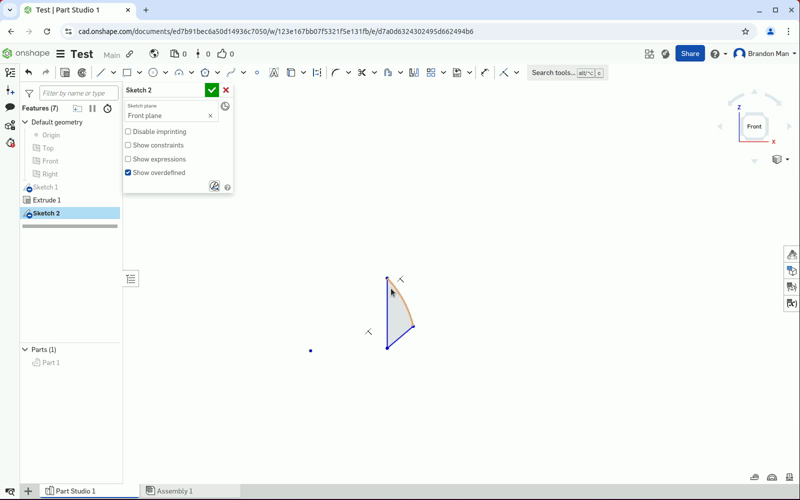
scroll(6)
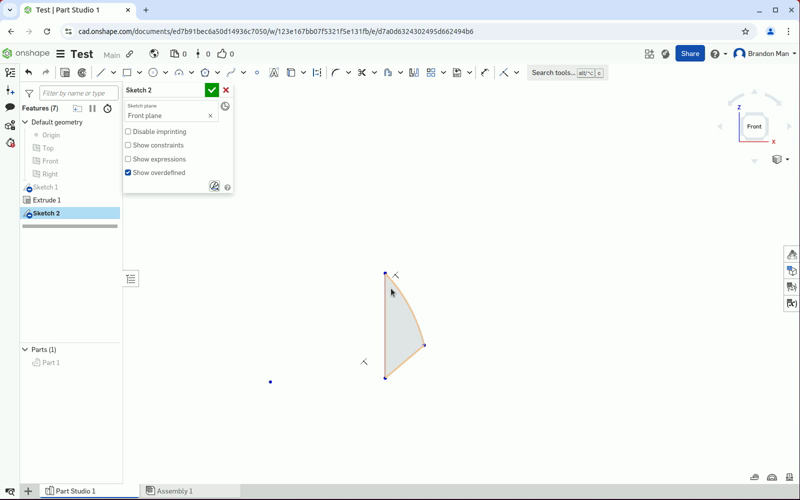
scroll(6)
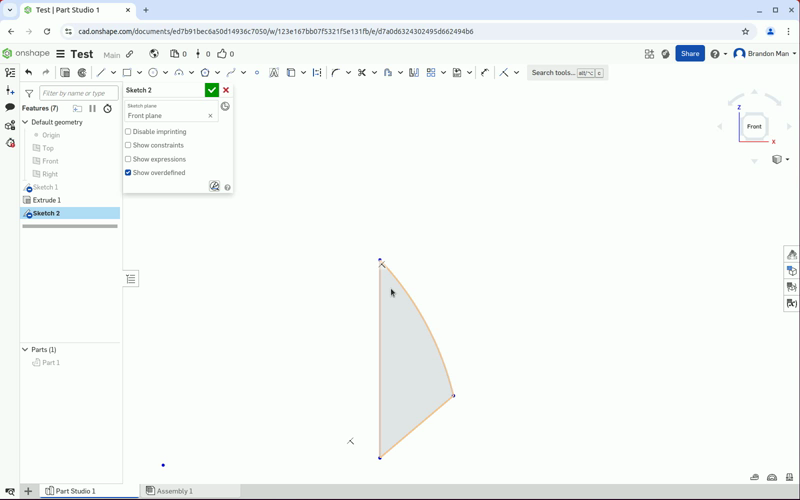
click(391, 288)
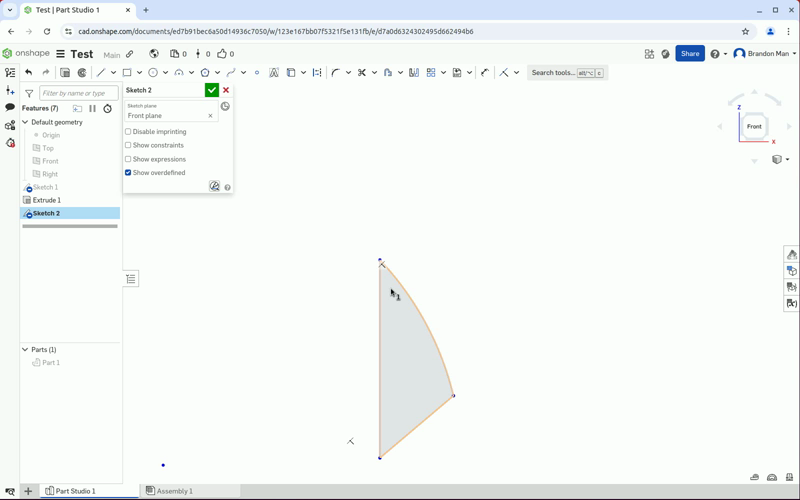
scroll(-6)
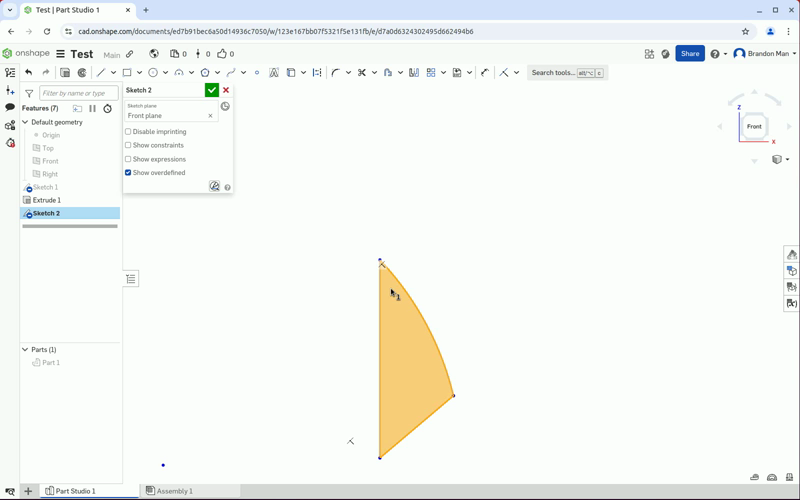
scroll(-6)
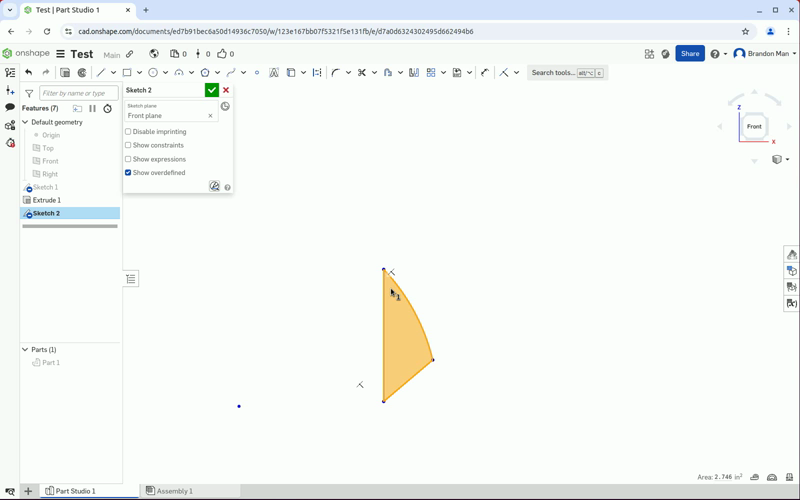
scroll(-6)
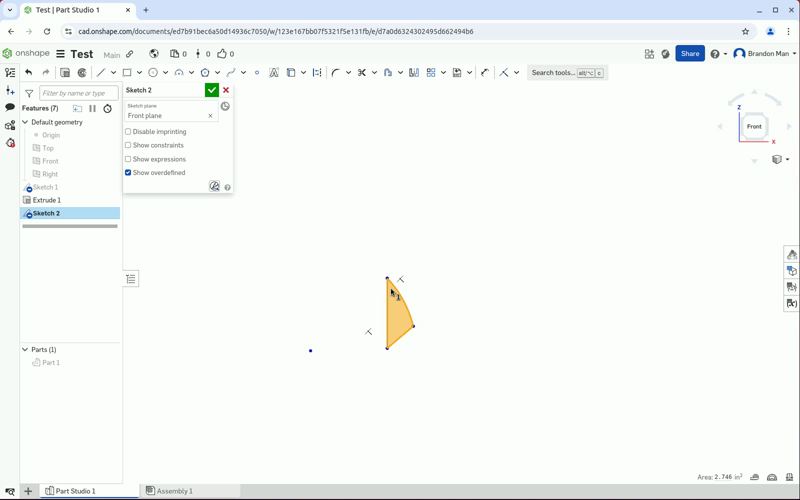
scroll(-6)
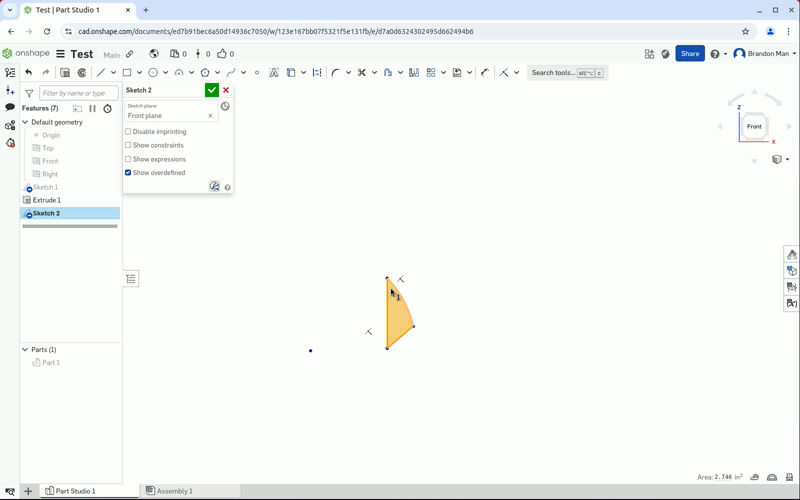
scroll(-6)
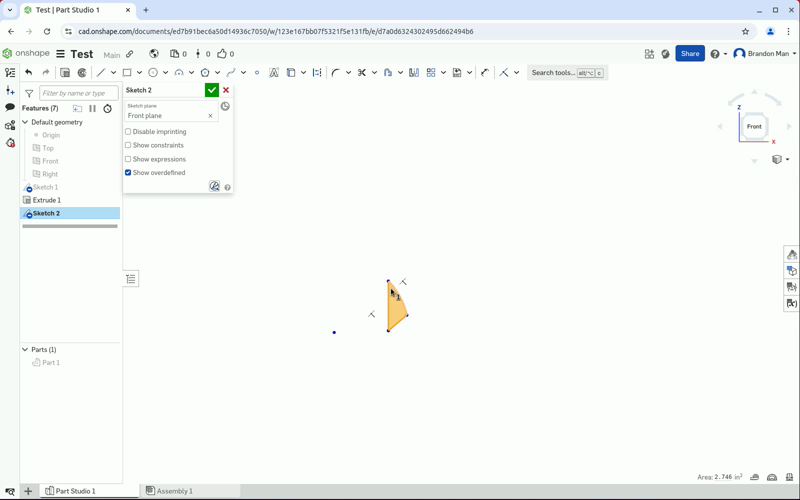
scroll(-6)
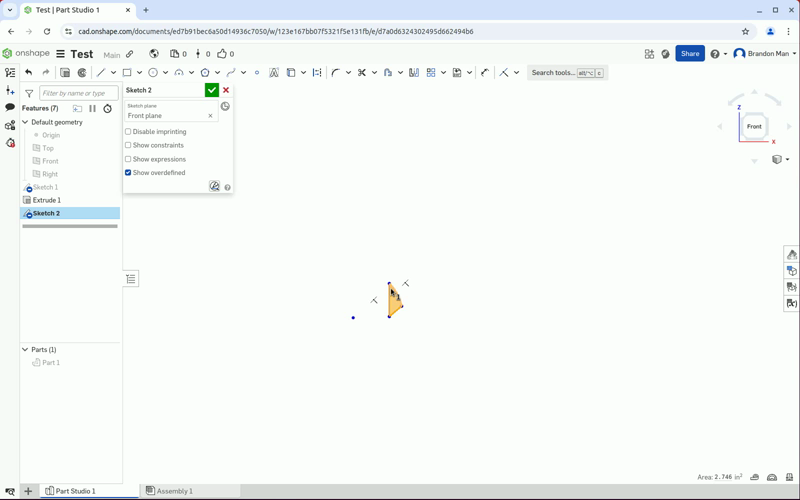
scroll(-6)
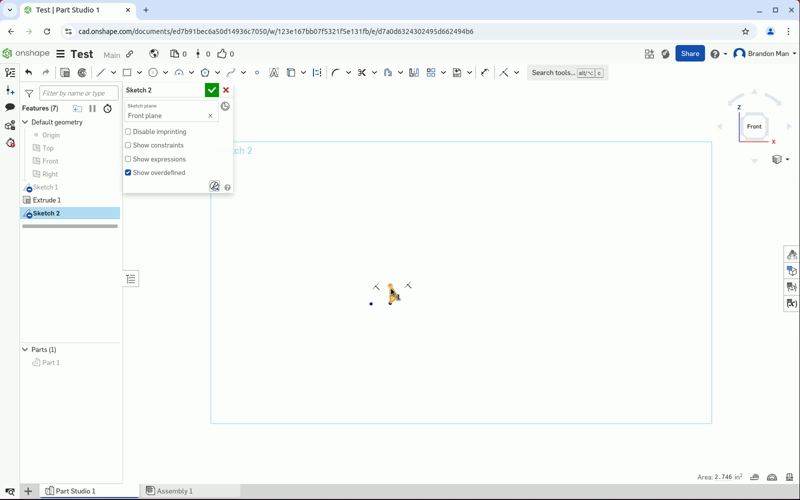
mouse_move(73, 352)
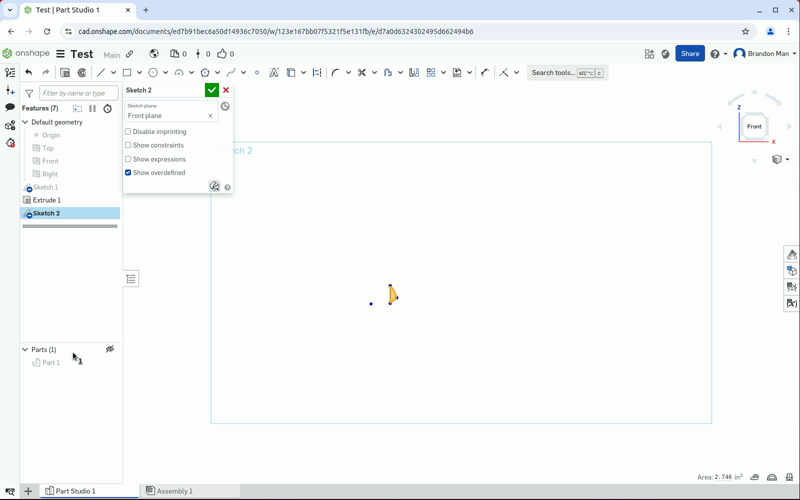
key(shift+y)
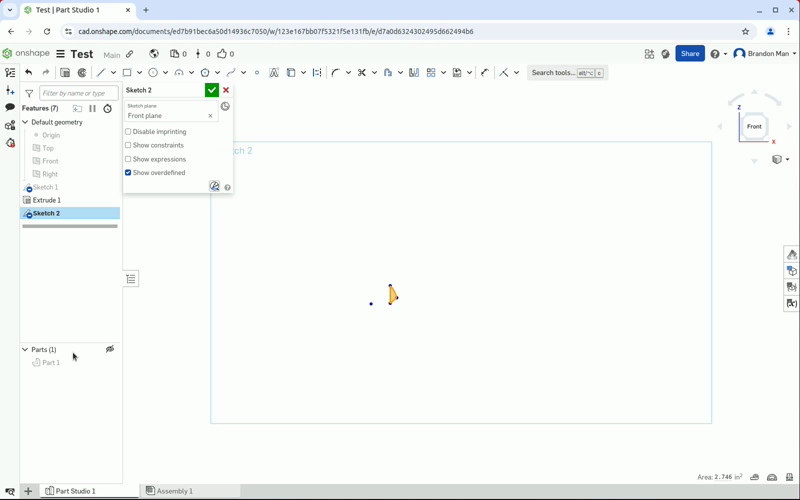
key(shift+e)
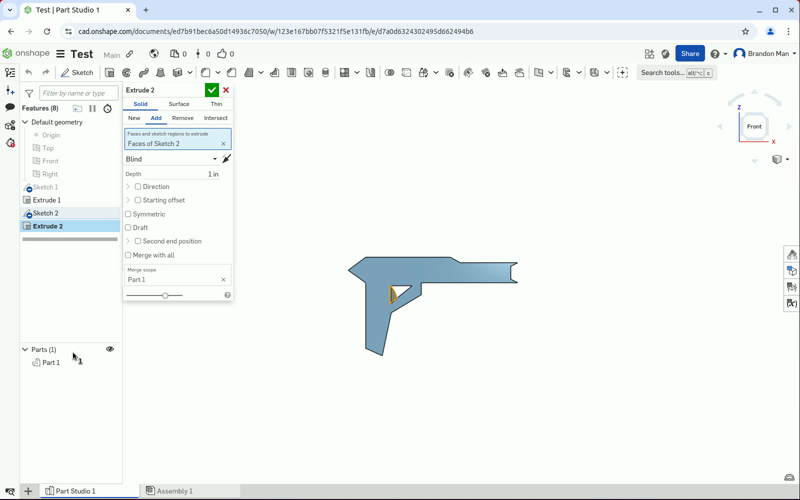
mouse_move(143, 106)
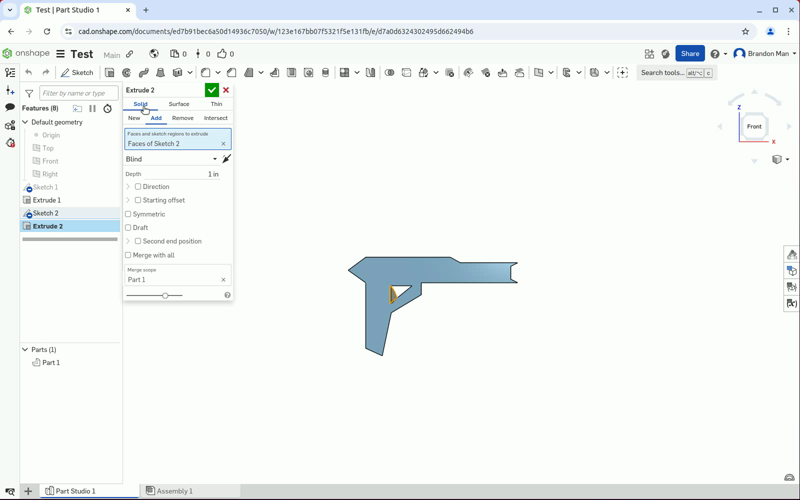
click(143, 106)
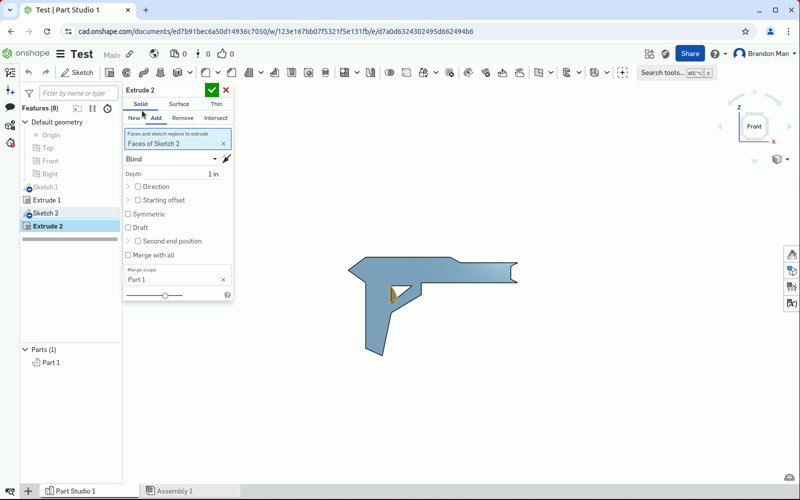
mouse_move(137, 120)
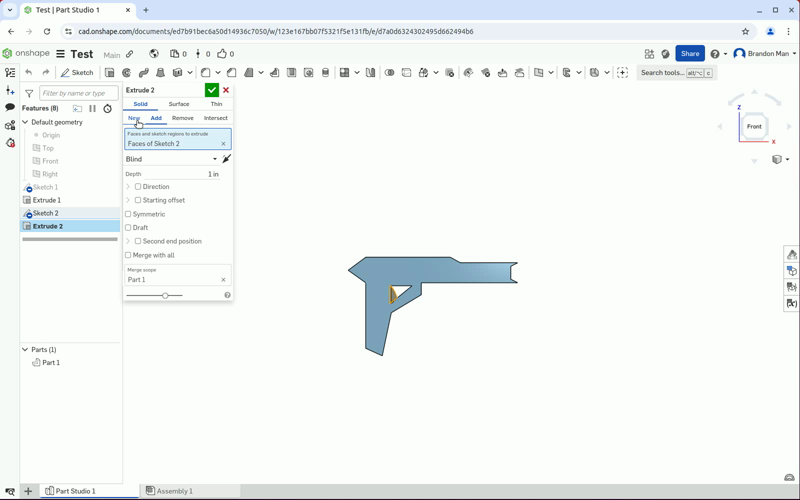
click(137, 120)
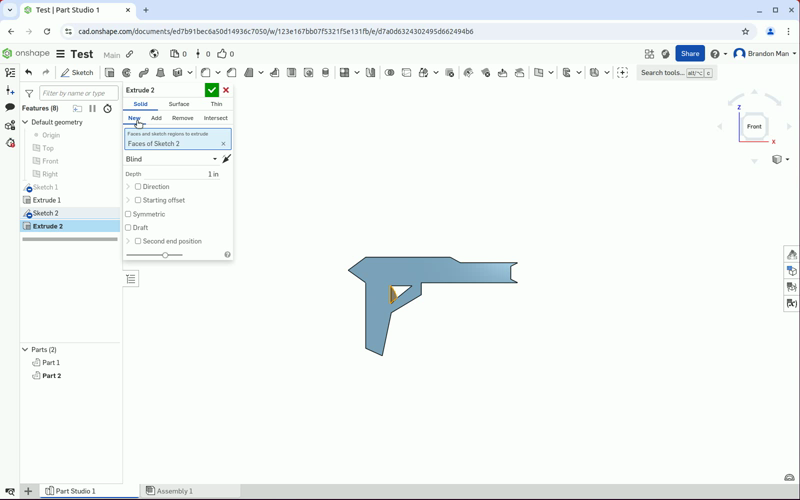
key(tab, 4)
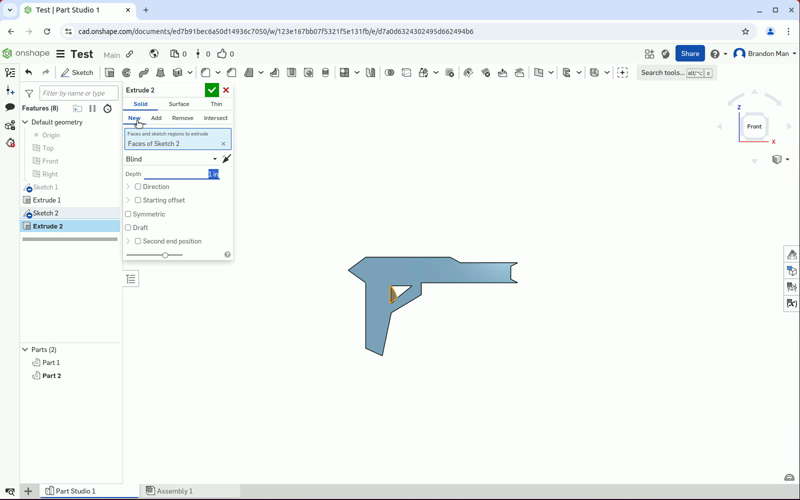
text(3.37)
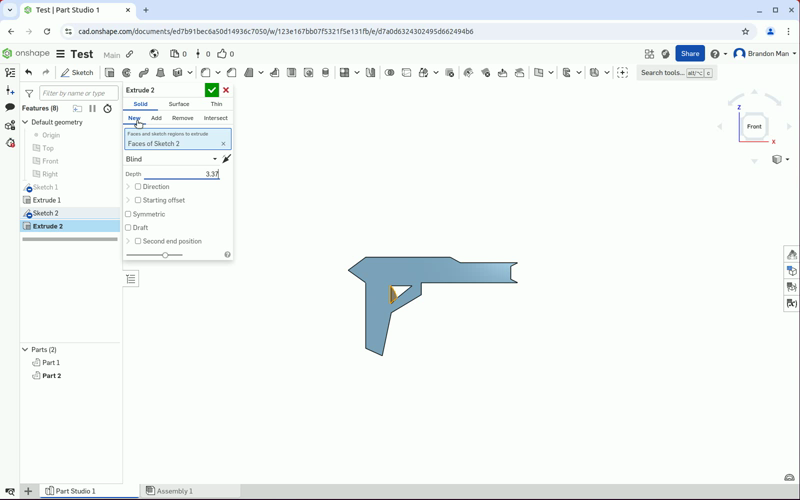
key(enter)
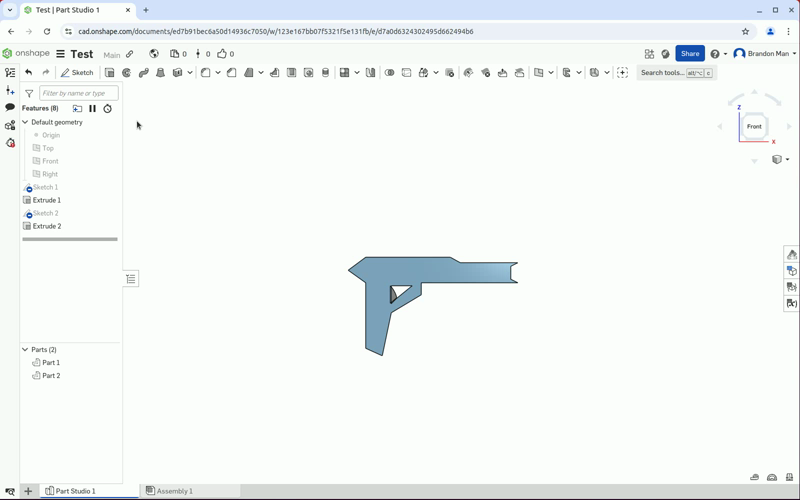
key(shift+h)
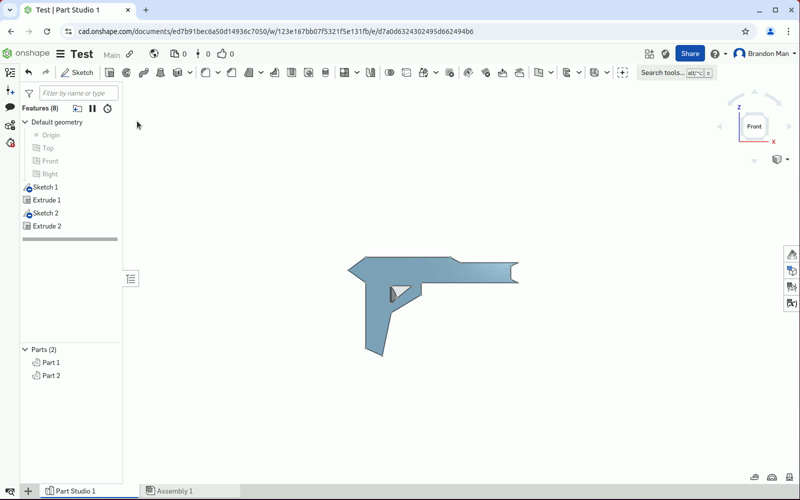
key(shift+h)
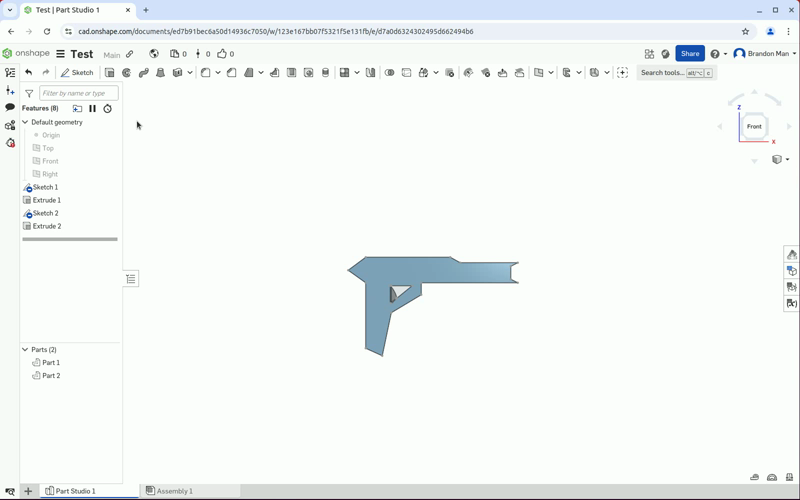
key(shift+7)
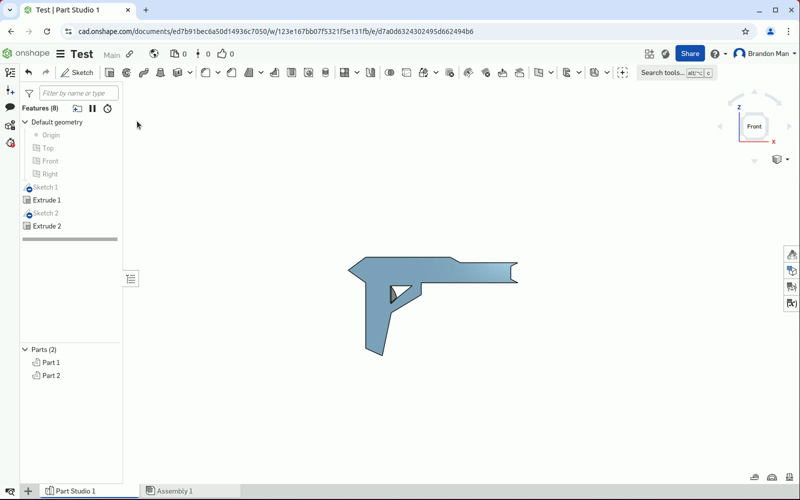
key(left, 2)
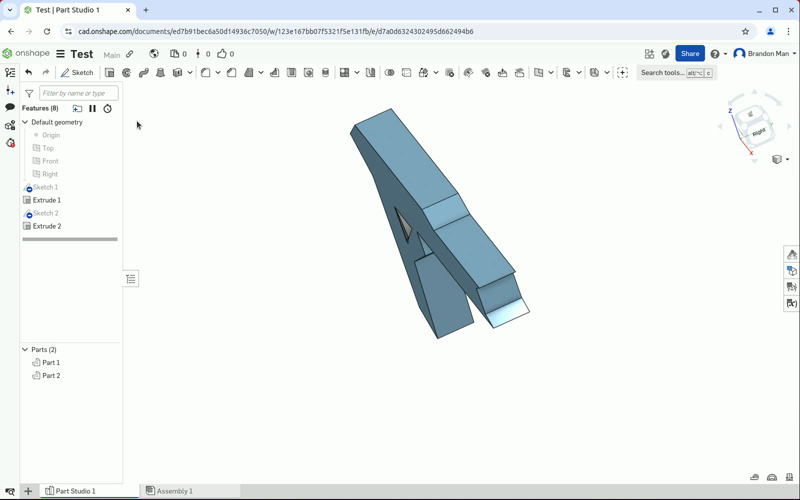
key(down, 2)
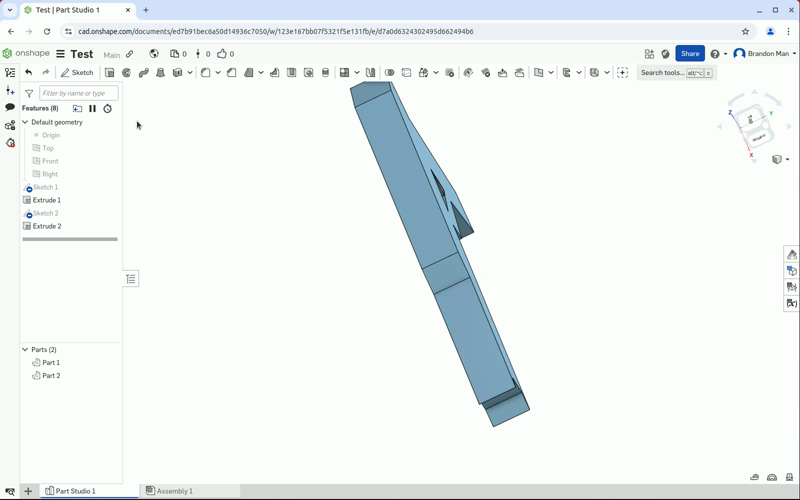
key(up, 2)
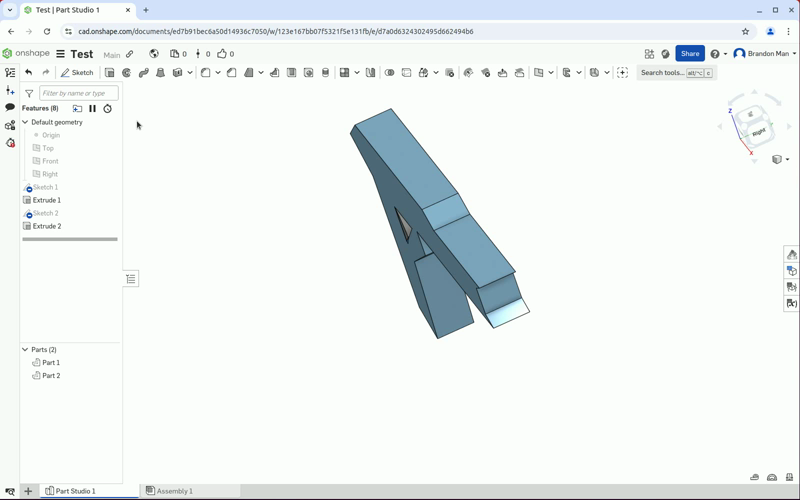
key(right, 2)
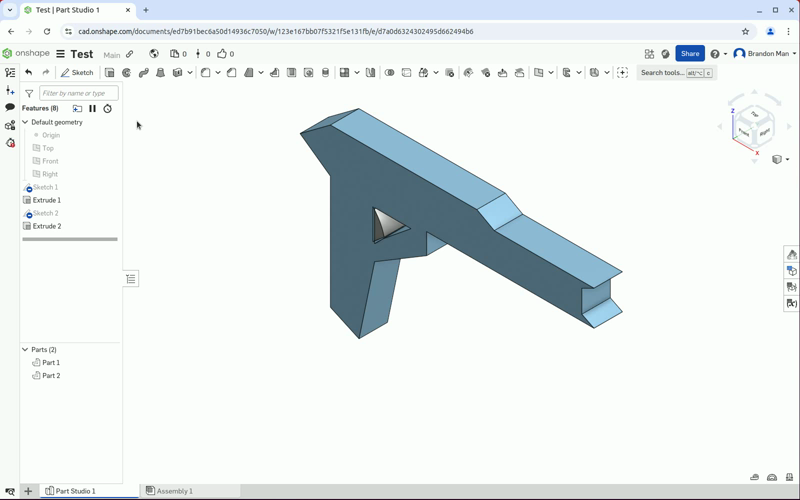
mouse_move(73, 189)
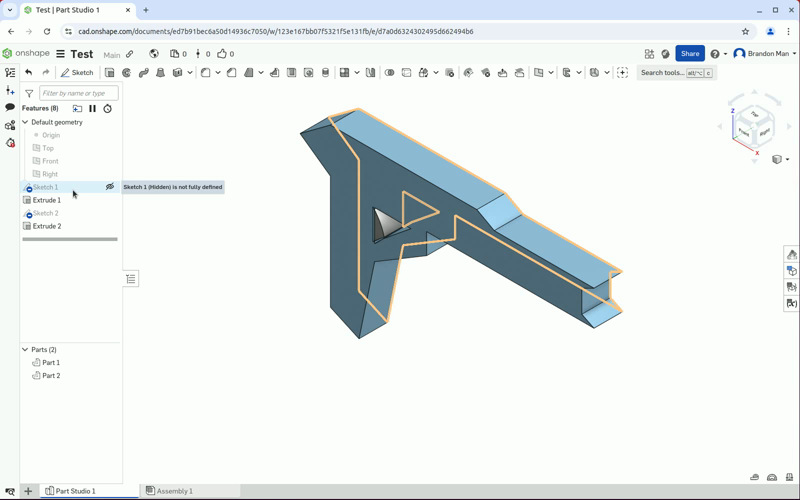
click(73, 189)